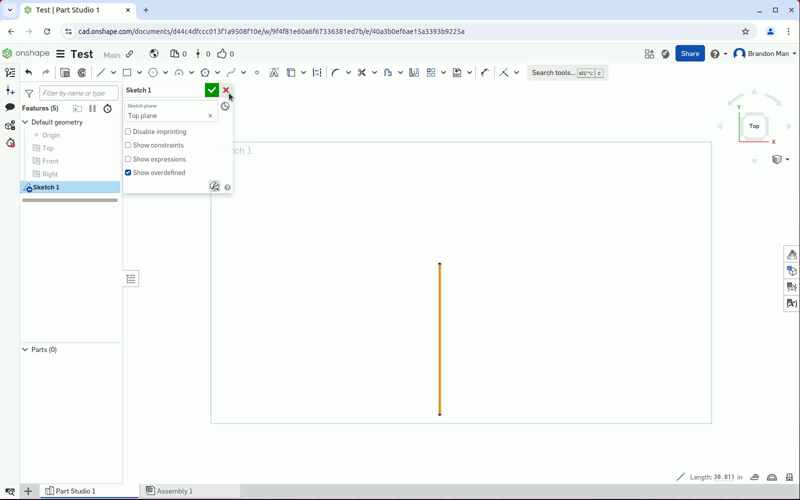
key(shift+h)
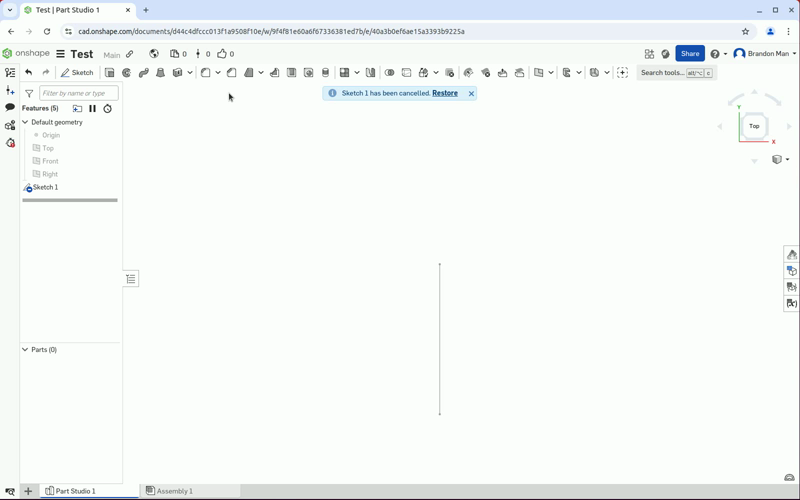
mouse_move(73, 352)
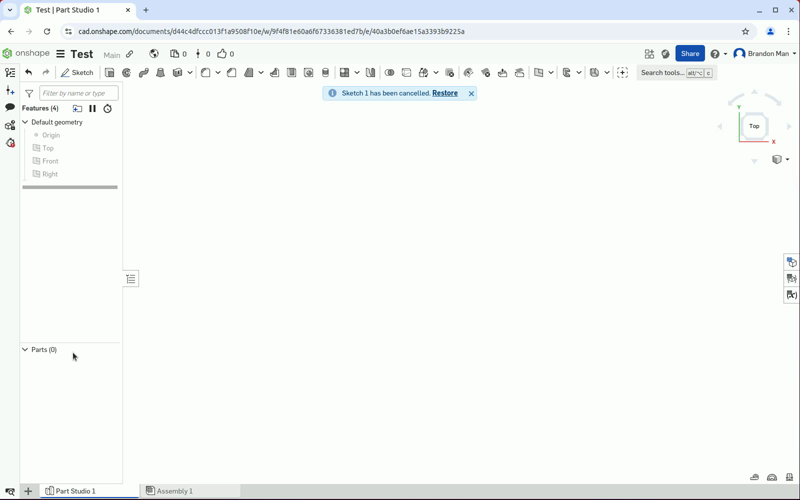
key(y)
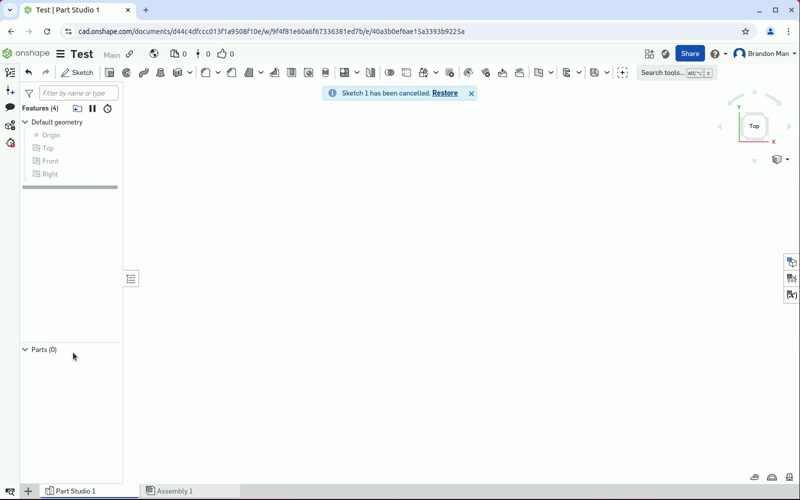
key(shift+p)
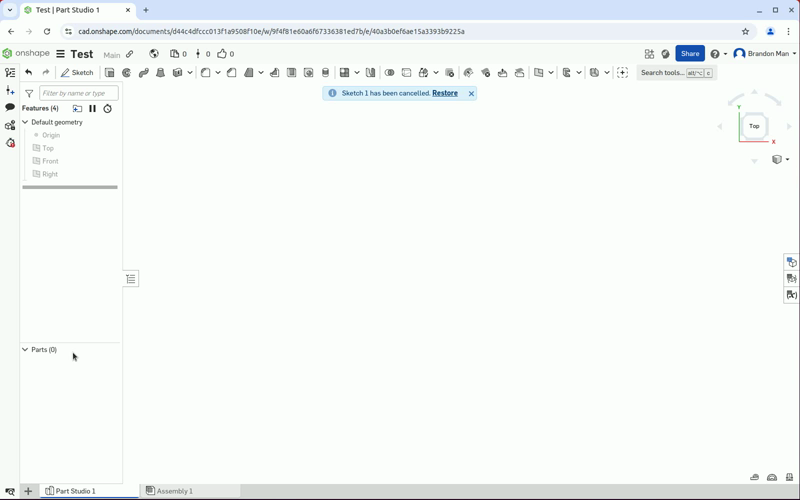
key(space)
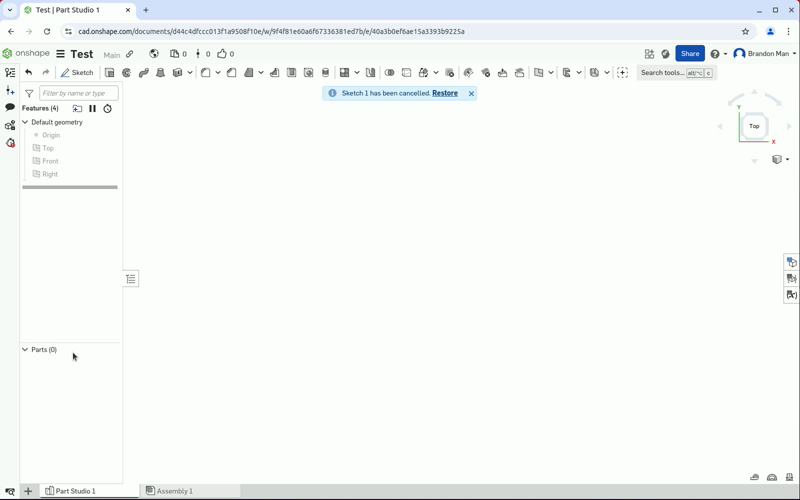
key_down(shift)
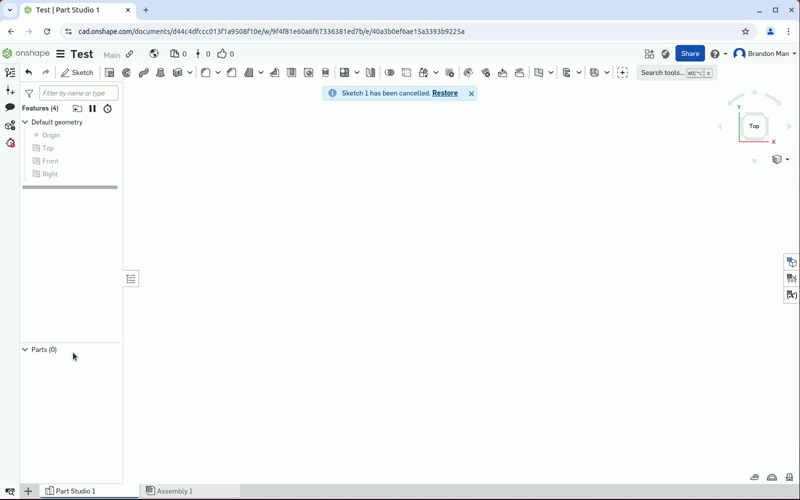
key(up)
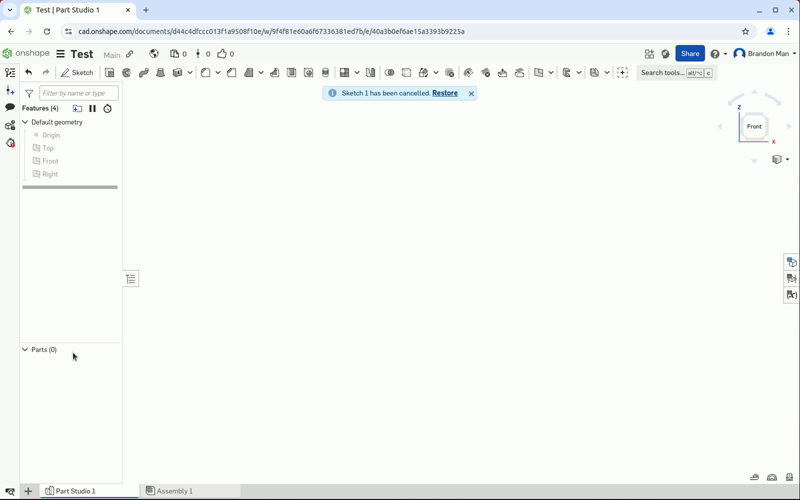
key_up(shift)
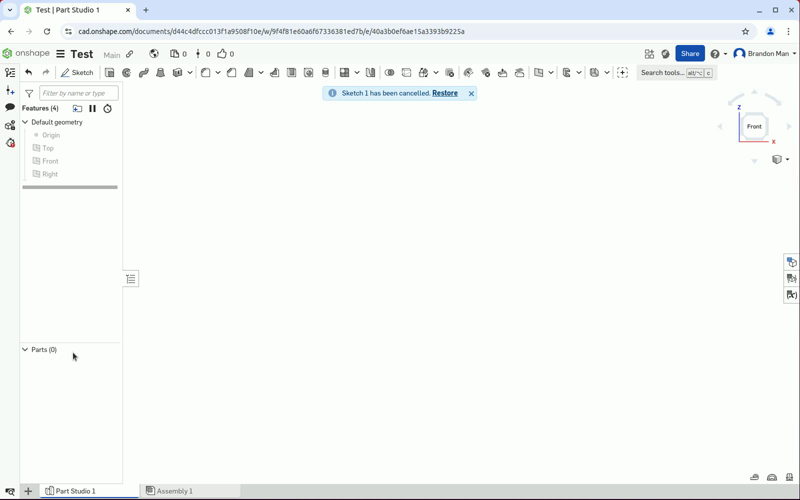
key(space)
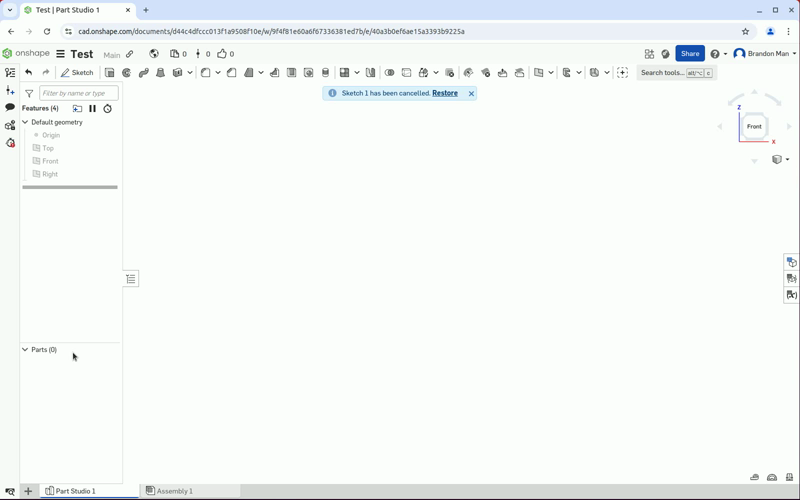
key_down(shift)
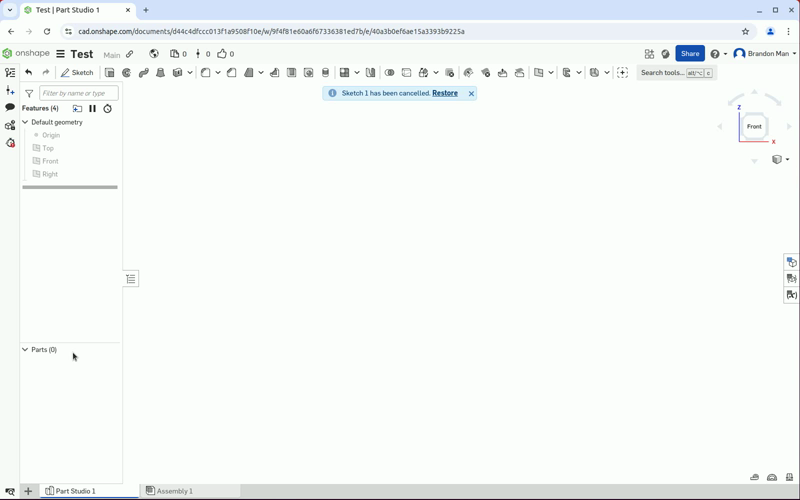
key(left)
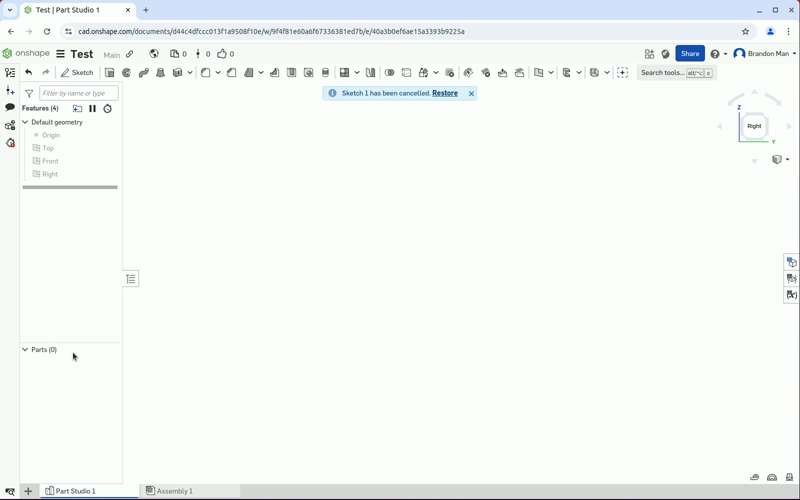
key_up(shift)
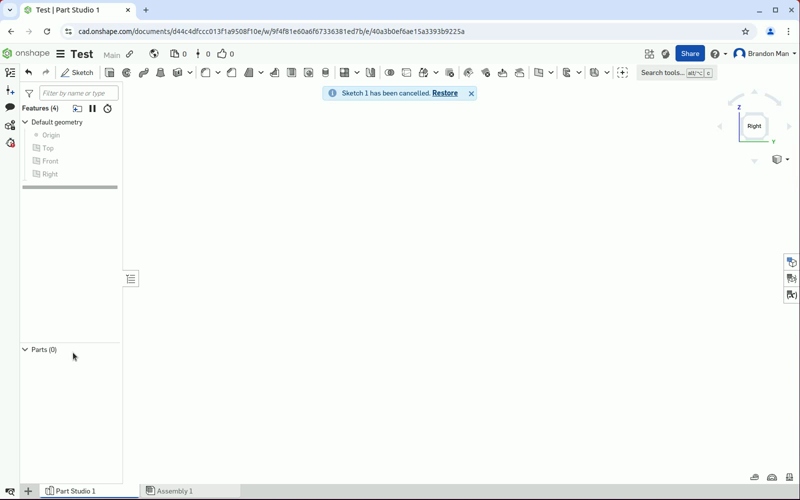
mouse_move(73, 352)
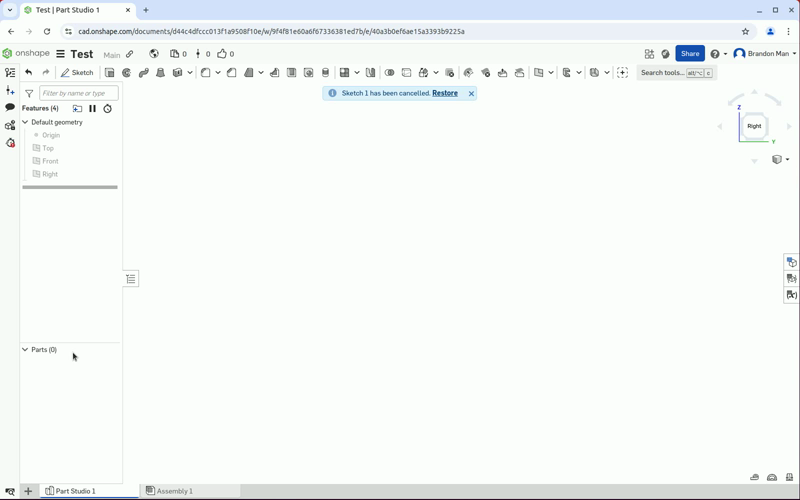
key(shift+y)
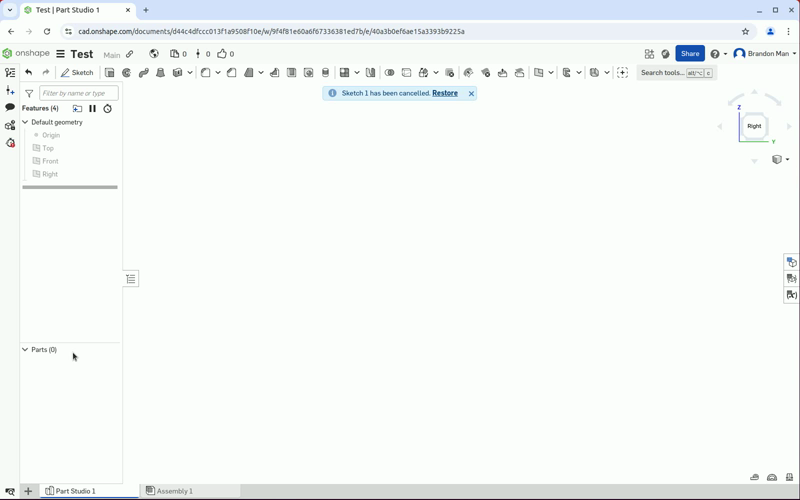
key(shift+s)
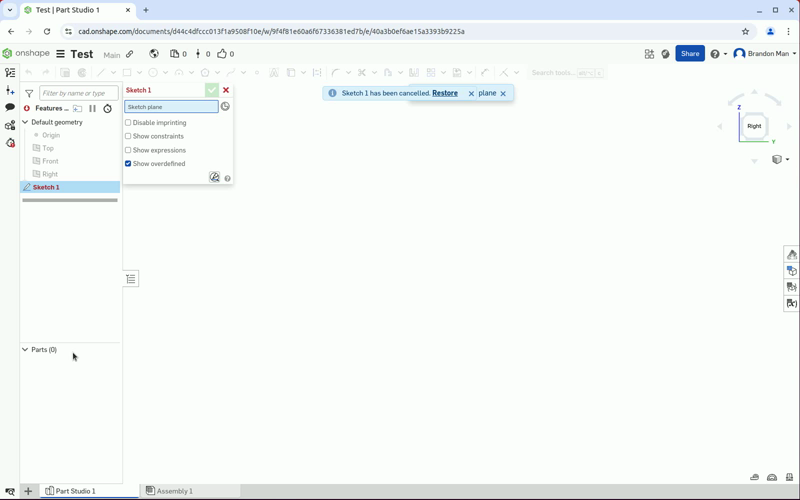
mouse_move(73, 176)
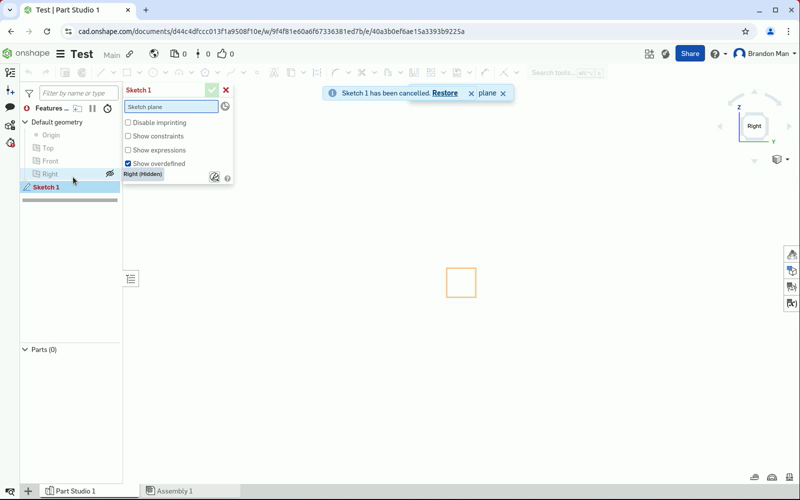
click(73, 176)
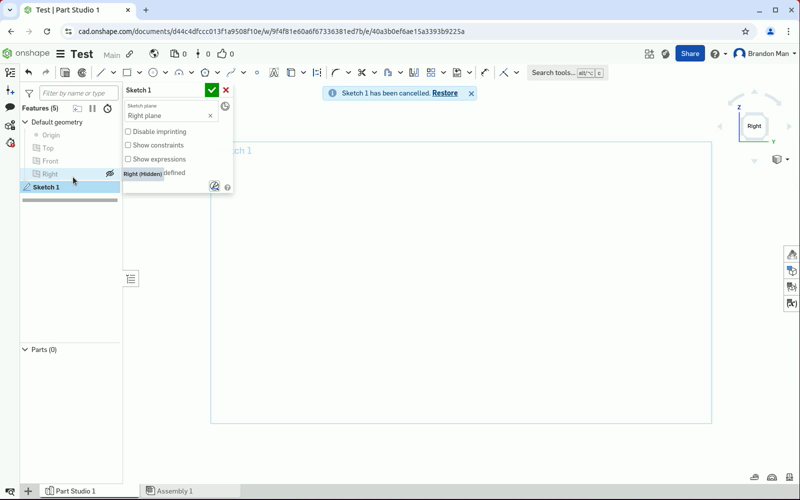
mouse_move(73, 352)
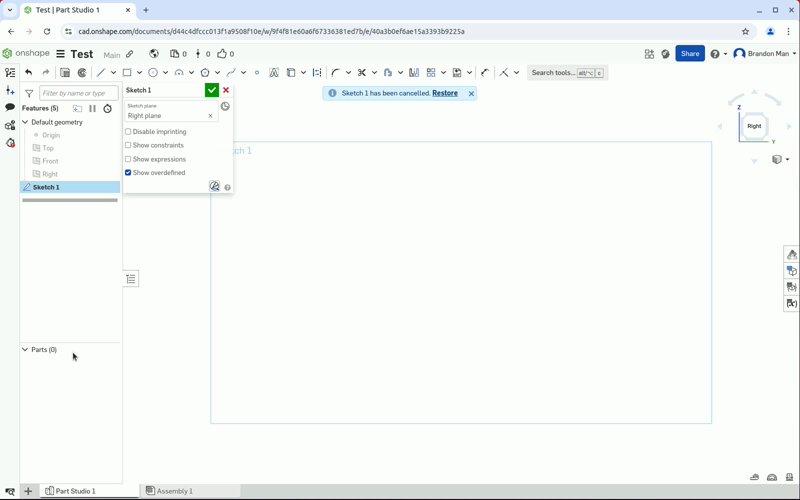
key(y)
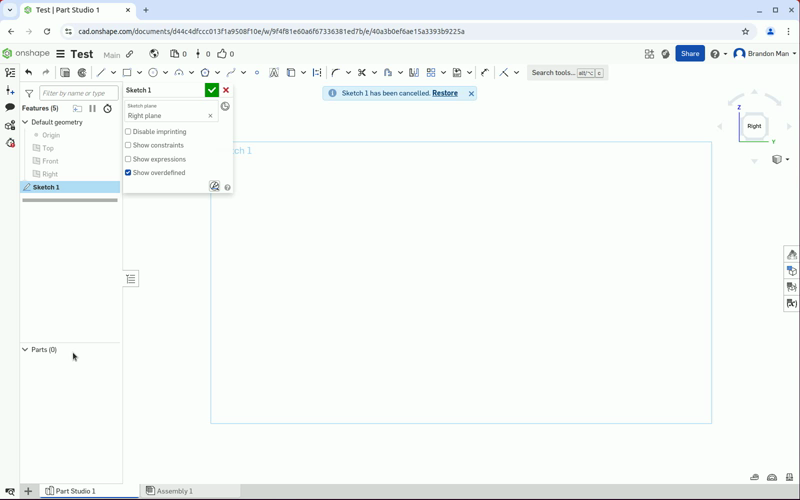
key(l)
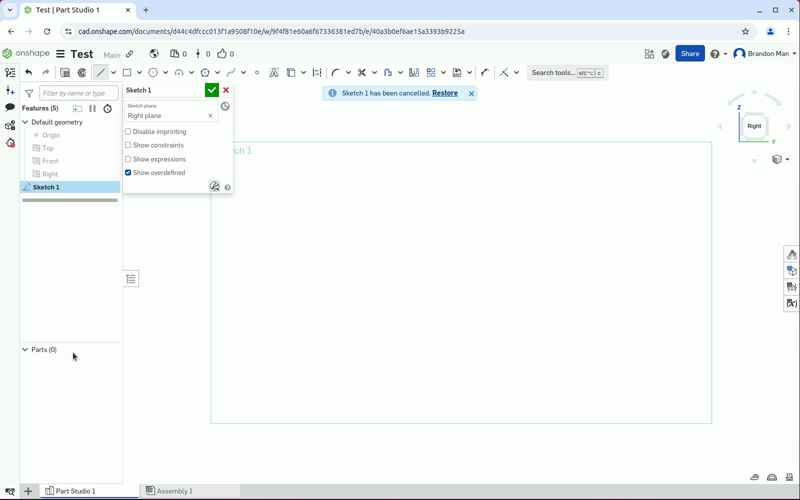
key_down(shift)
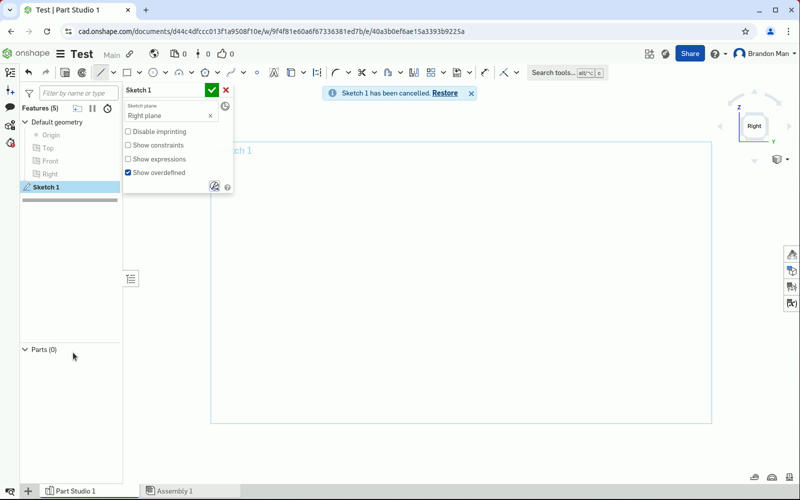
mouse_move(357, 349)
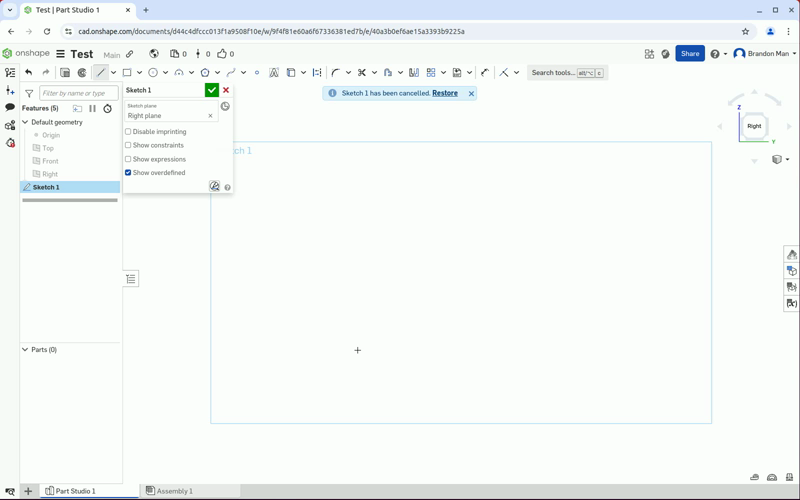
click(357, 349)
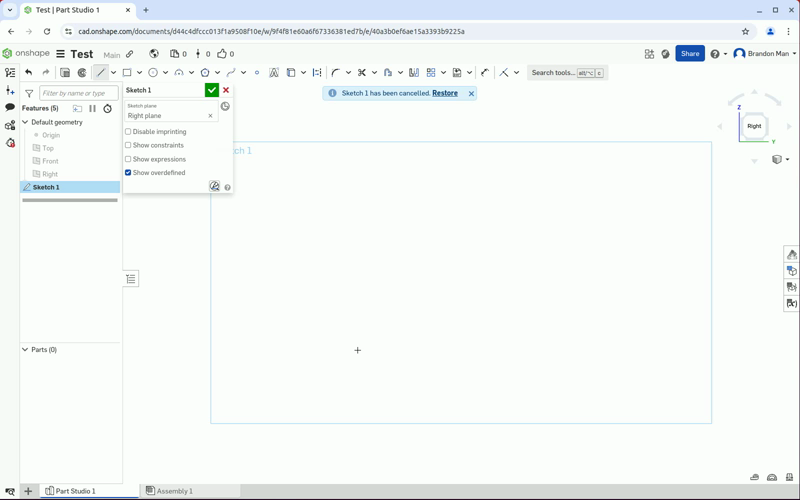
key_up(shift)
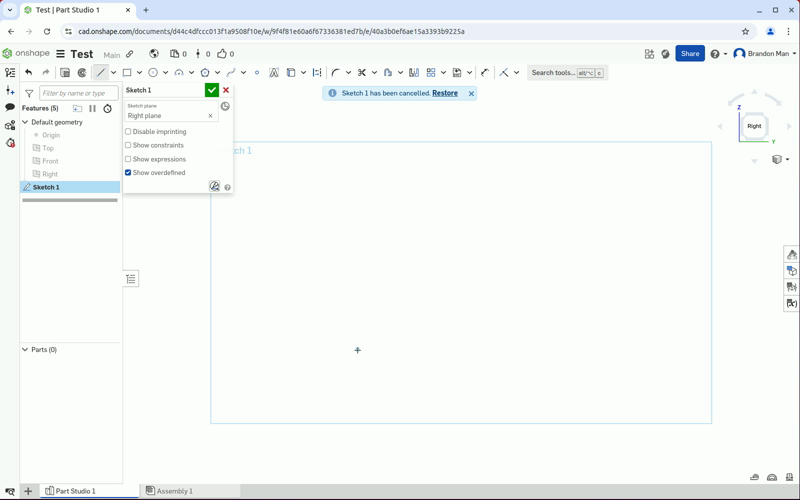
key_down(shift)
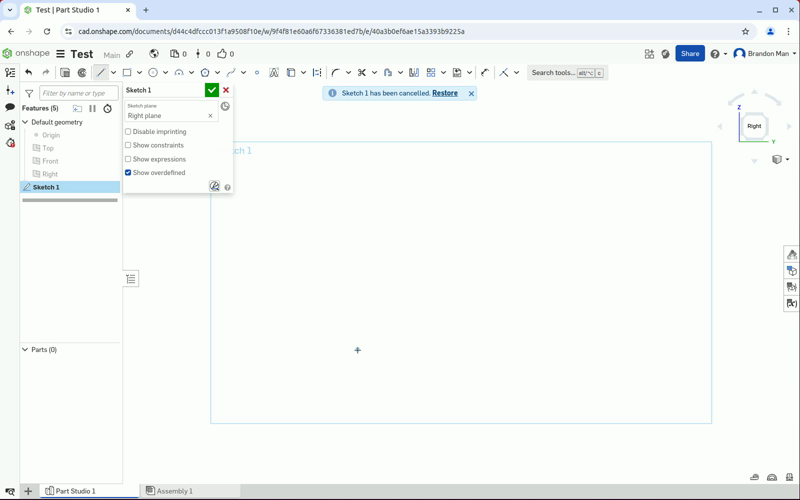
mouse_move(387, 349)
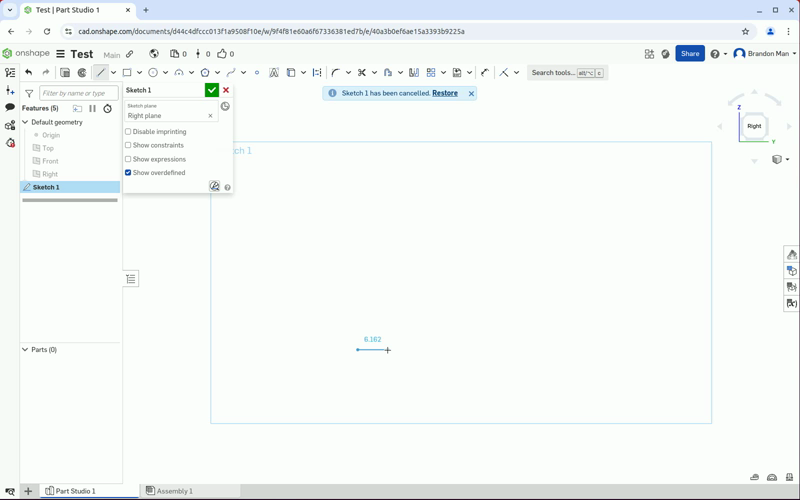
mouse_move(382, 349)
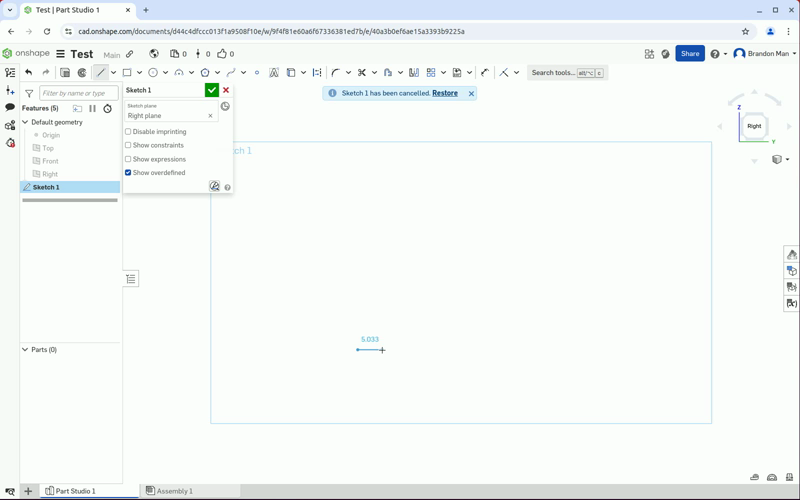
click(382, 349)
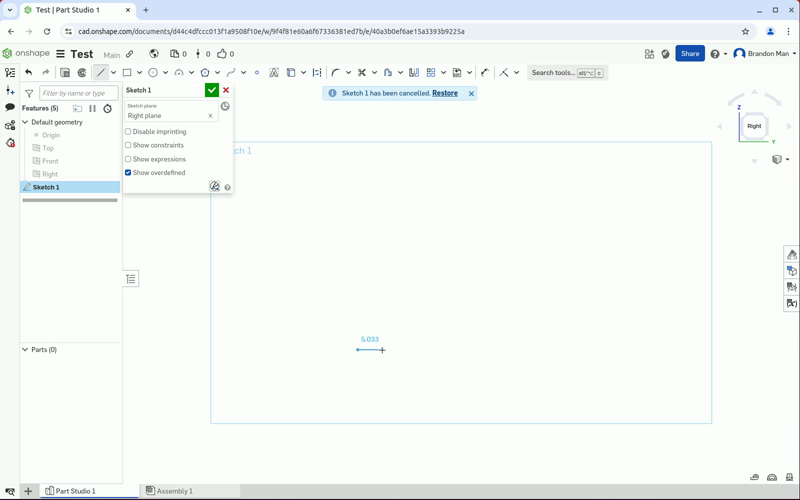
key_up(shift)
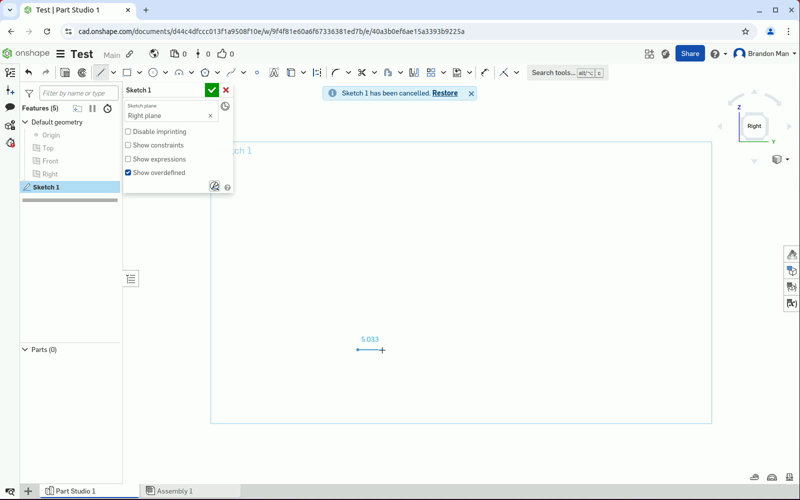
key_down(shift)
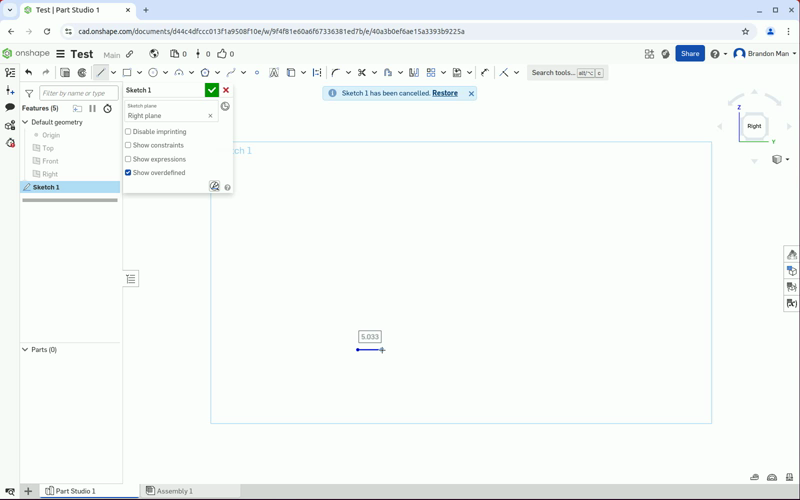
mouse_move(382, 266)
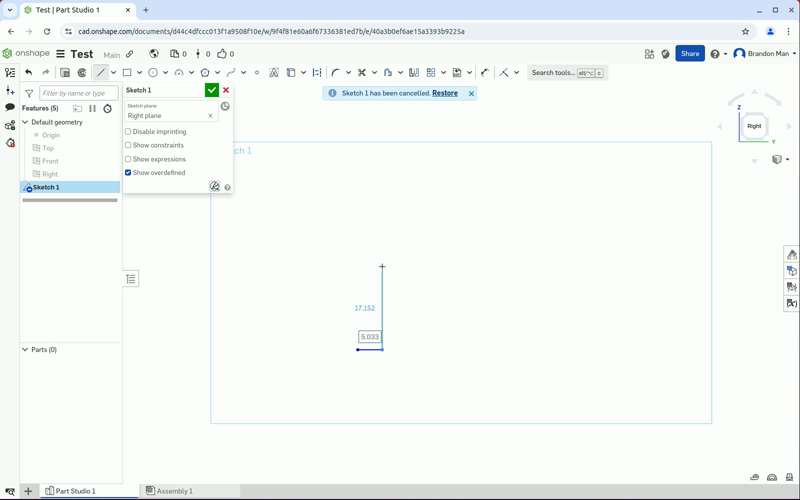
click(382, 266)
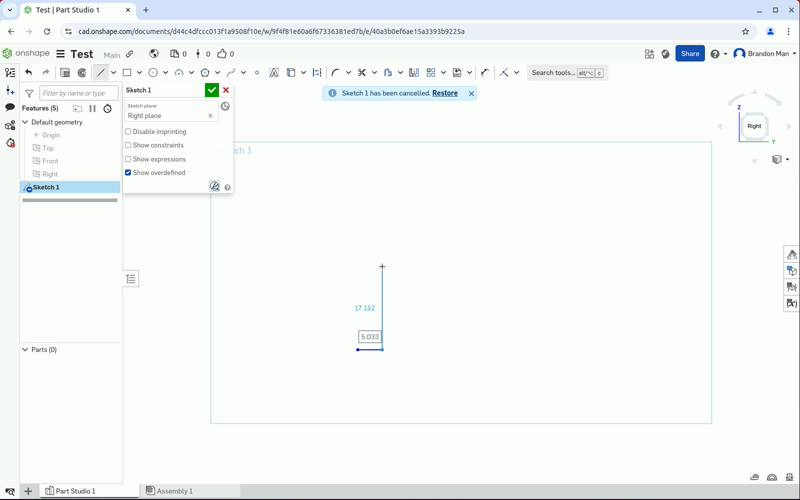
key_up(shift)
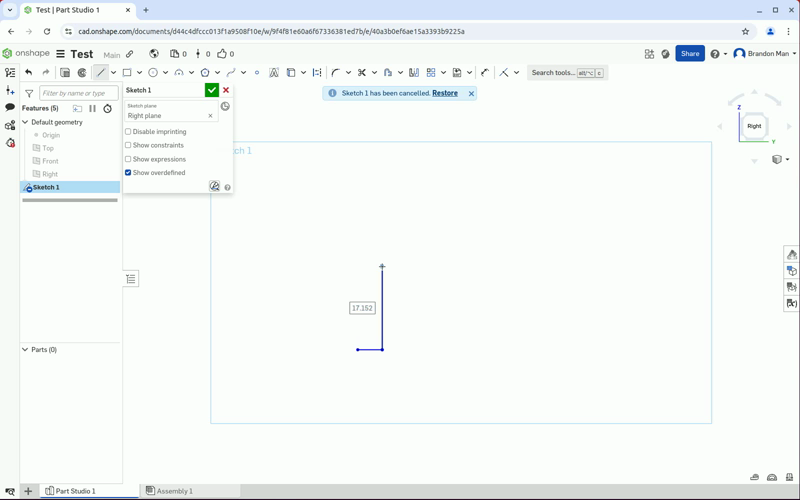
key_down(shift)
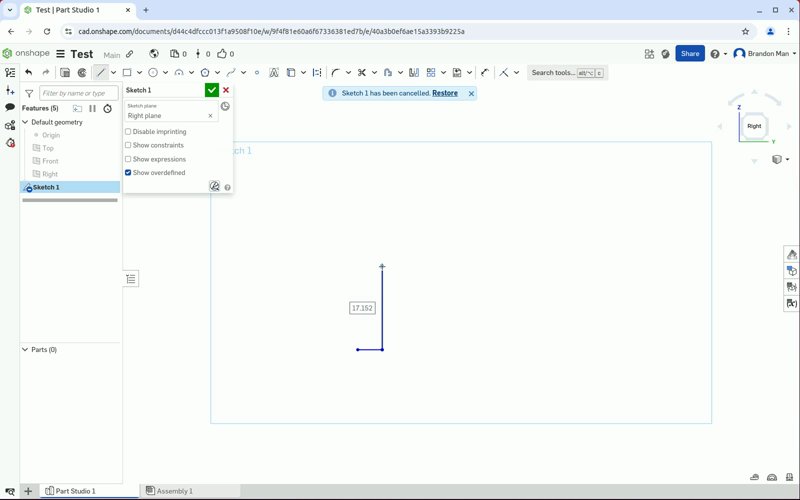
mouse_move(547, 266)
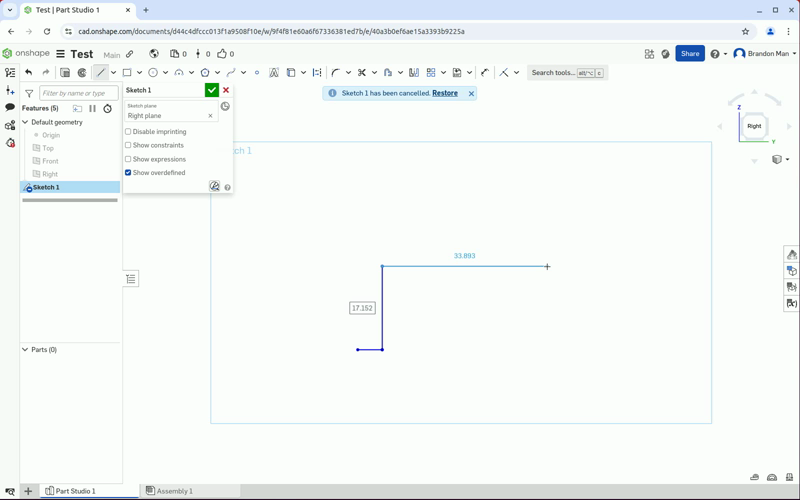
click(547, 266)
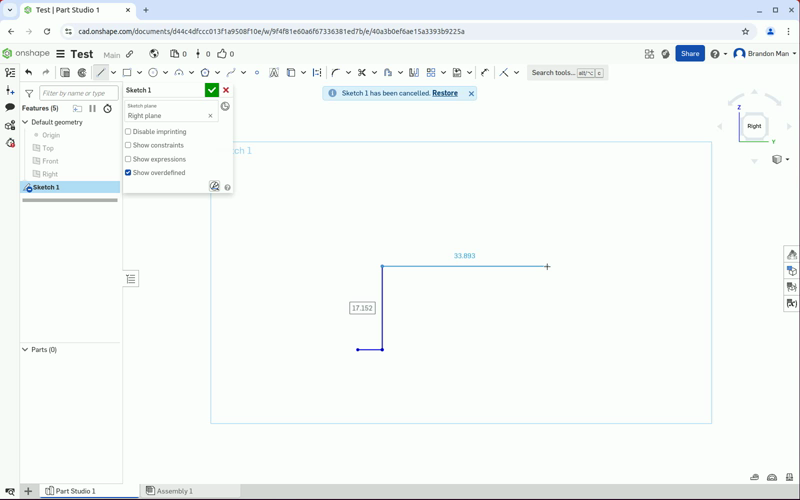
key_up(shift)
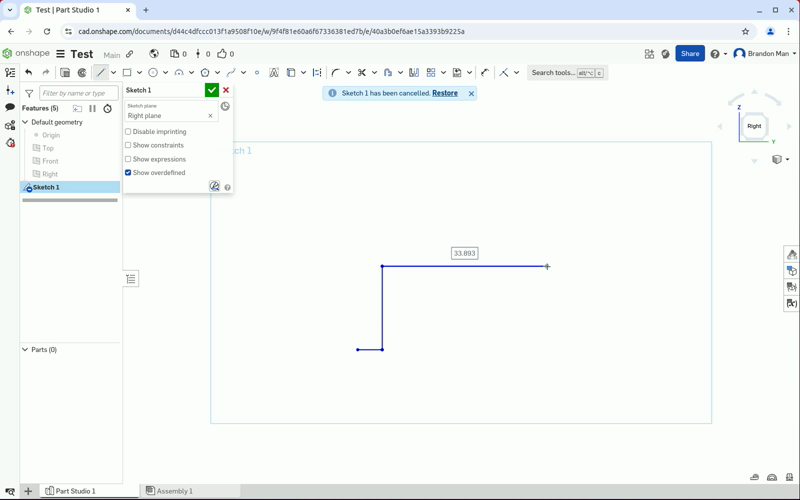
key_down(shift)
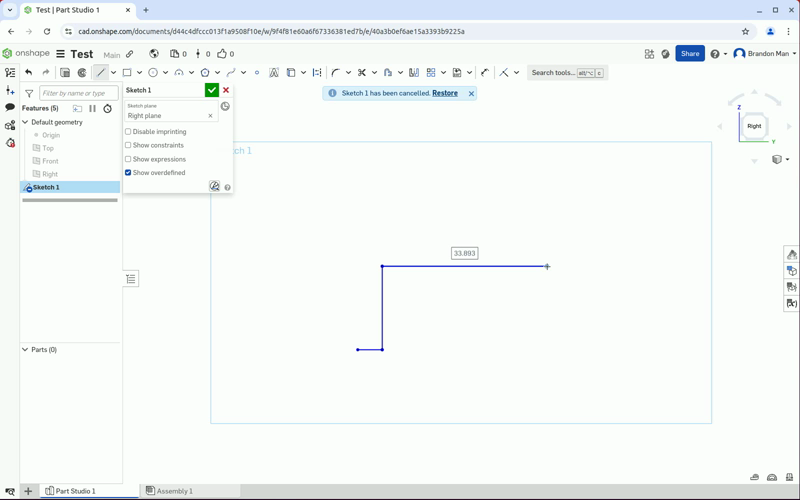
mouse_move(547, 349)
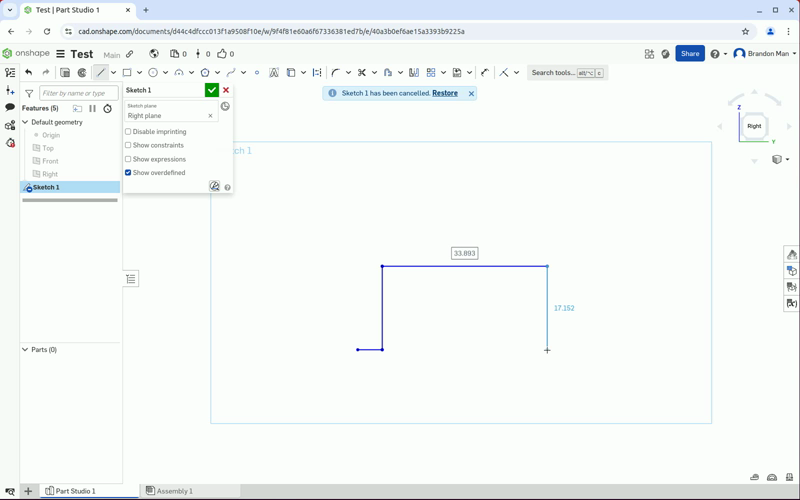
click(547, 349)
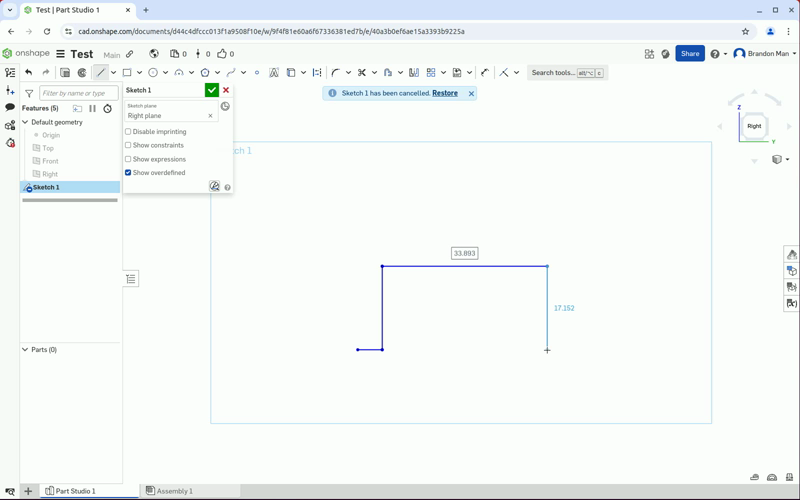
key_up(shift)
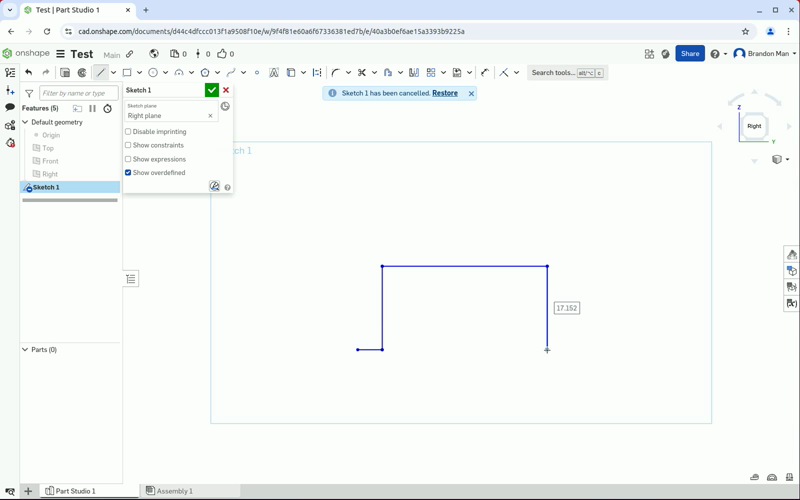
key_down(shift)
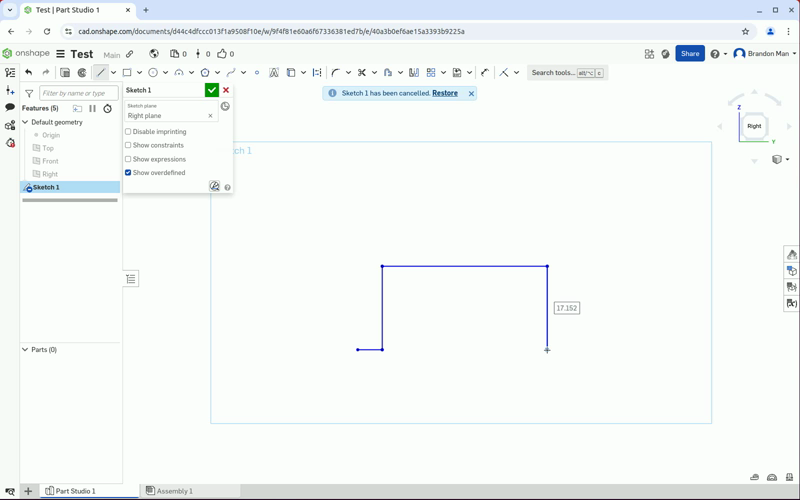
mouse_move(577, 349)
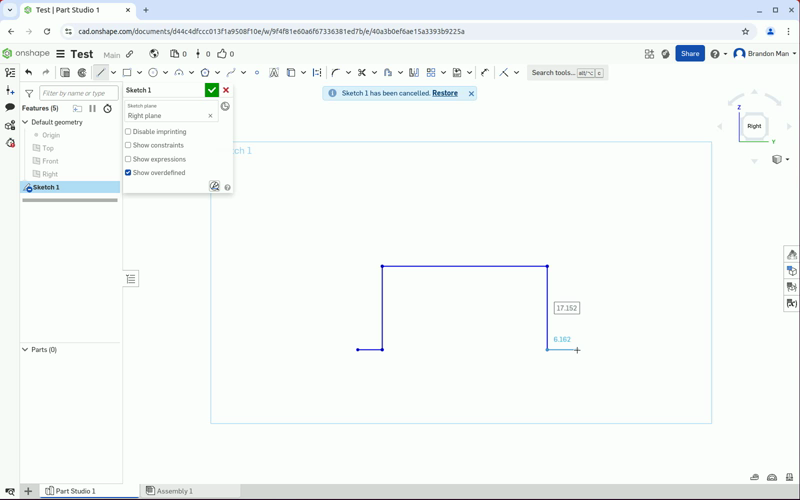
mouse_move(572, 349)
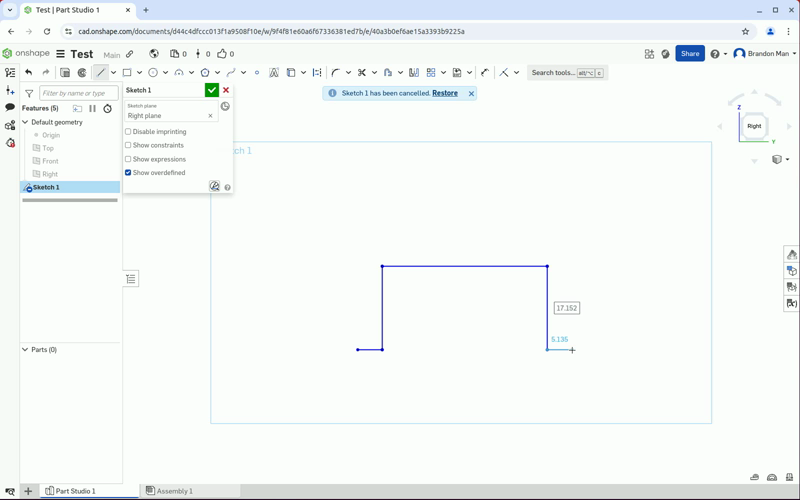
click(572, 349)
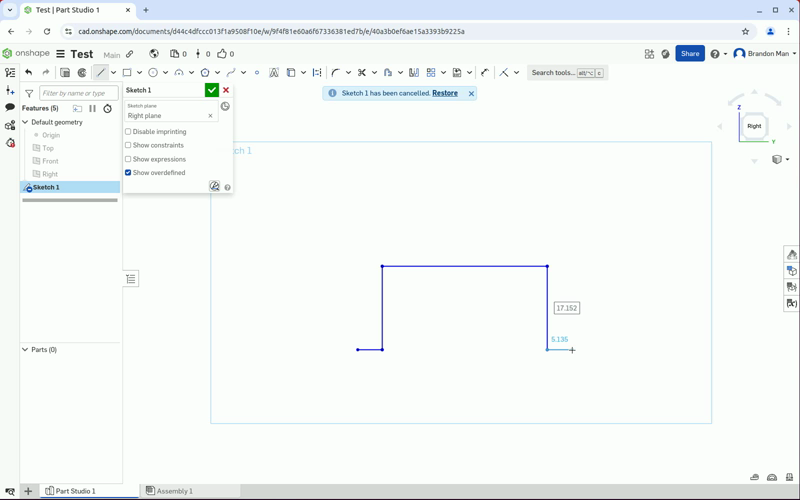
key_up(shift)
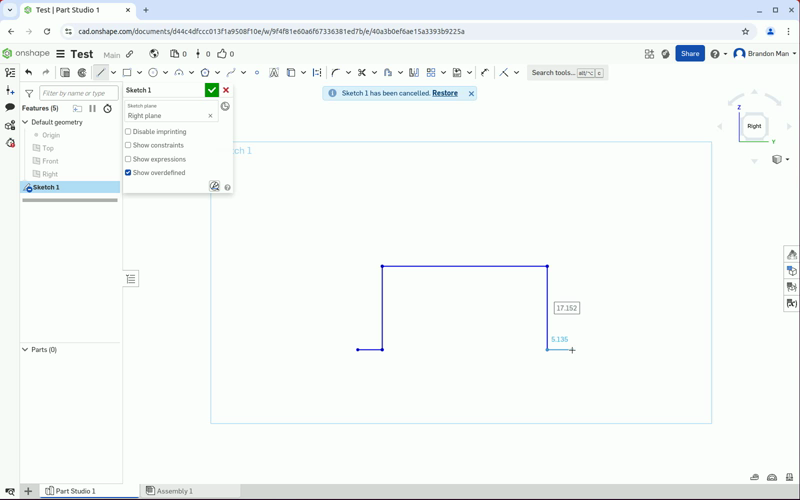
key_down(shift)
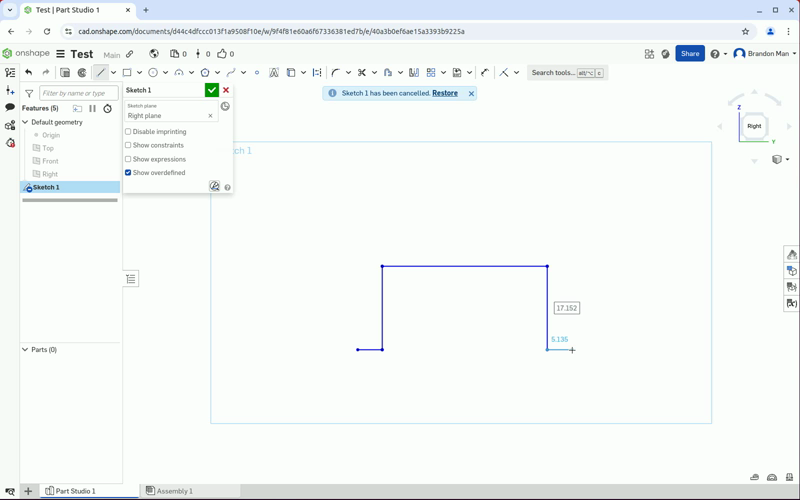
mouse_move(589, 349)
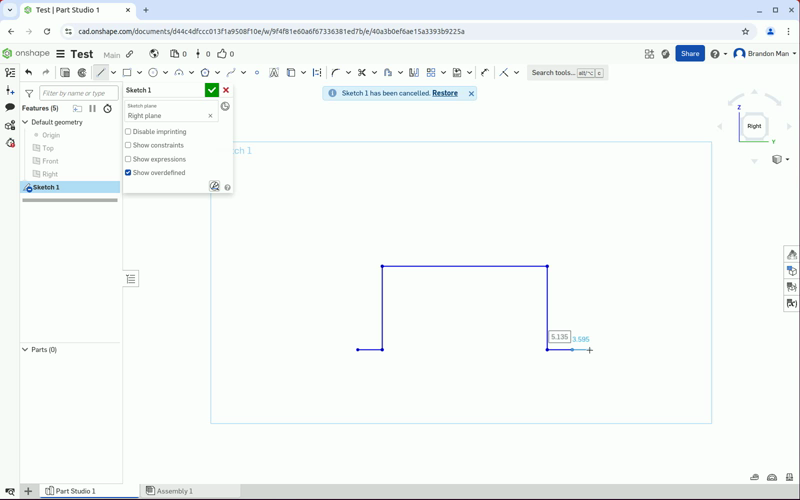
mouse_move(572, 340)
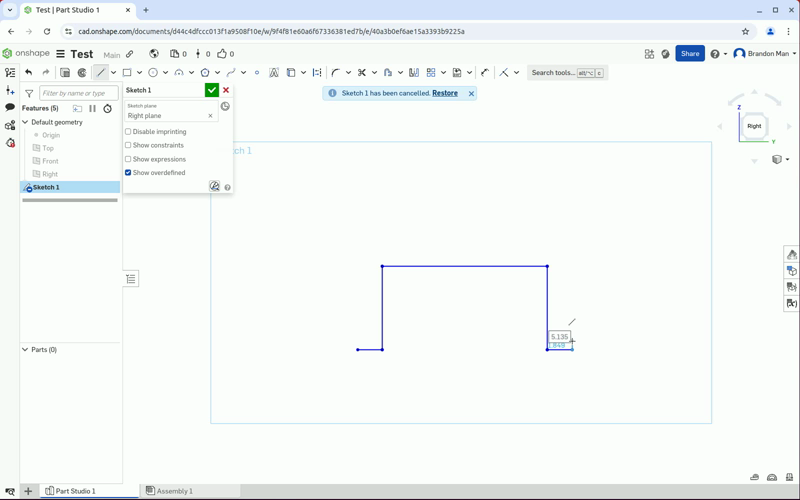
click(572, 340)
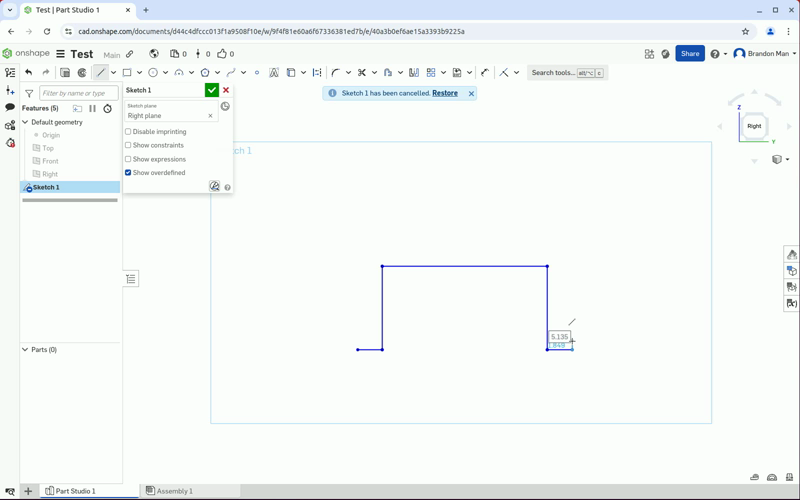
key_up(shift)
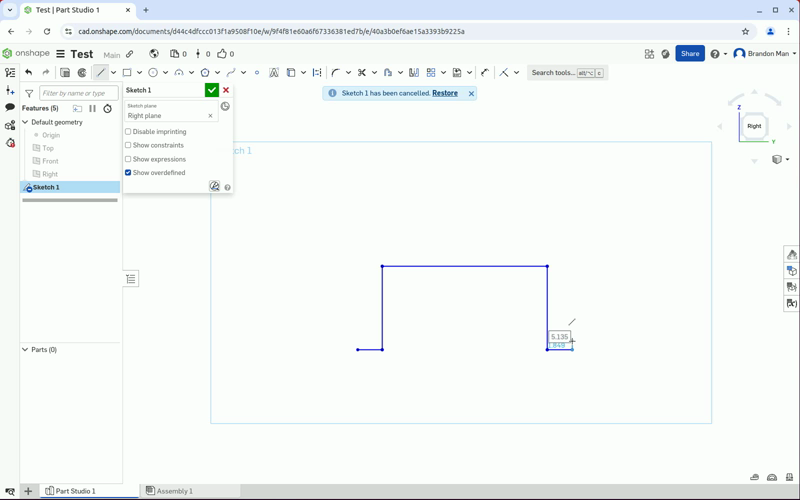
key_down(shift)
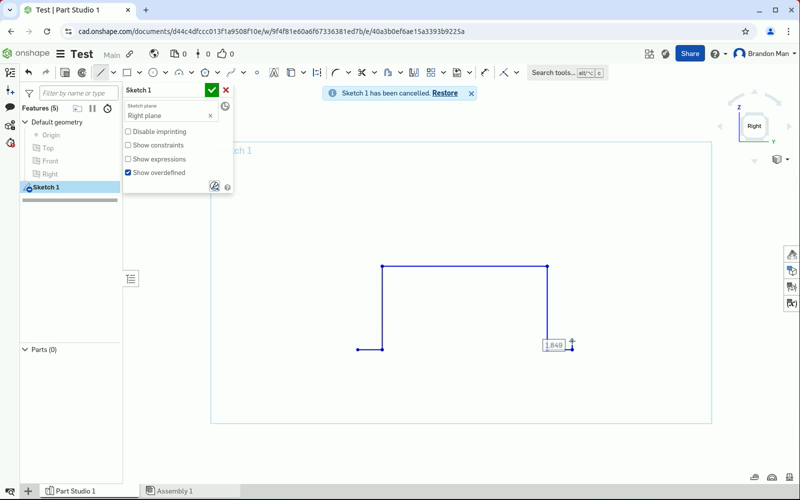
mouse_move(589, 340)
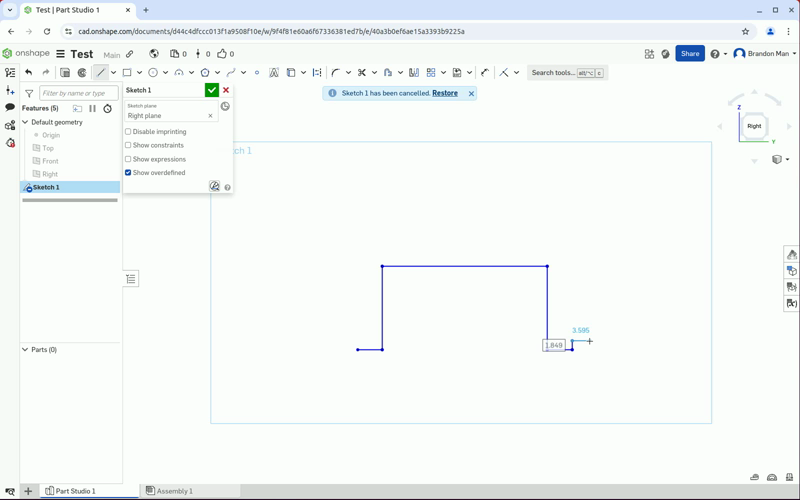
mouse_move(556, 340)
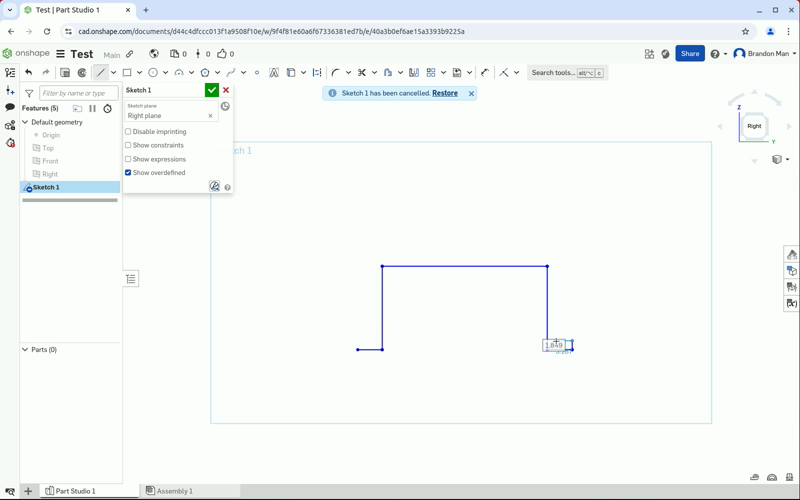
click(556, 340)
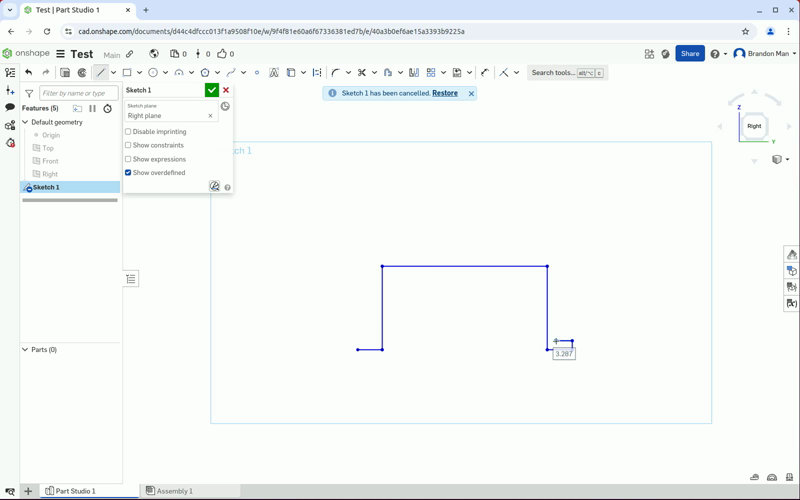
key_up(shift)
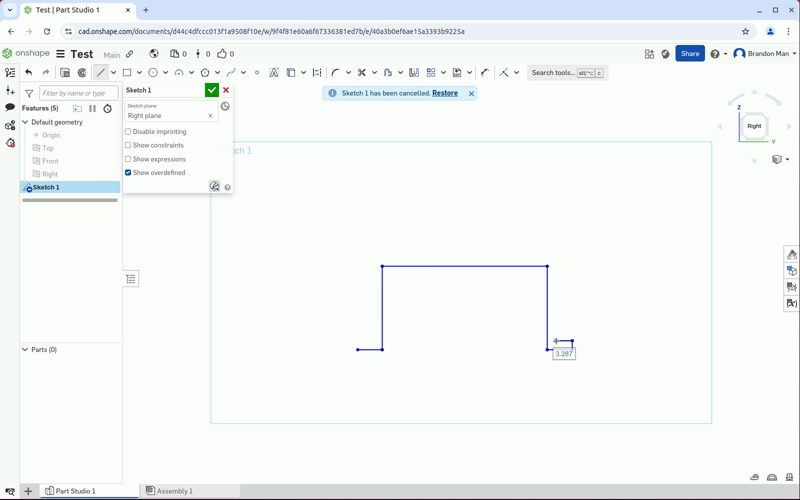
key_down(shift)
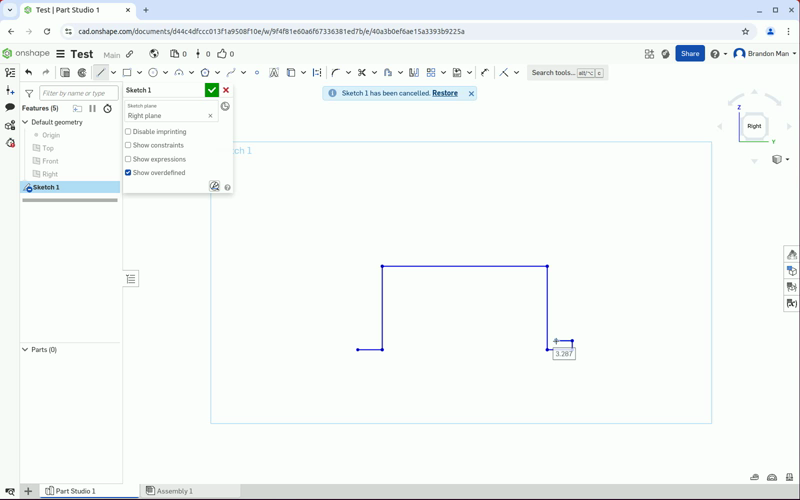
mouse_move(556, 259)
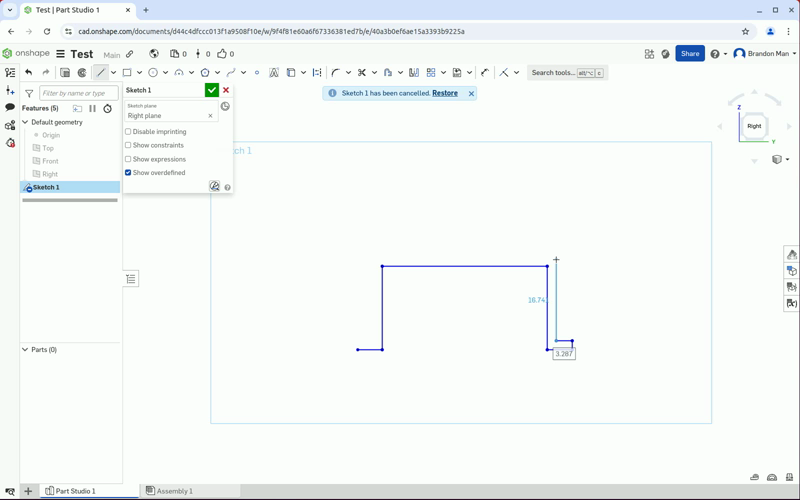
click(556, 259)
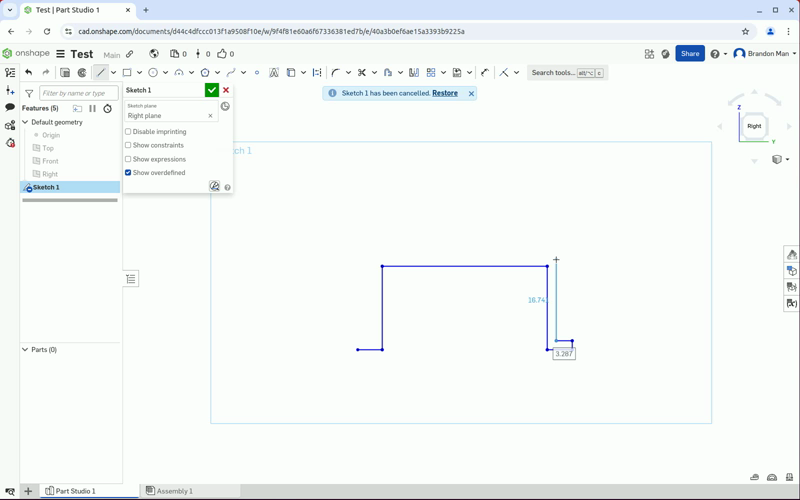
key_up(shift)
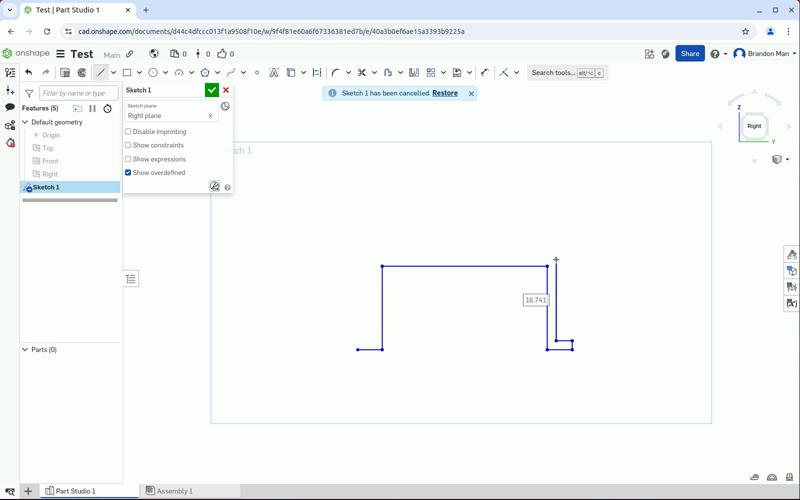
key_down(shift)
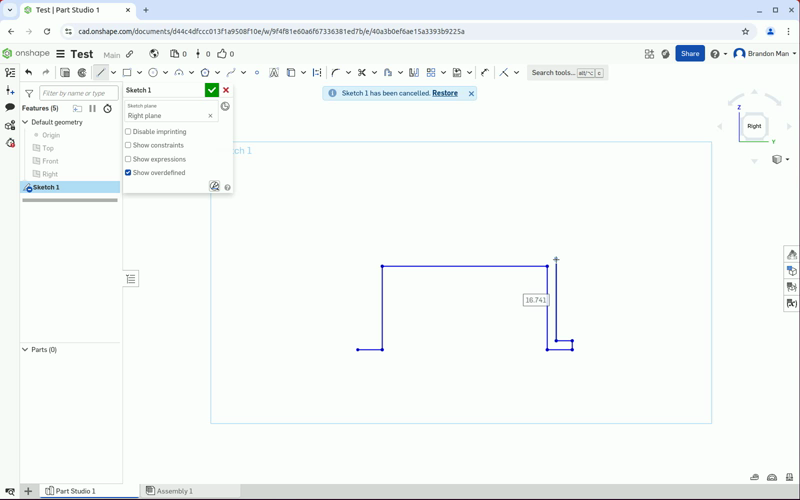
mouse_move(373, 259)
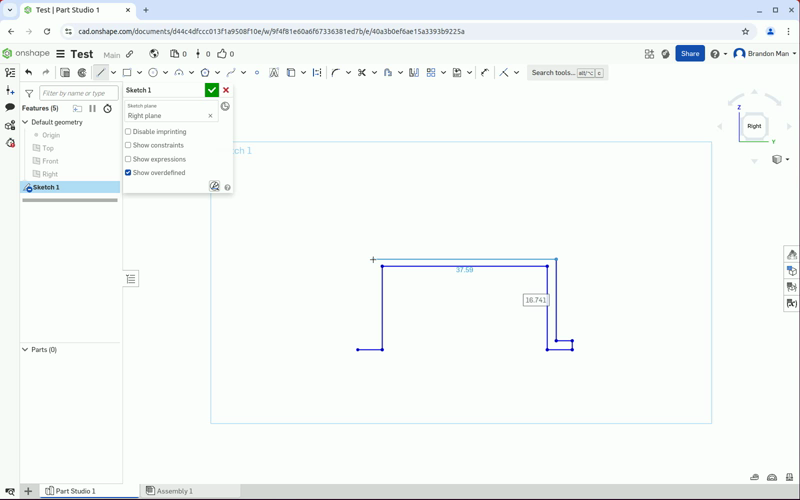
click(373, 259)
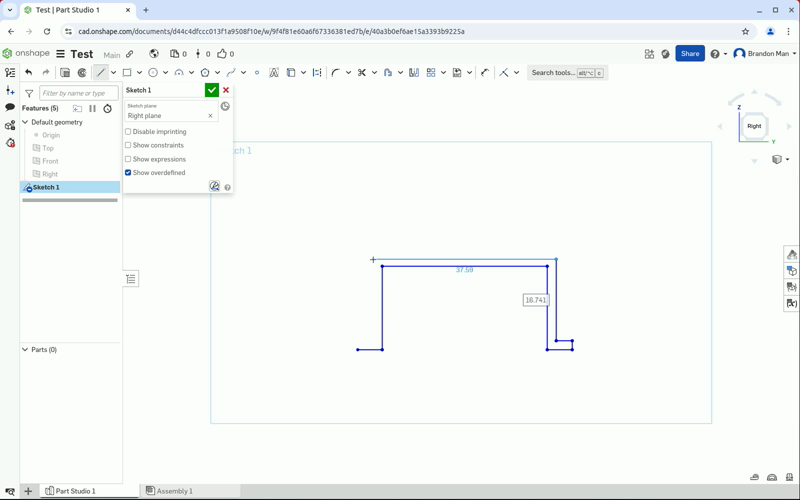
key_up(shift)
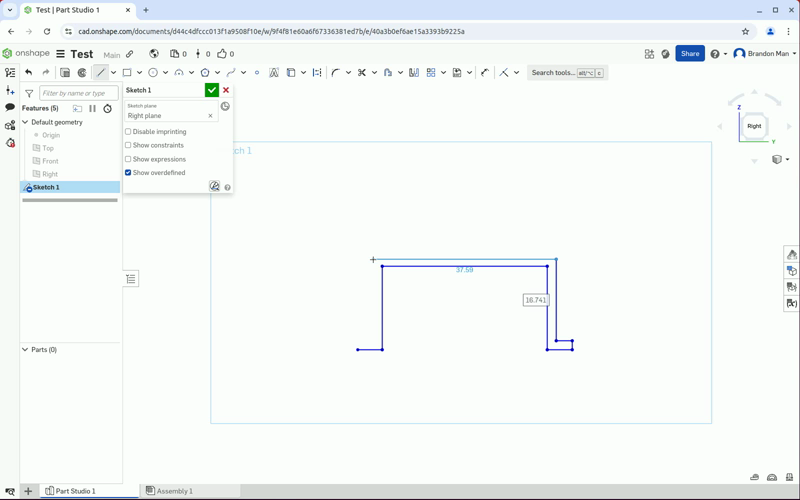
key_down(shift)
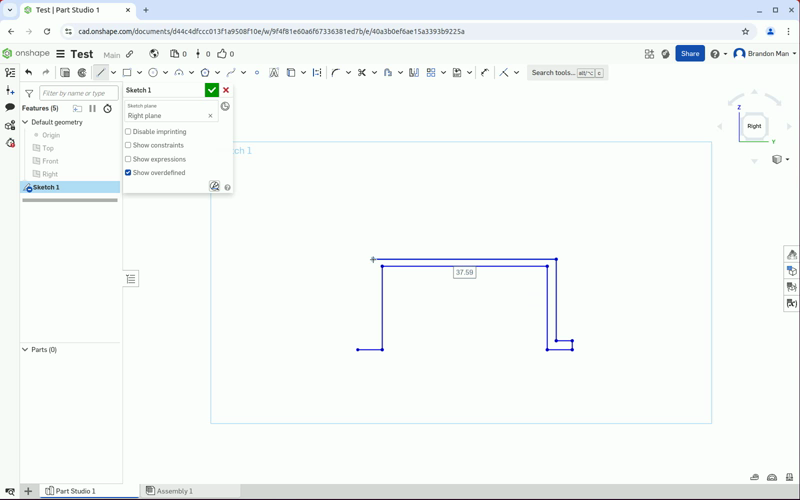
mouse_move(373, 340)
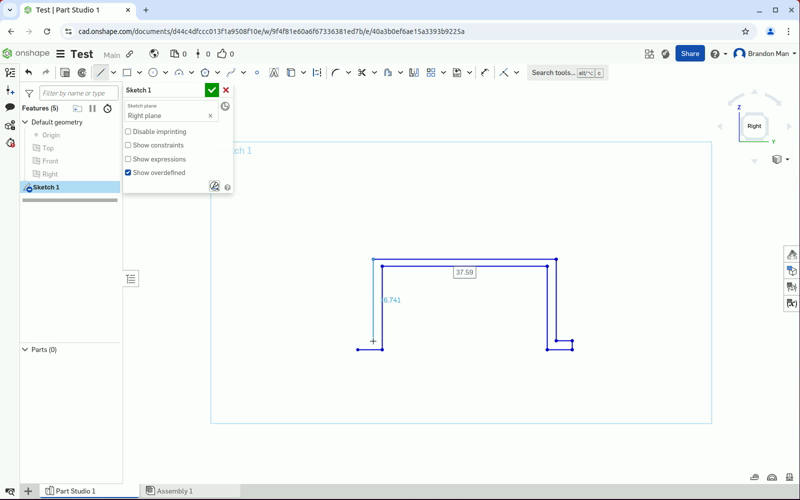
click(373, 340)
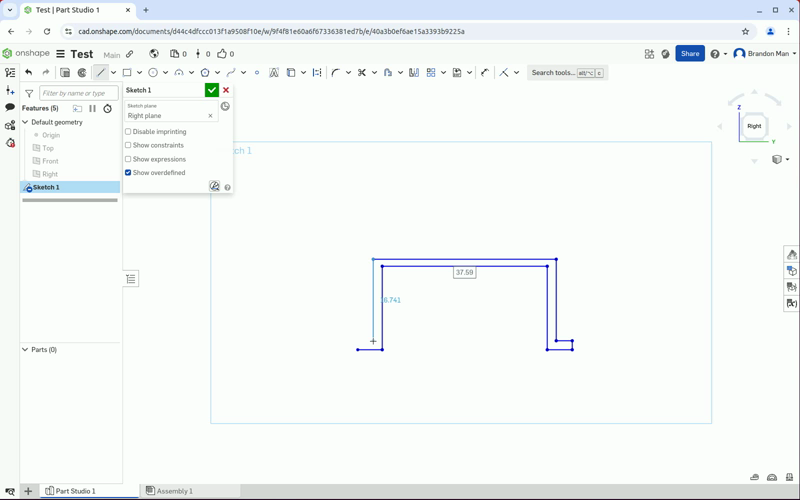
key_up(shift)
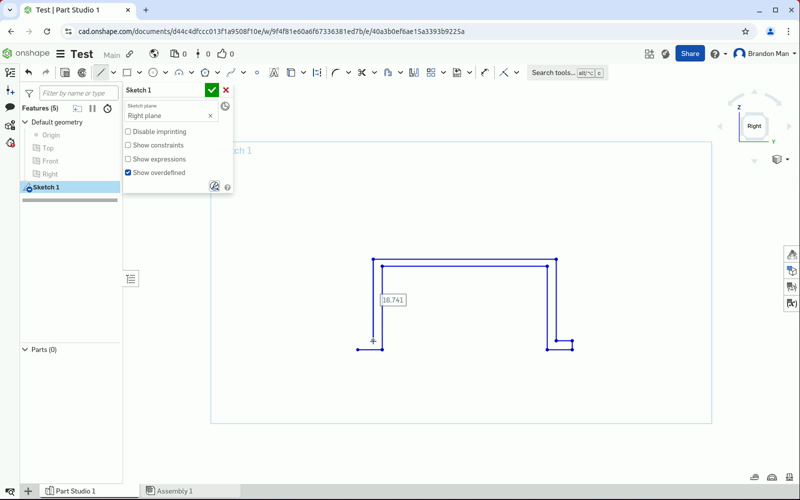
key_down(shift)
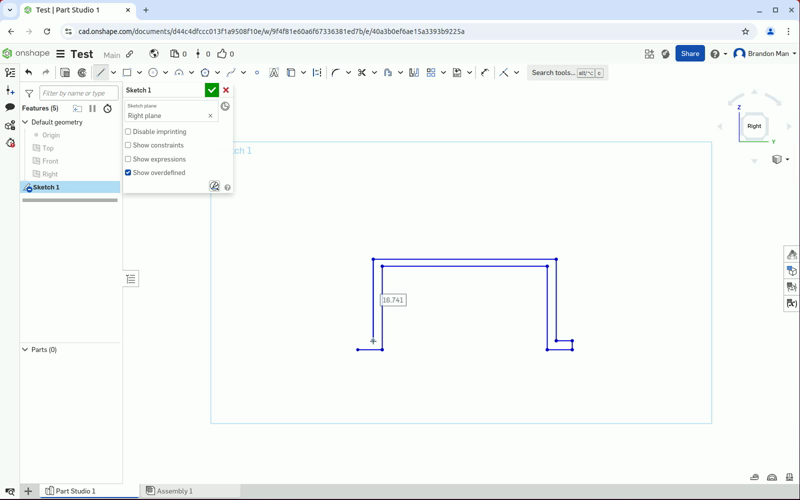
mouse_move(403, 340)
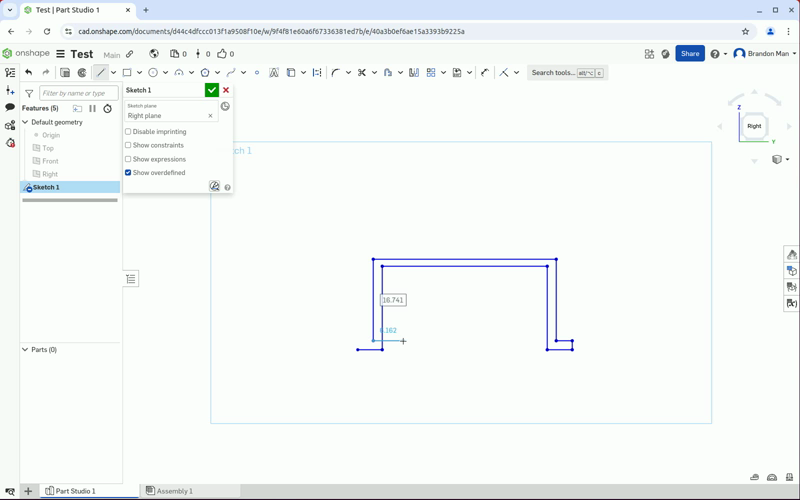
mouse_move(357, 340)
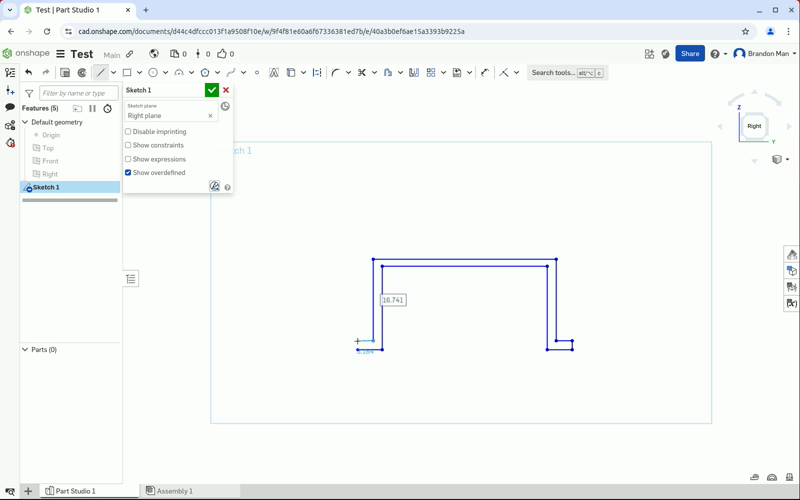
click(357, 340)
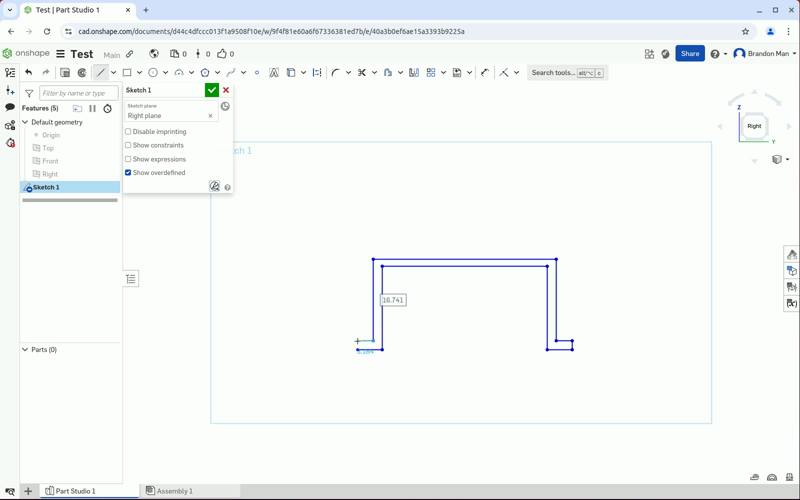
key_up(shift)
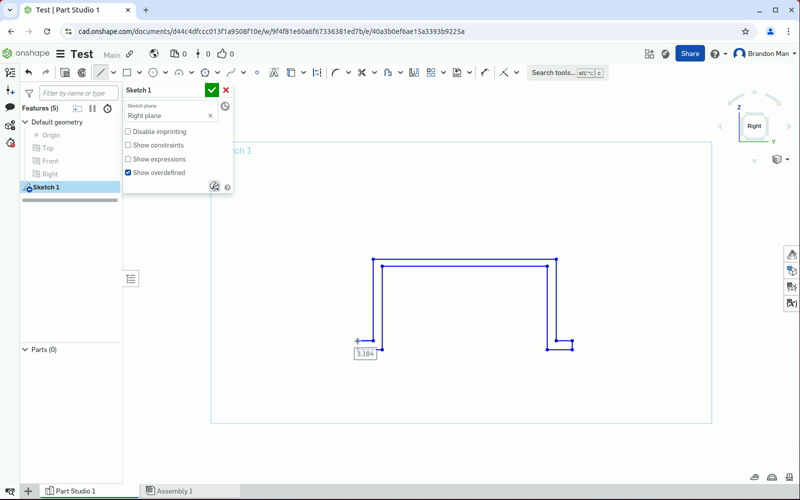
mouse_move(387, 340)
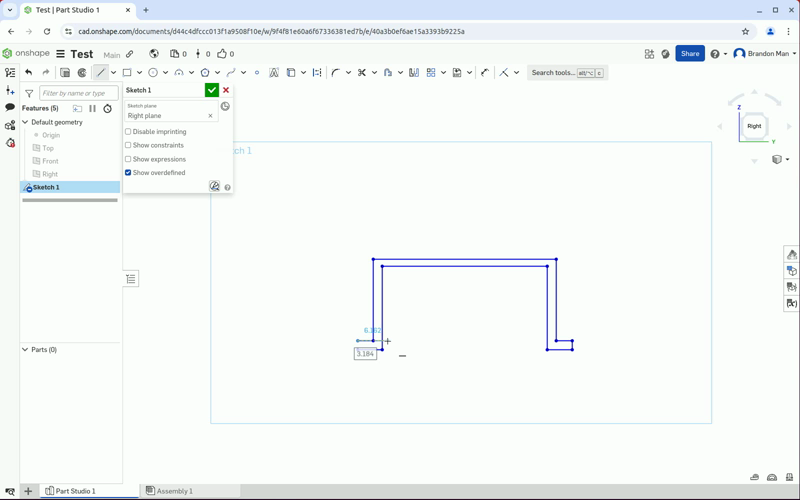
key_down(shift)
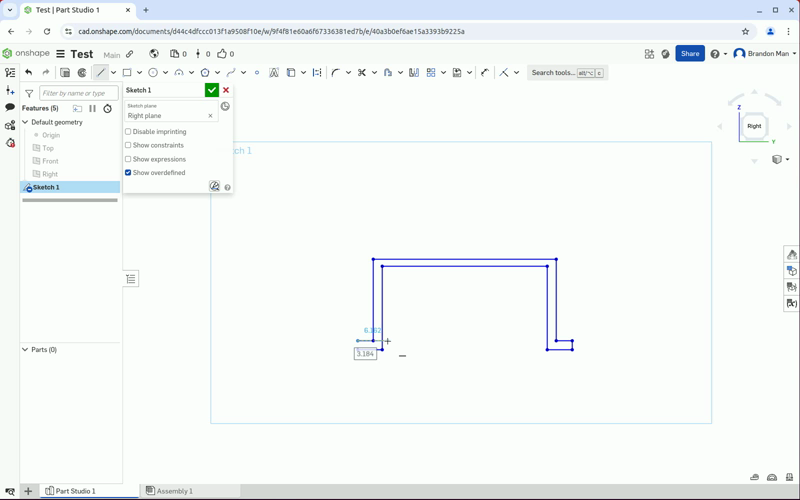
mouse_move(357, 349)
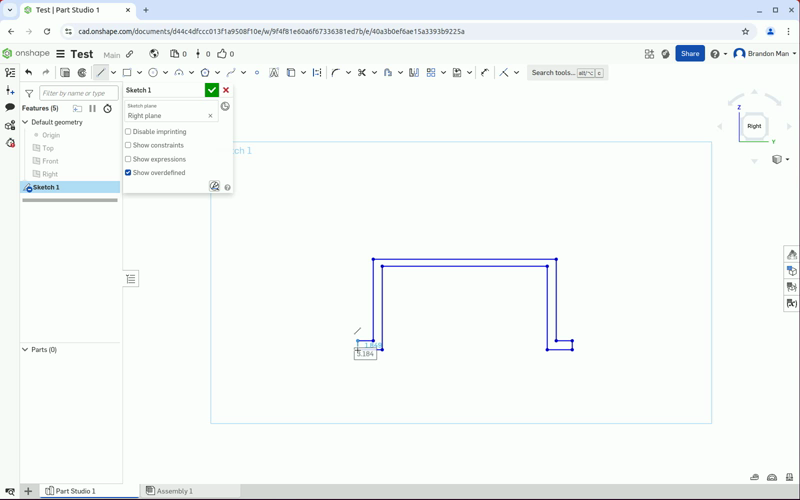
key_up(shift)
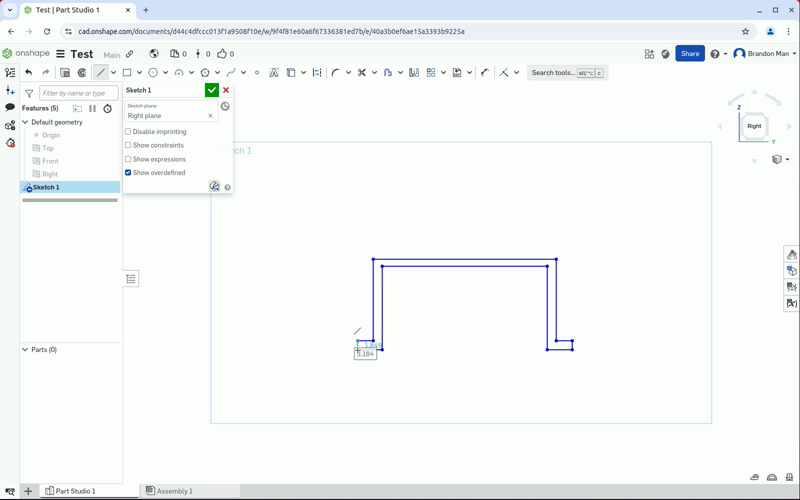
click(357, 349)
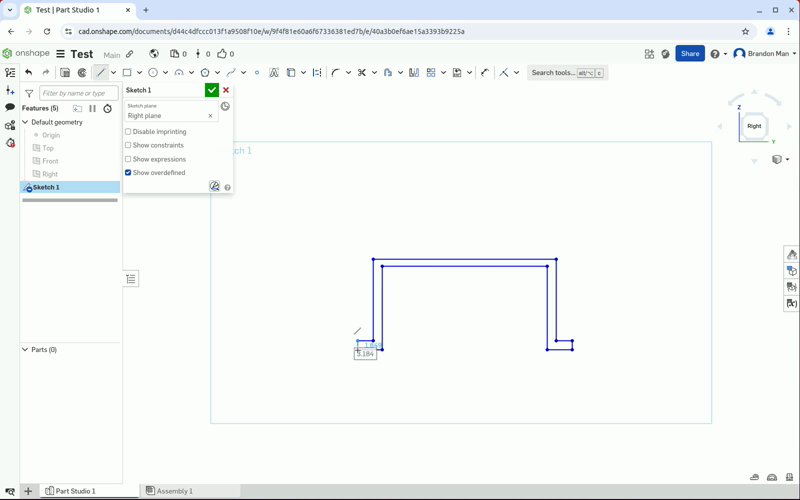
key(esc)
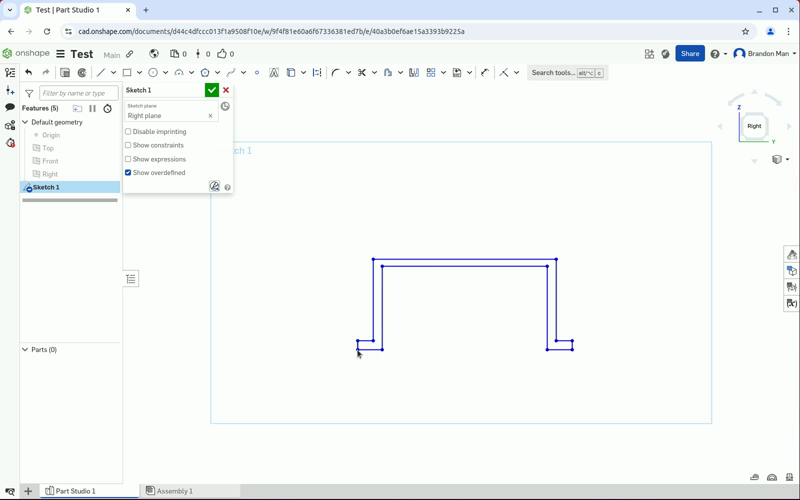
mouse_move(377, 305)
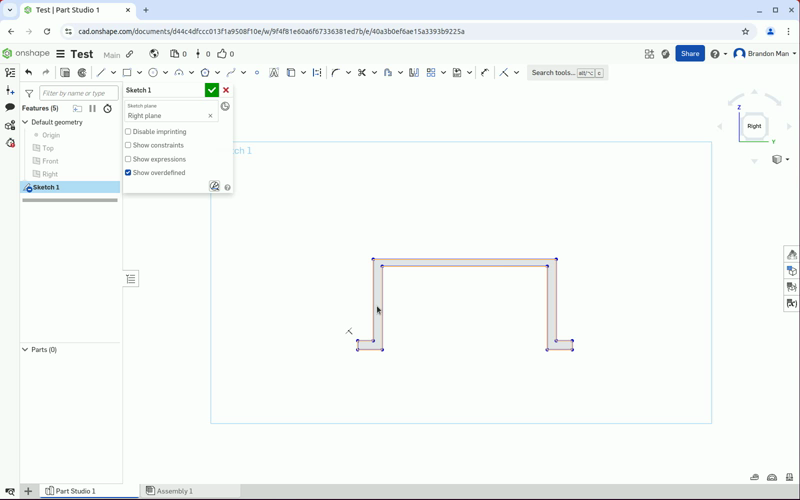
click(377, 305)
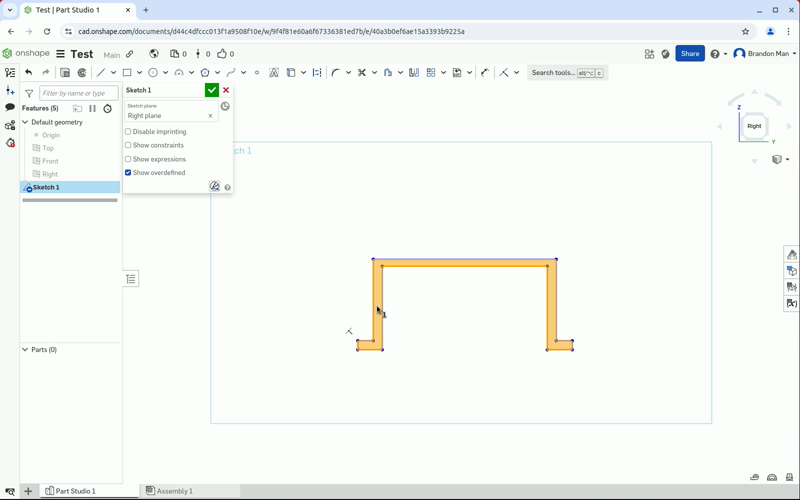
mouse_move(73, 352)
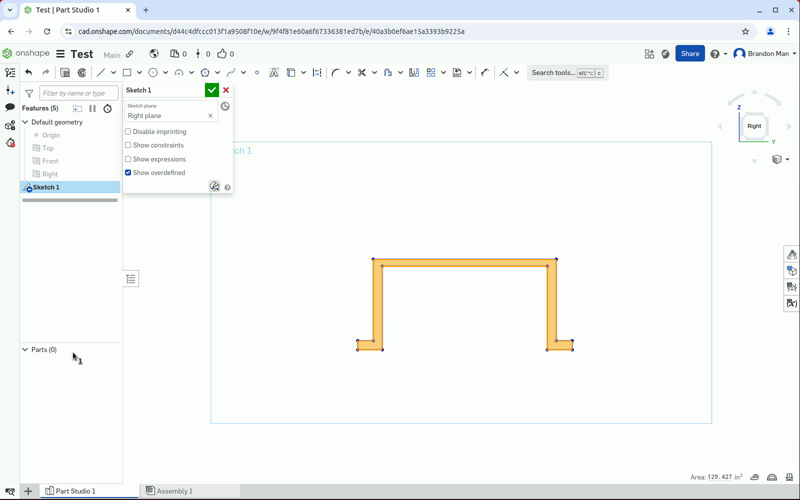
key(shift+y)
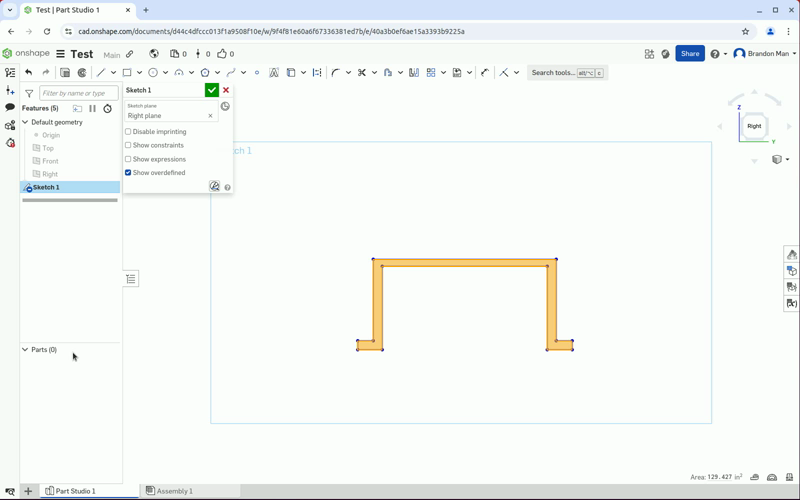
key(shift+e)
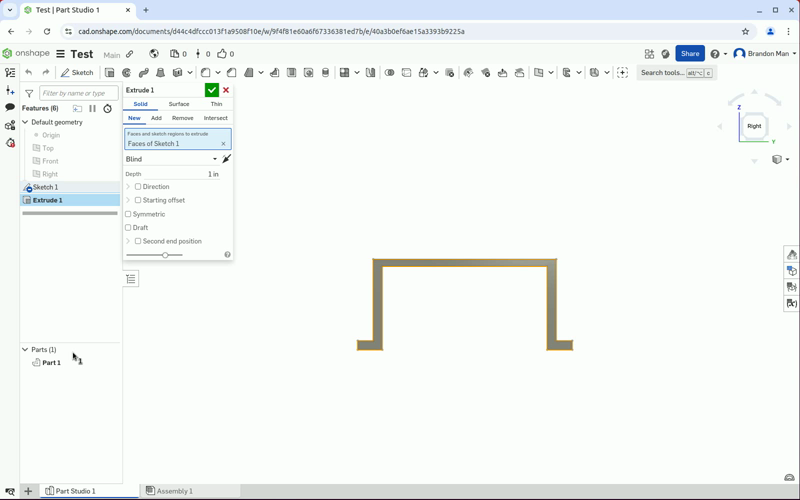
mouse_move(143, 106)
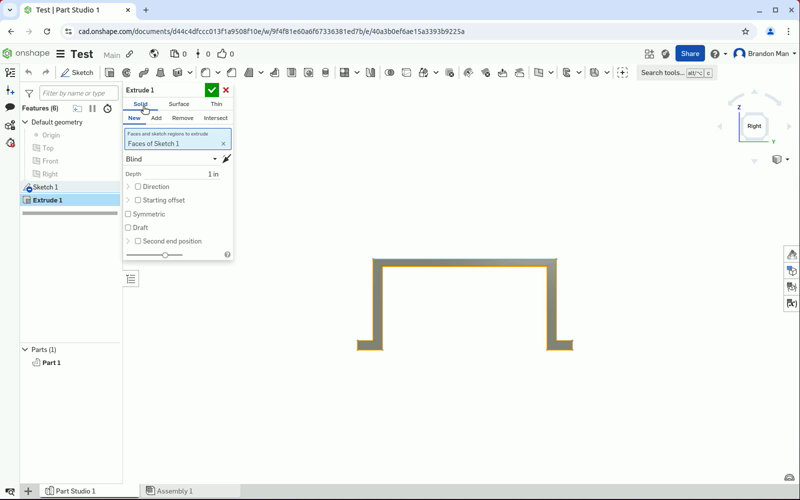
click(143, 106)
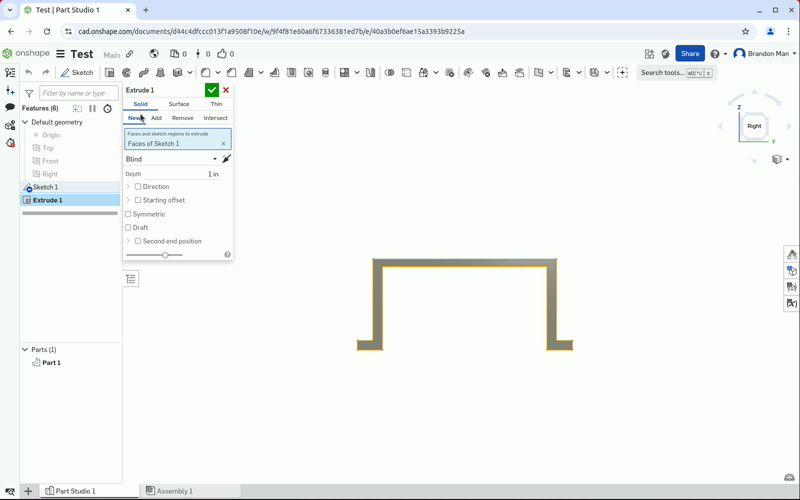
mouse_move(137, 120)
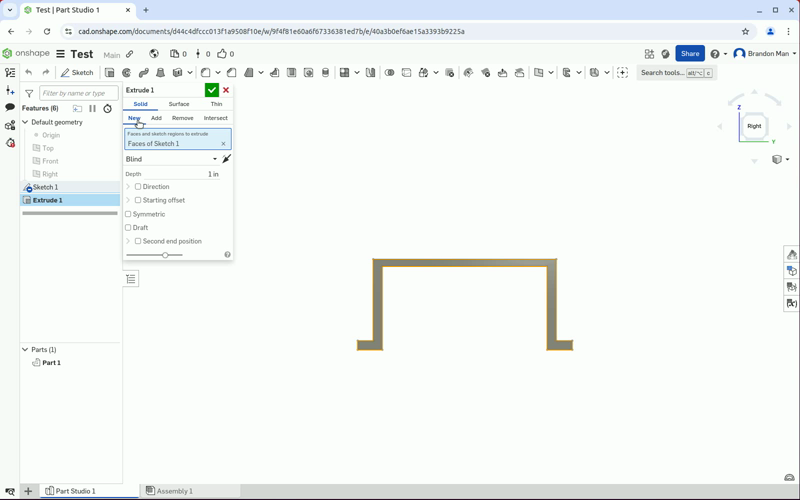
click(137, 120)
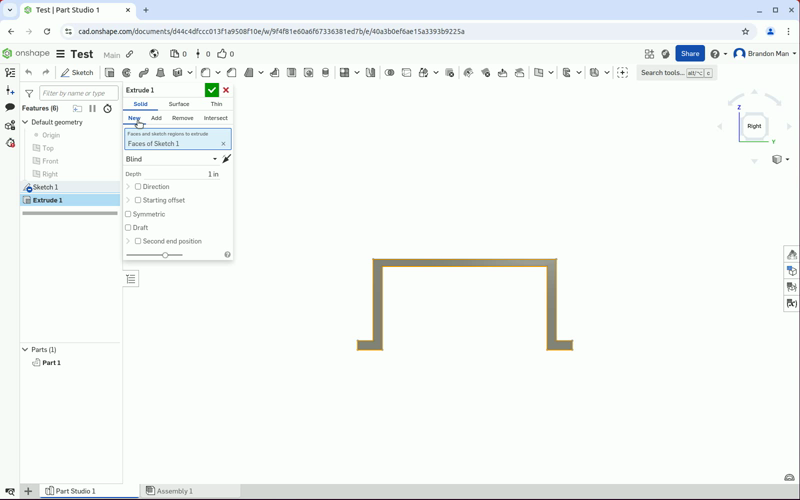
key(tab, 4)
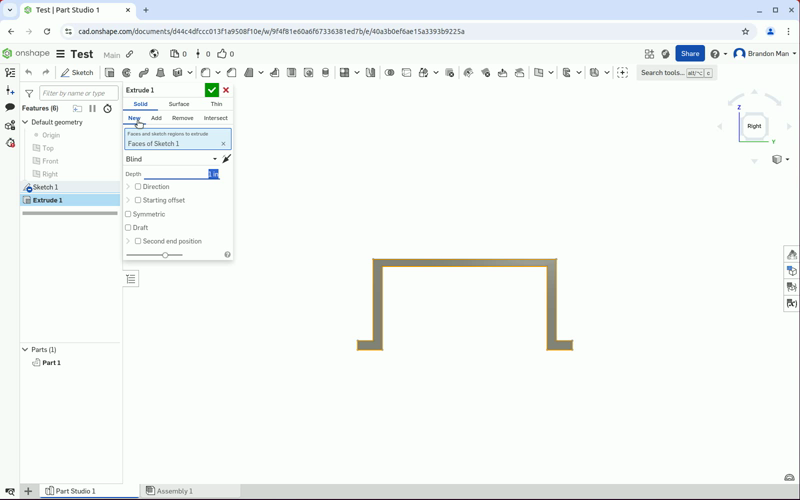
text(4.333)
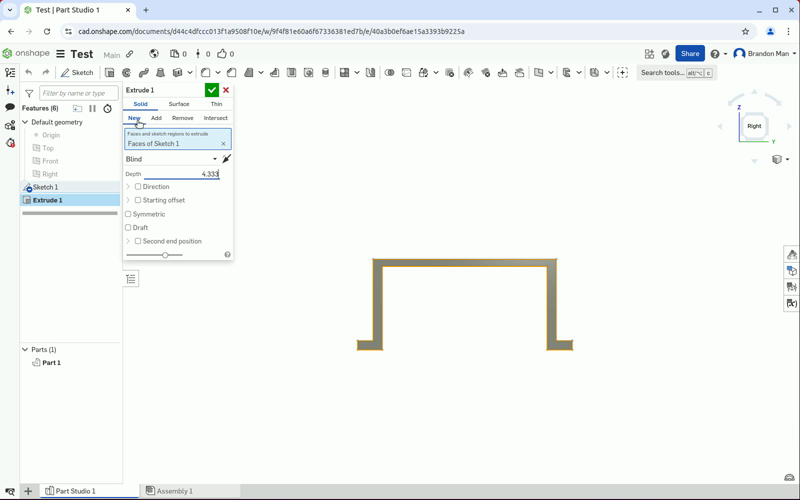
key(enter)
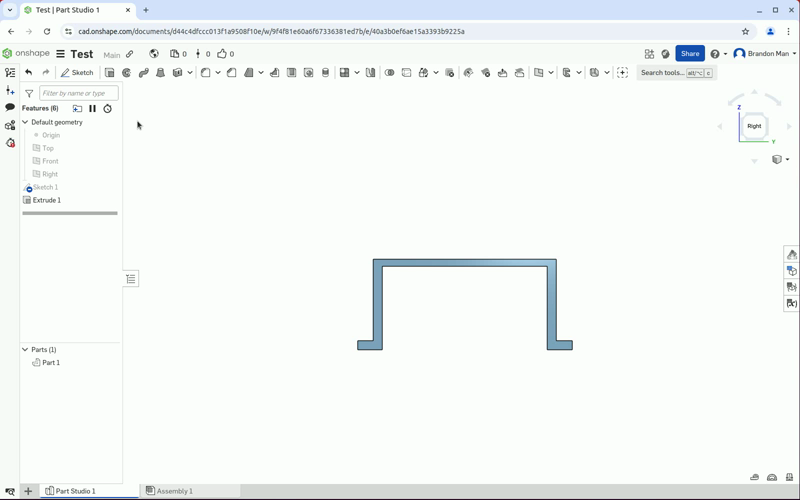
key(shift+h)
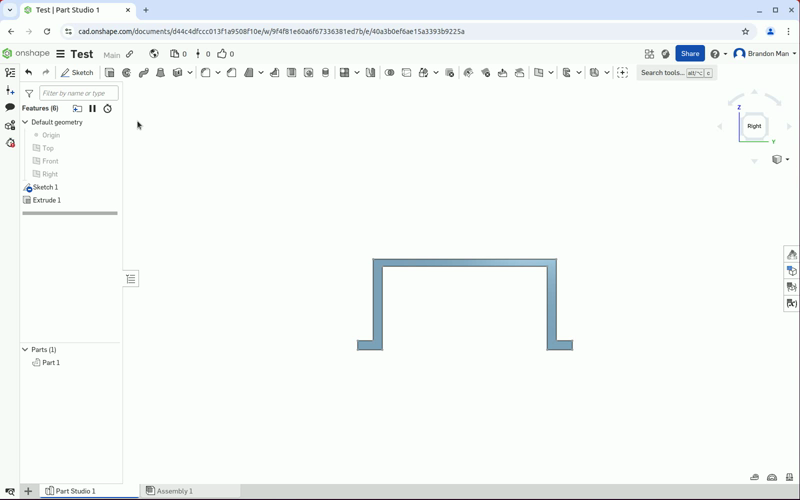
key(shift+h)
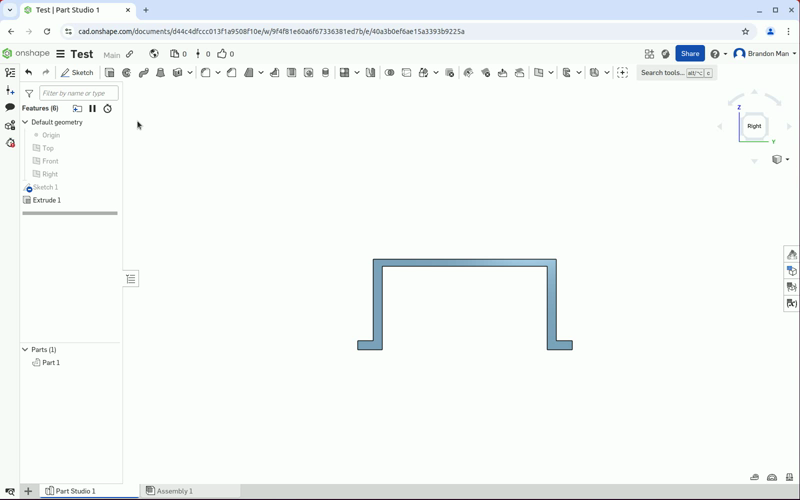
mouse_move(73, 189)
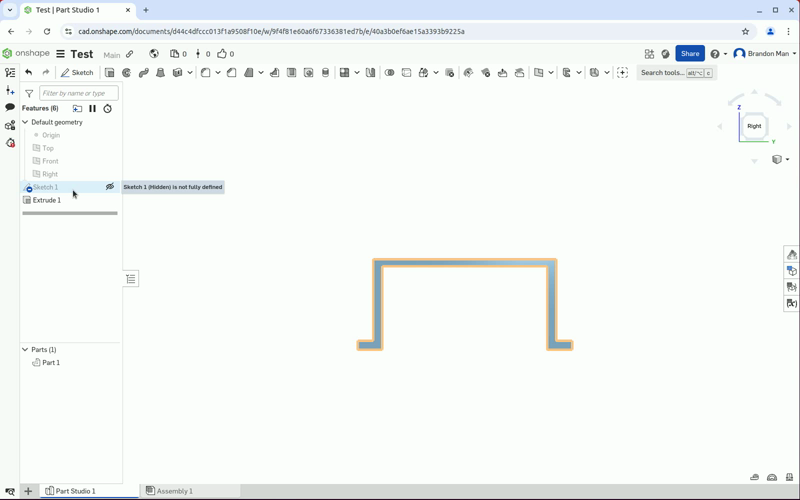
click(73, 189)
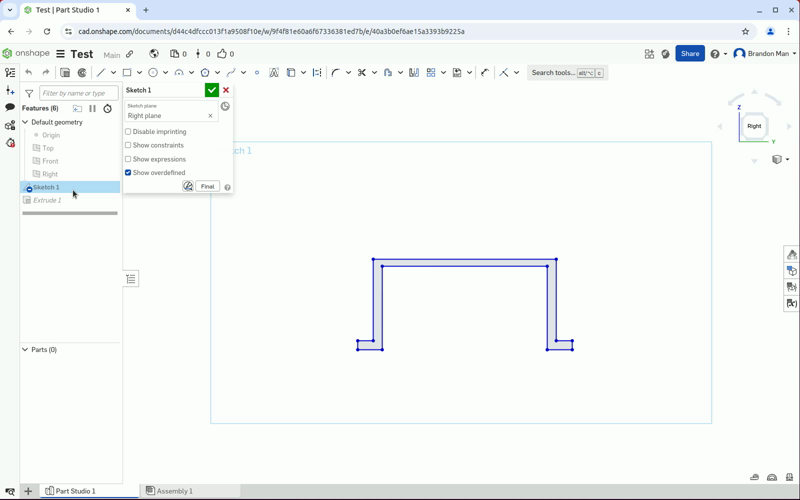
mouse_move(229, 92)
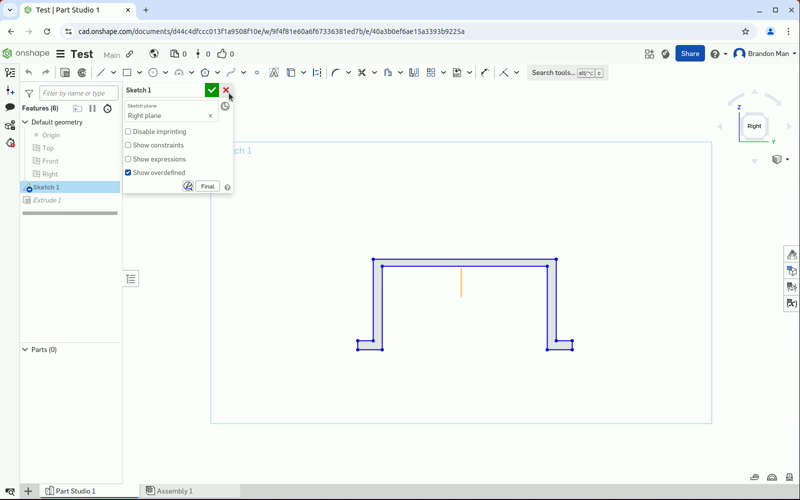
click(229, 92)
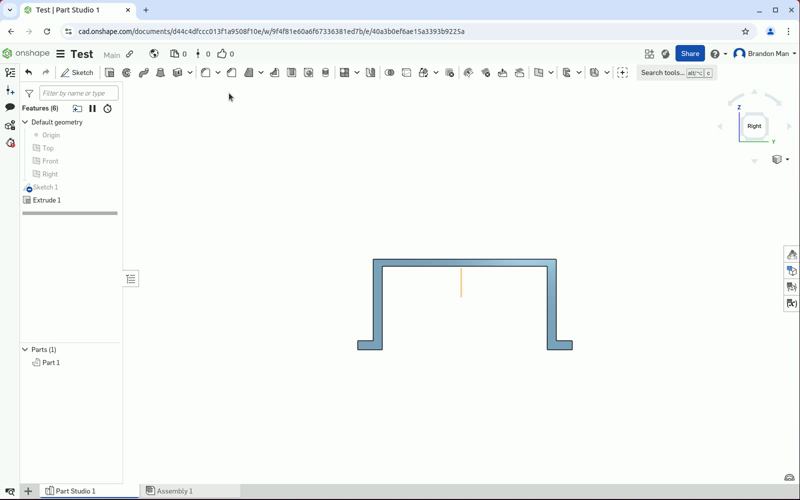
mouse_move(73, 352)
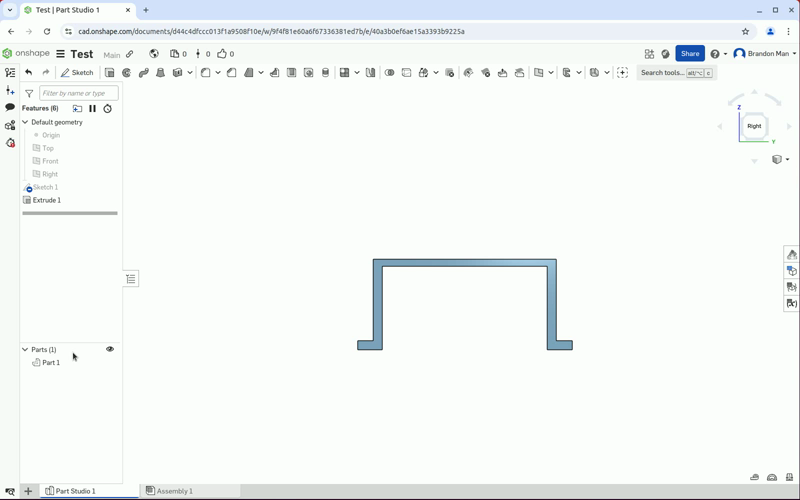
key(y)
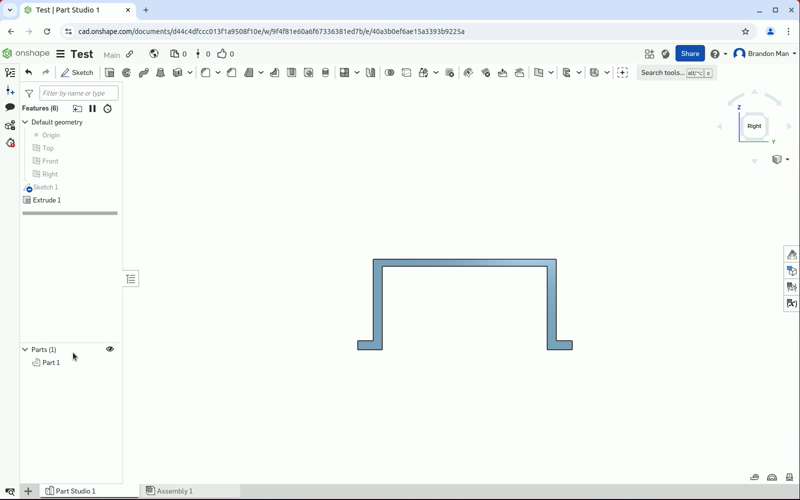
key(shift+p)
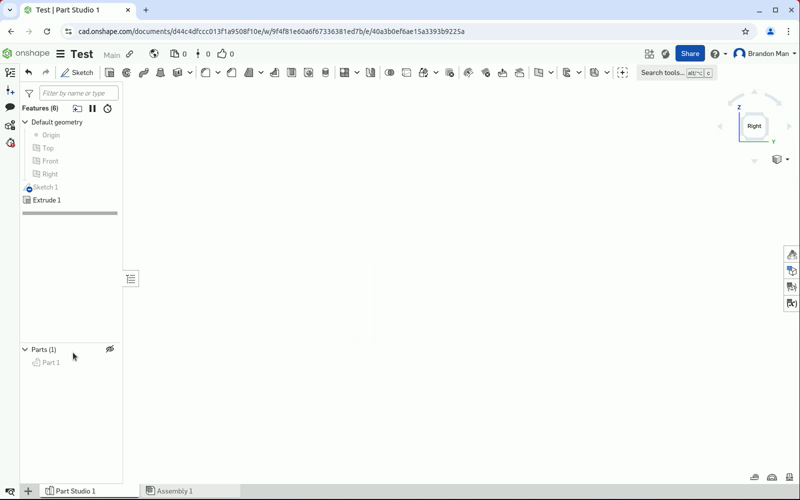
key(space)
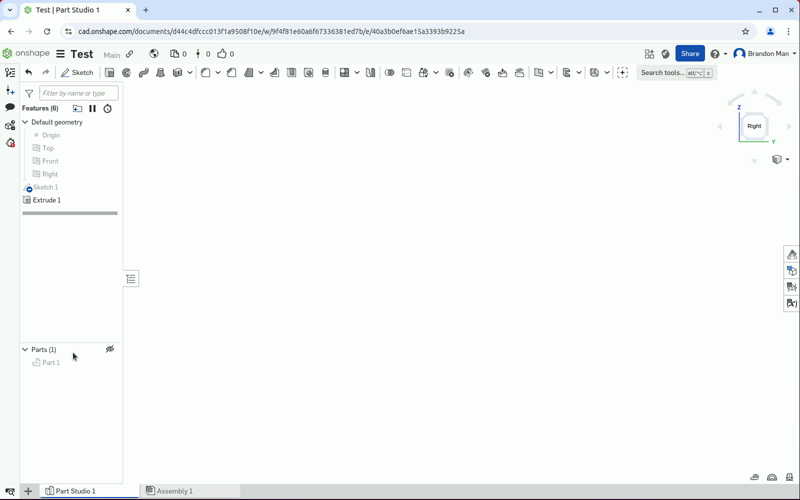
key_down(shift)
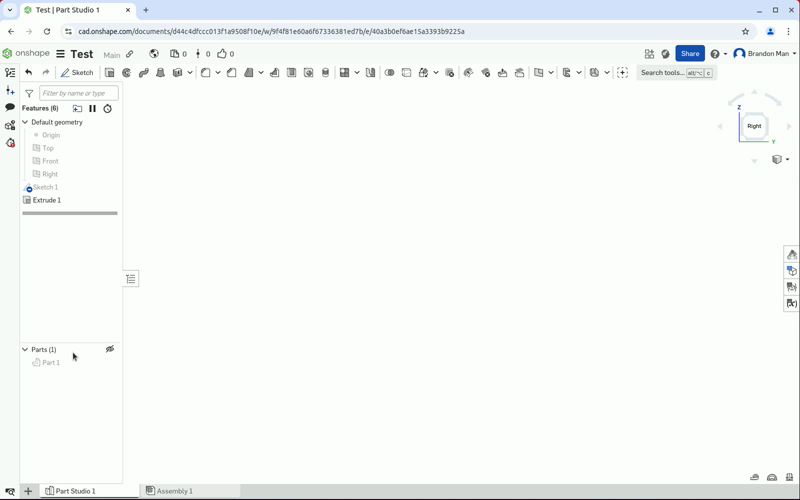
key(right)
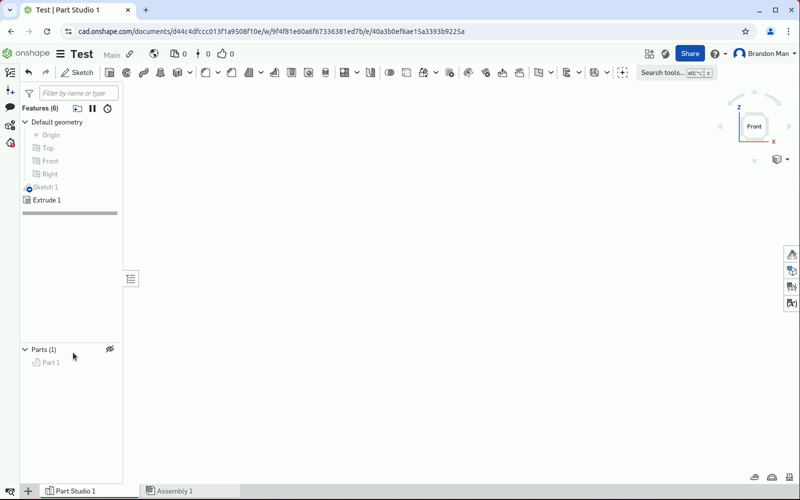
key_up(shift)
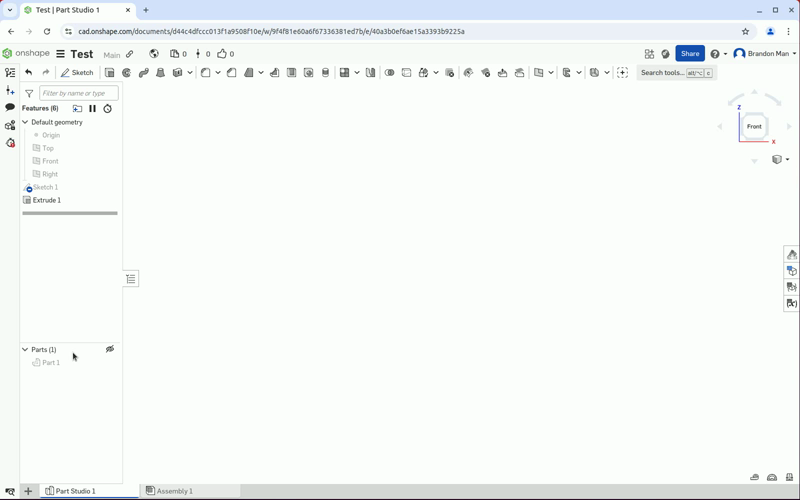
key(space)
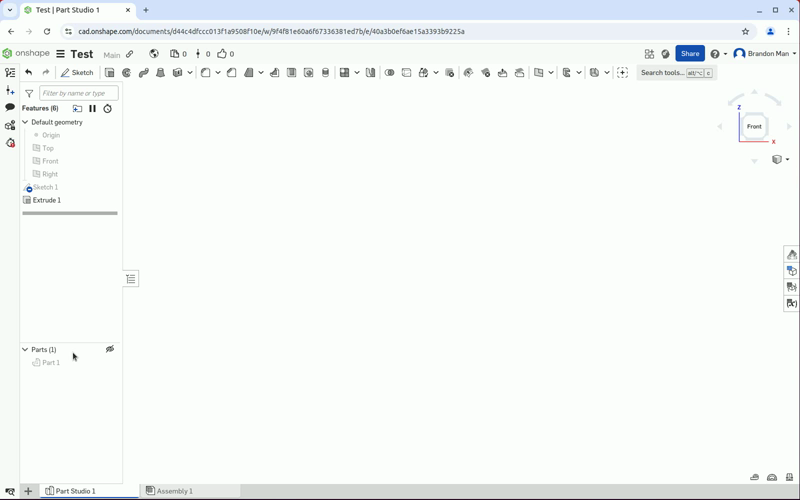
key_down(shift)
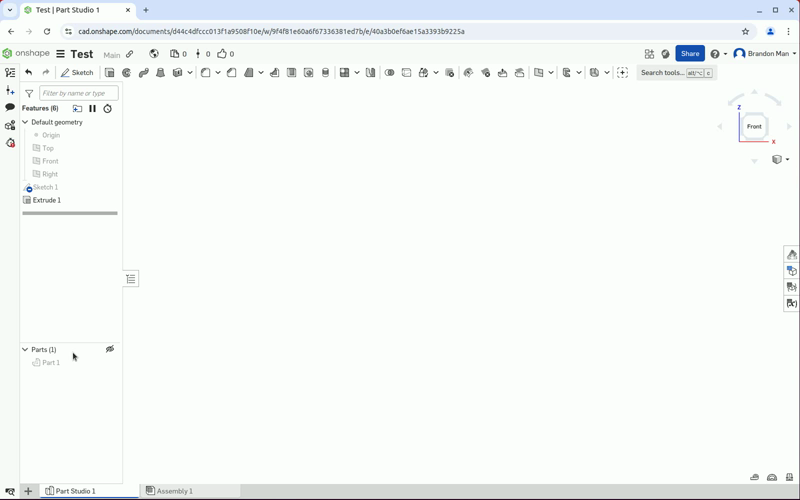
key(down)
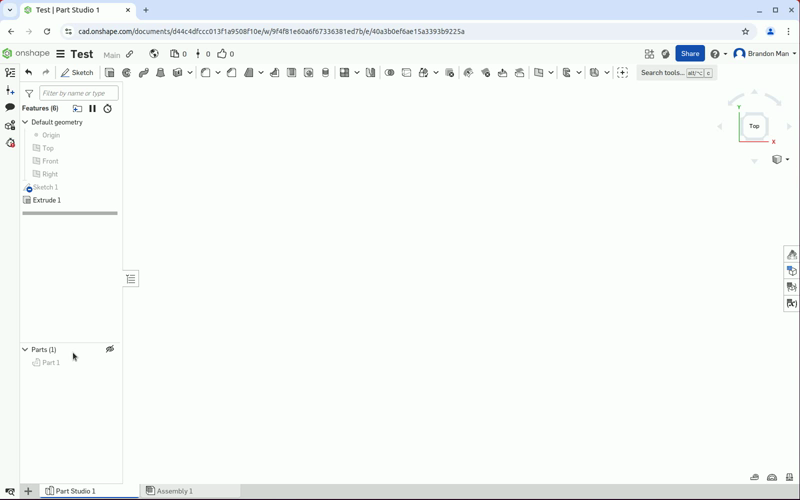
key_up(shift)
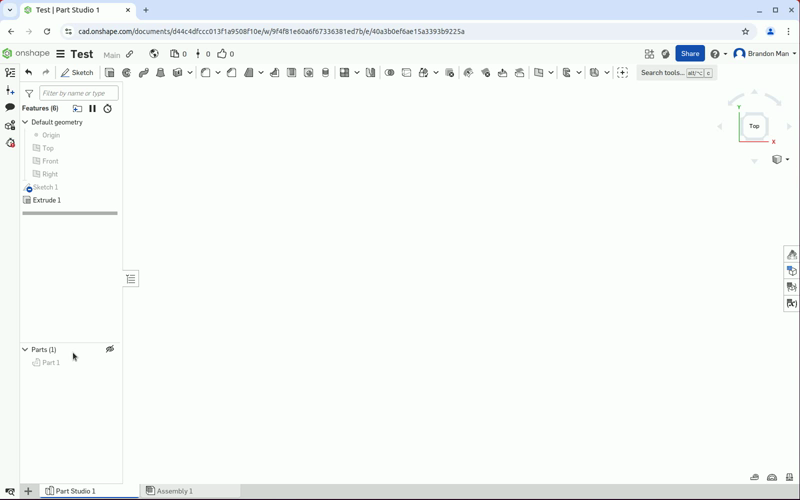
mouse_move(73, 352)
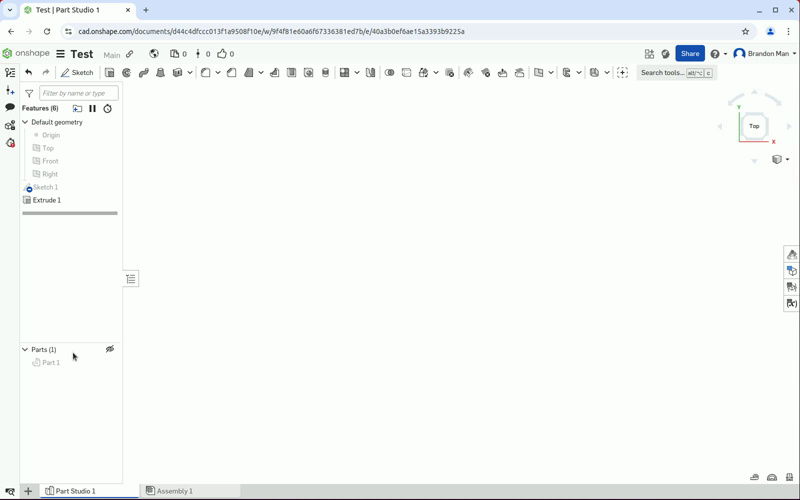
key(shift+y)
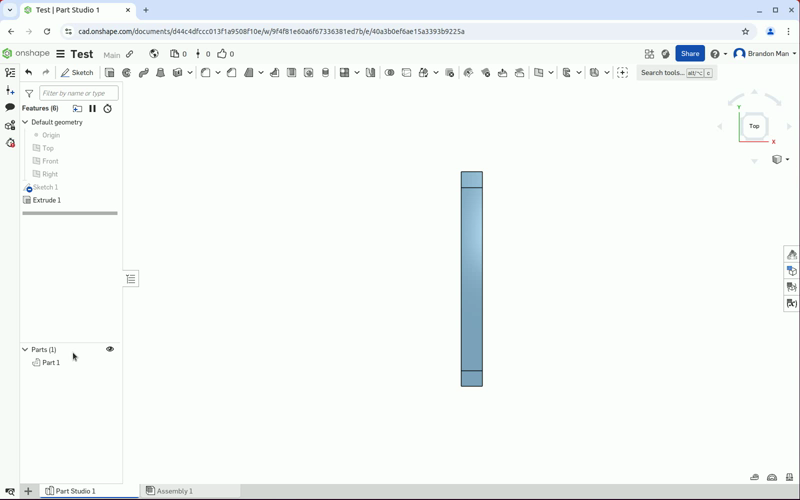
mouse_move(541, 75)
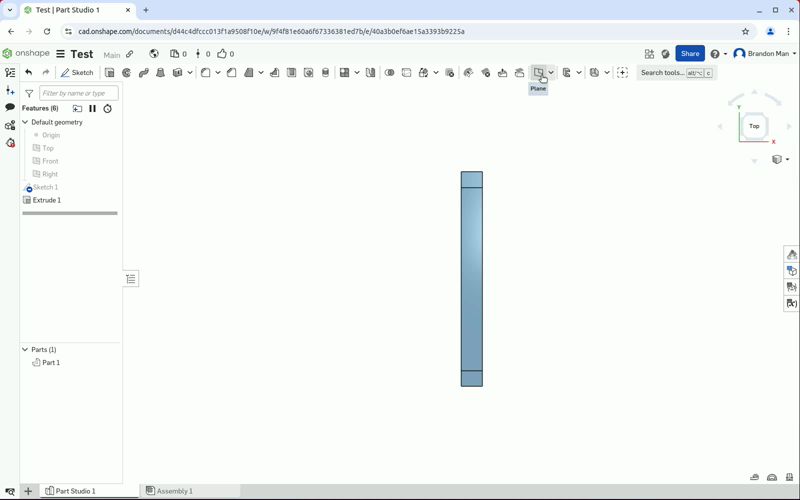
click(541, 75)
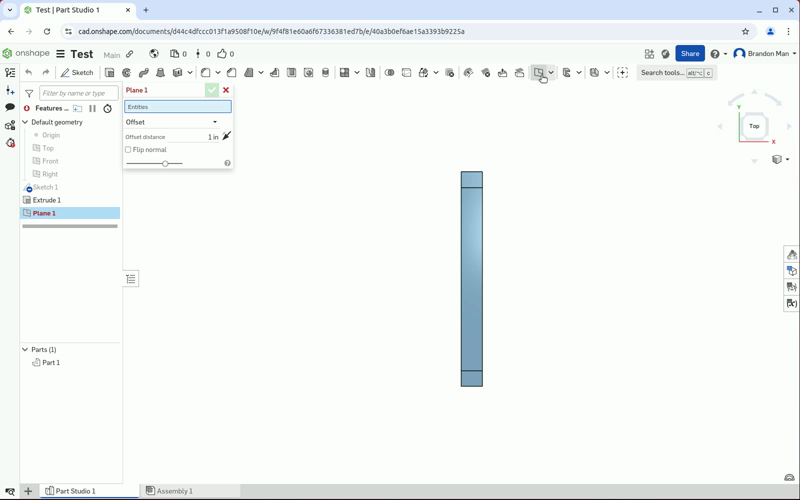
mouse_move(73, 150)
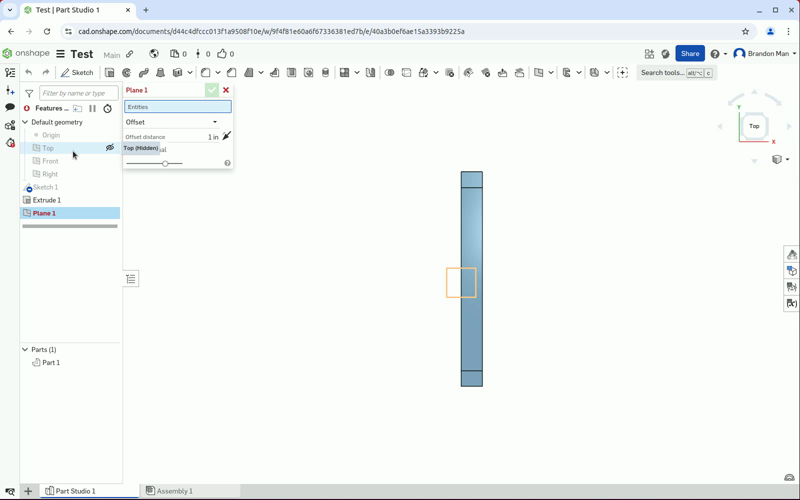
click(73, 150)
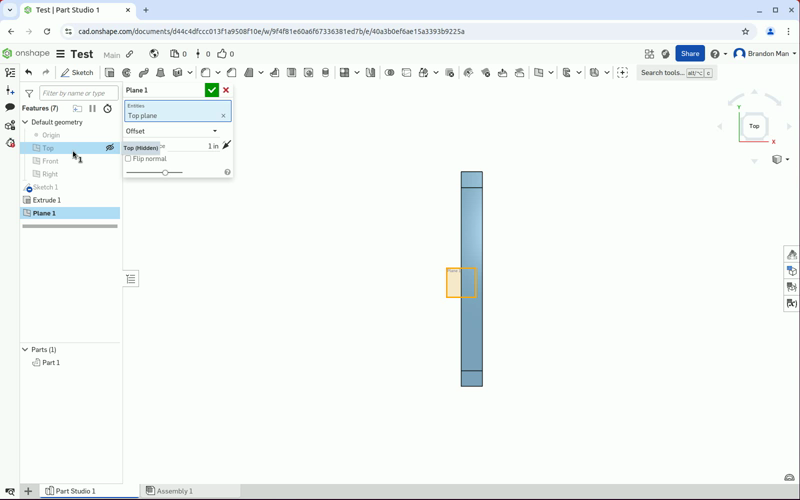
key(tab, 2)
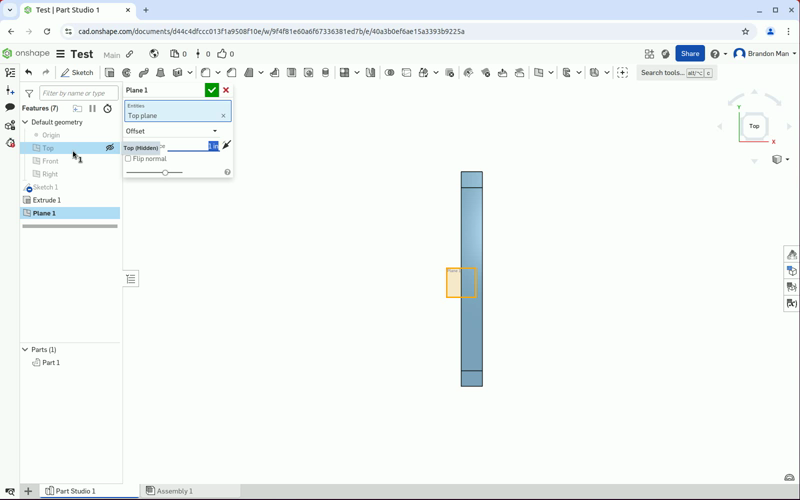
text(11.801)
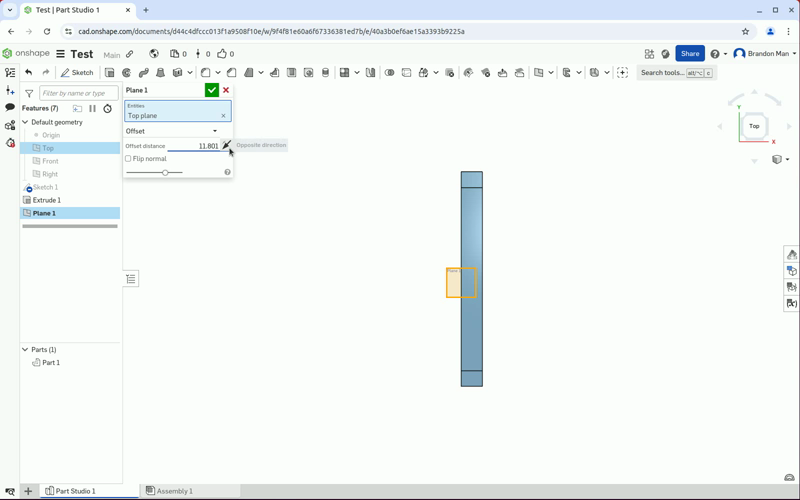
mouse_move(229, 147)
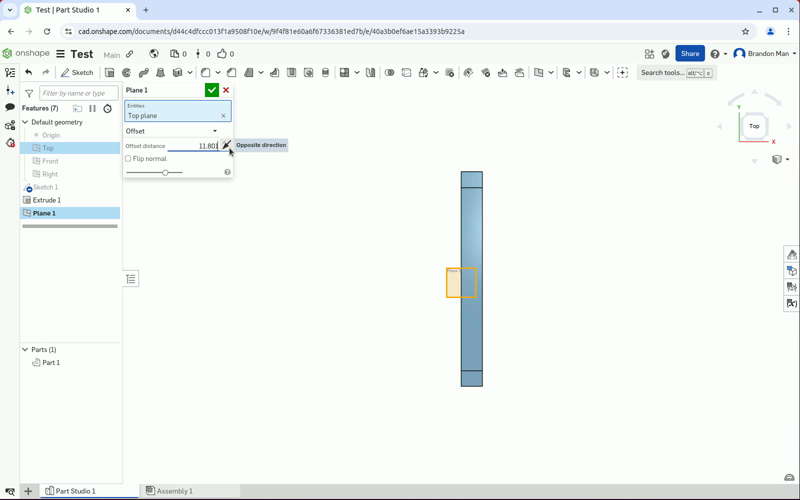
click(229, 147)
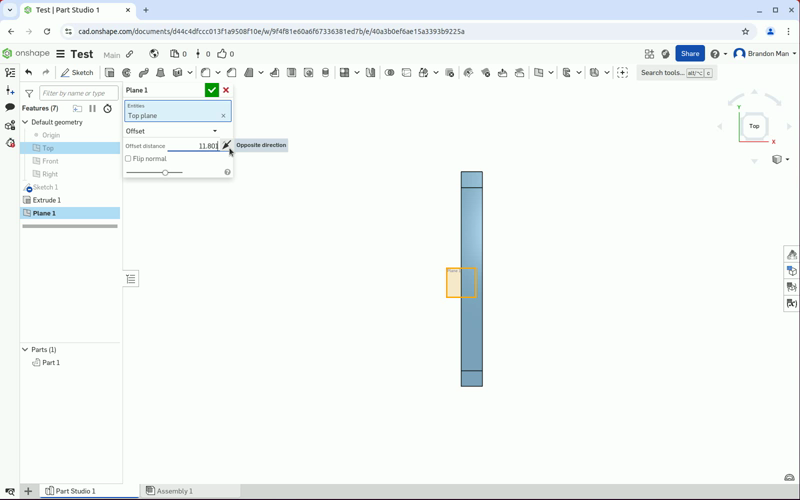
key(enter, 2)
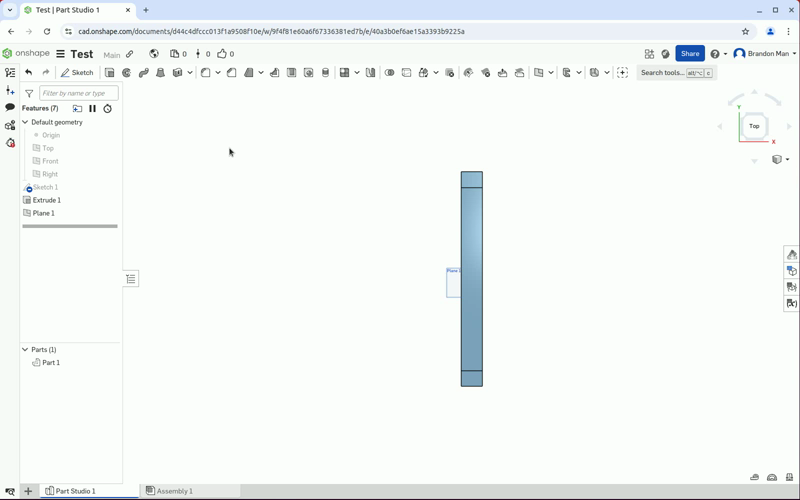
key(shift+s)
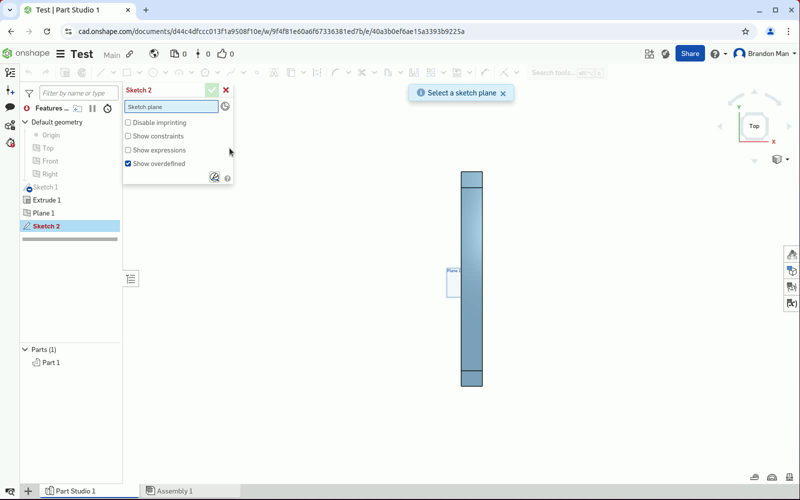
mouse_move(73, 215)
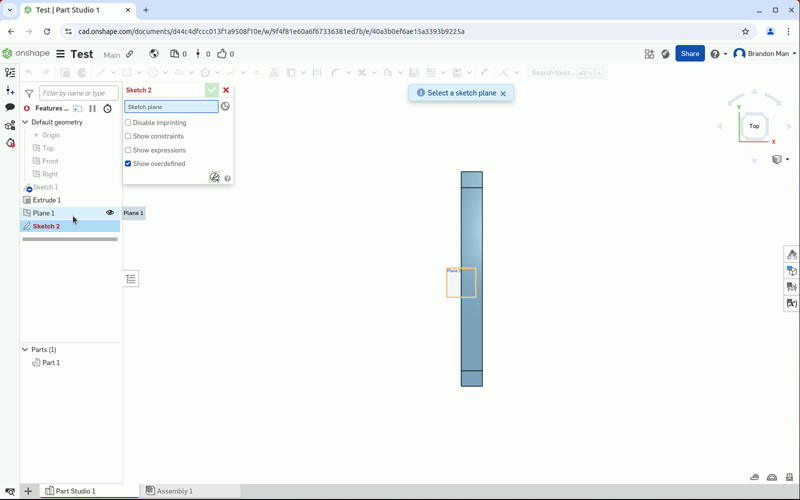
click(73, 215)
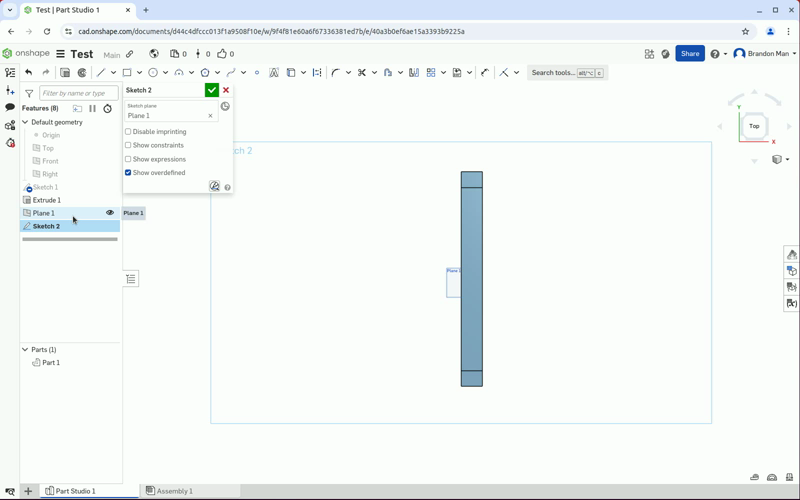
mouse_move(73, 352)
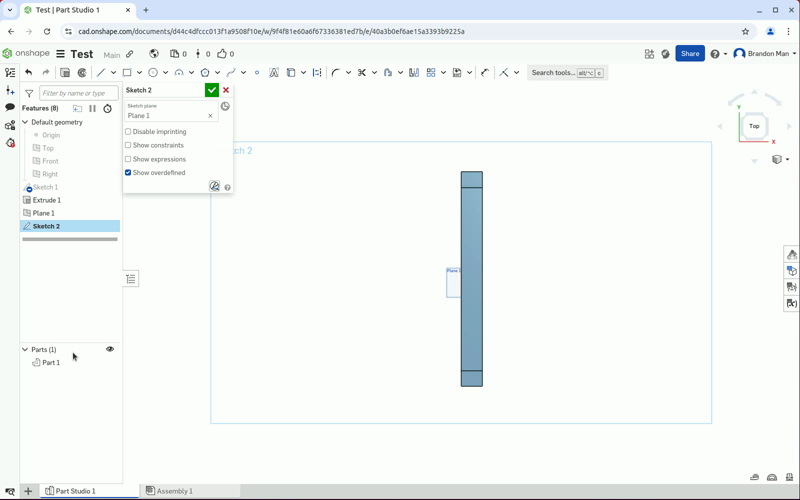
key(y)
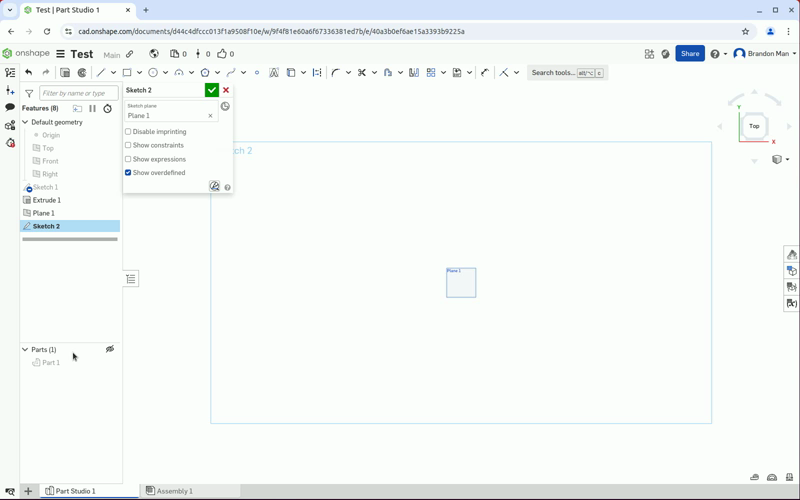
key(c)
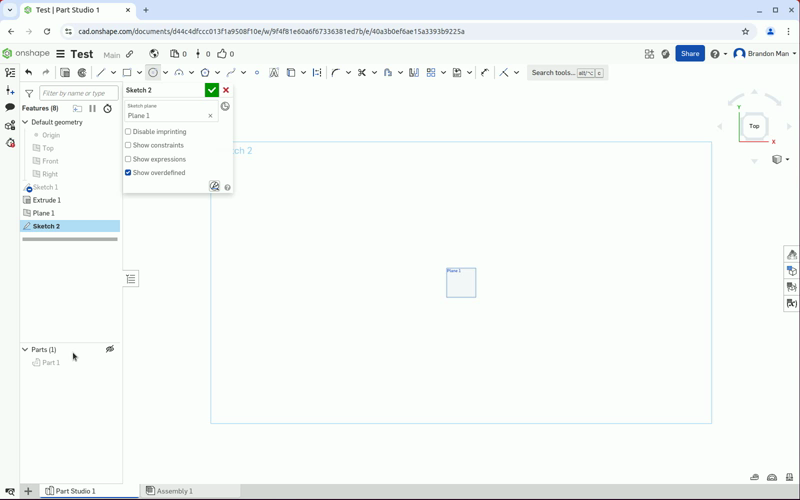
key_down(shift)
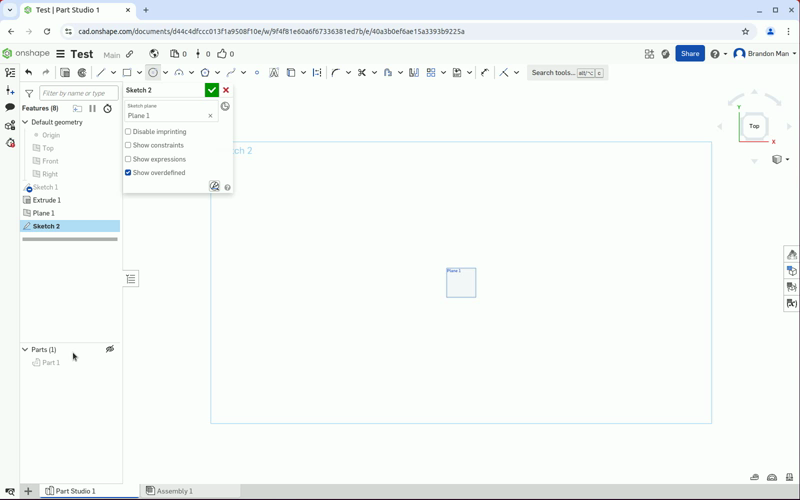
mouse_move(471, 178)
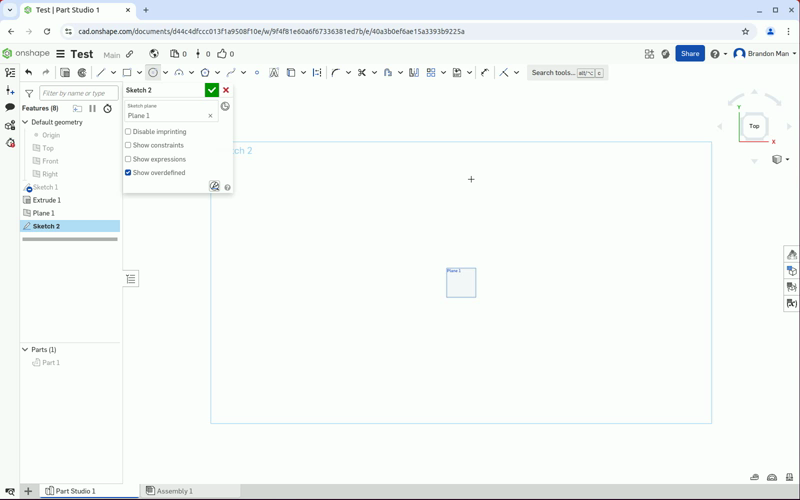
click(471, 178)
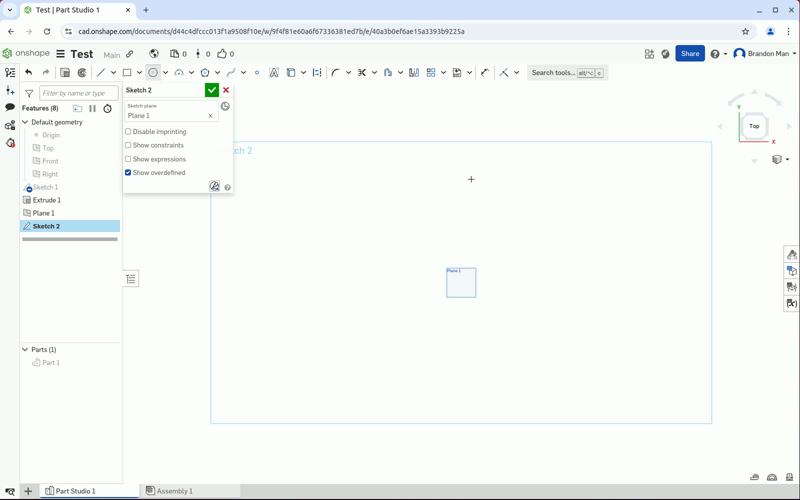
key_up(shift)
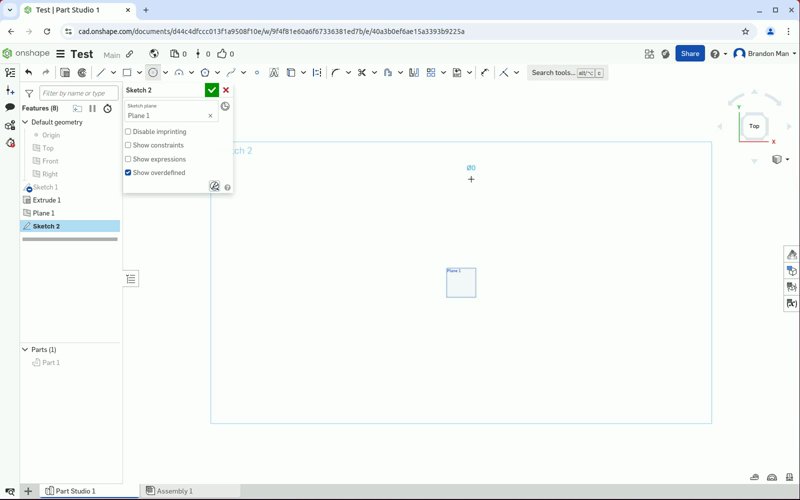
mouse_move(476, 178)
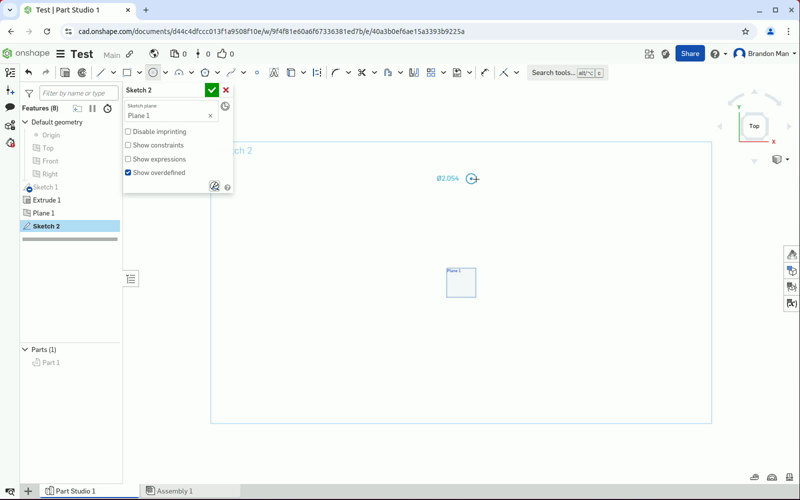
click(476, 178)
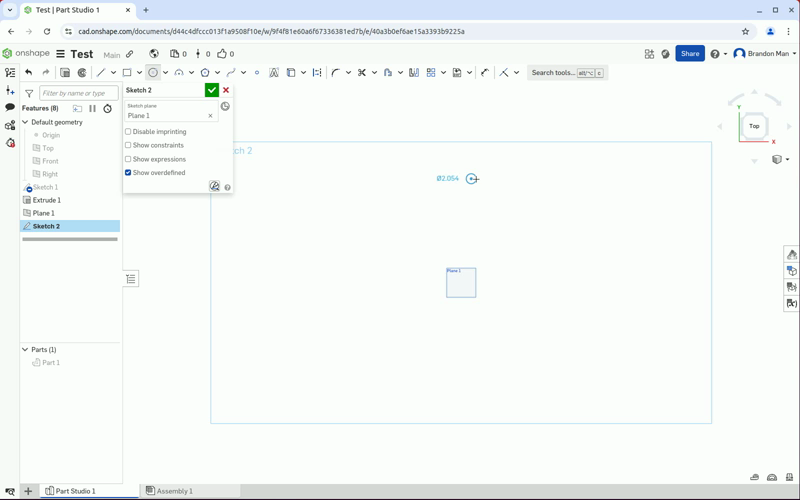
key(esc)
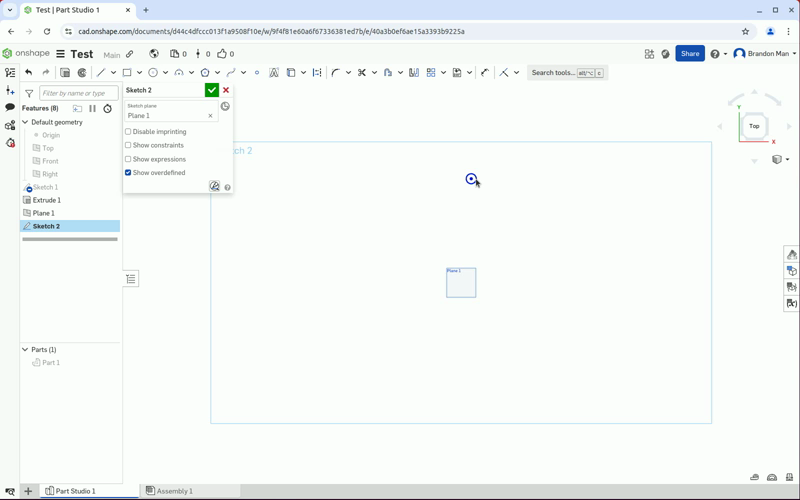
mouse_move(468, 179)
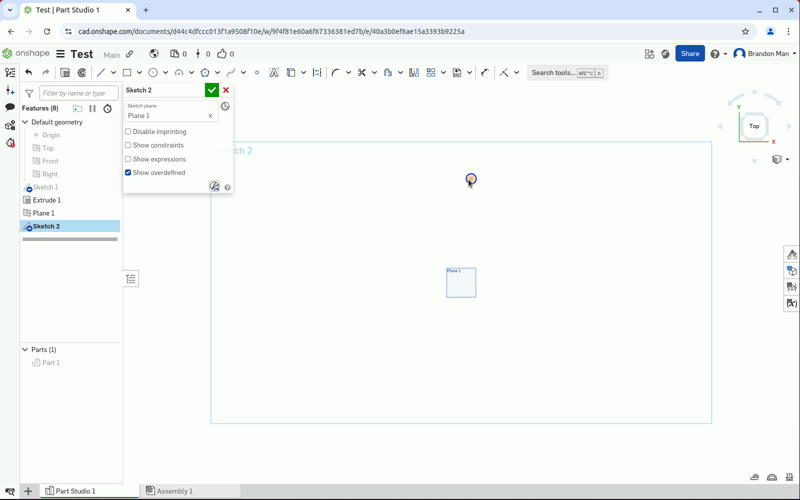
scroll(6)
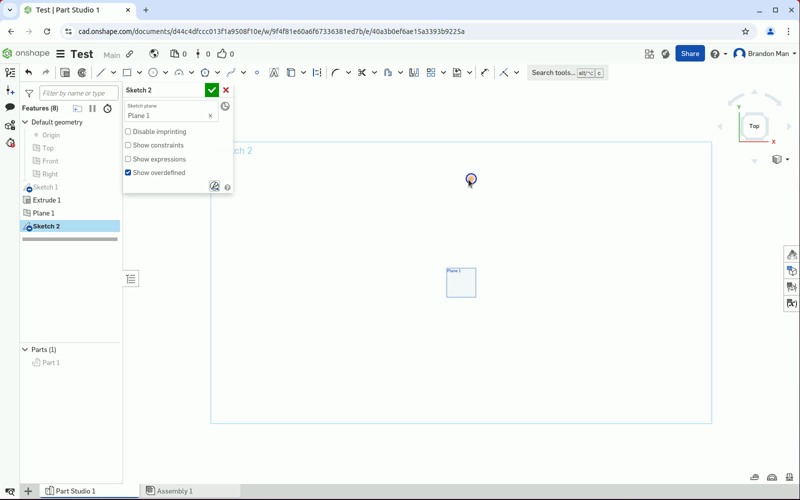
scroll(6)
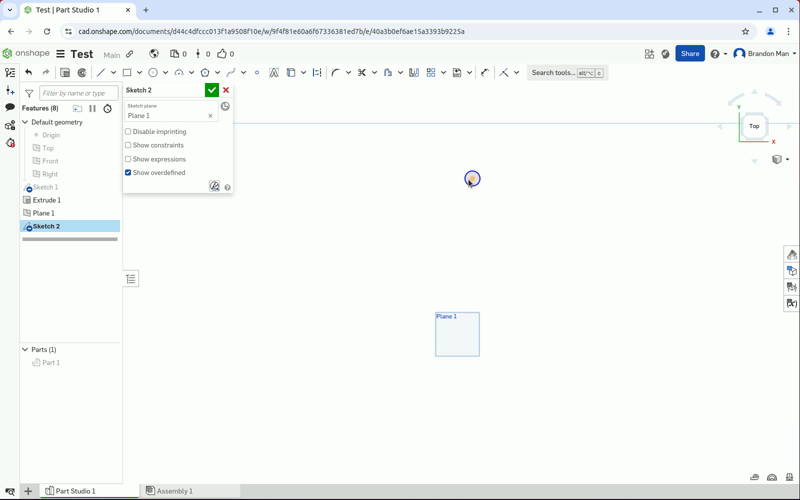
scroll(6)
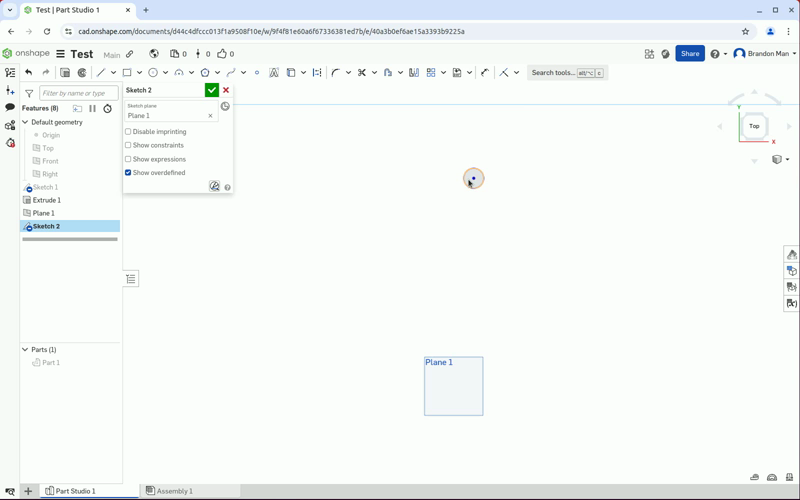
scroll(6)
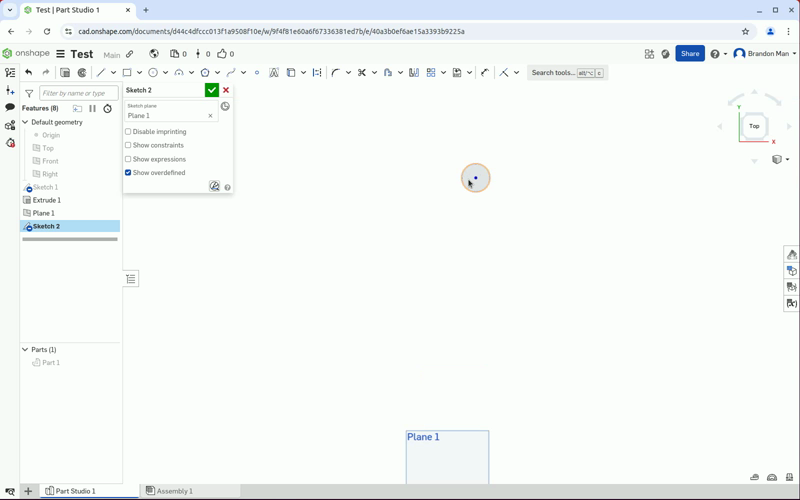
scroll(6)
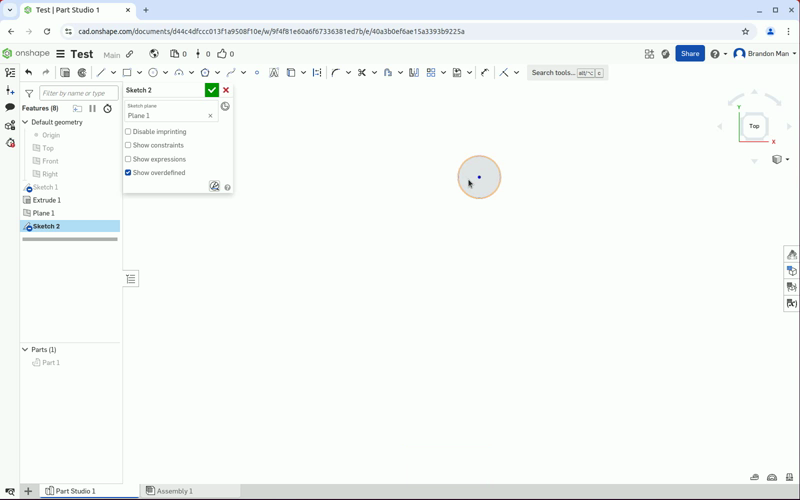
scroll(6)
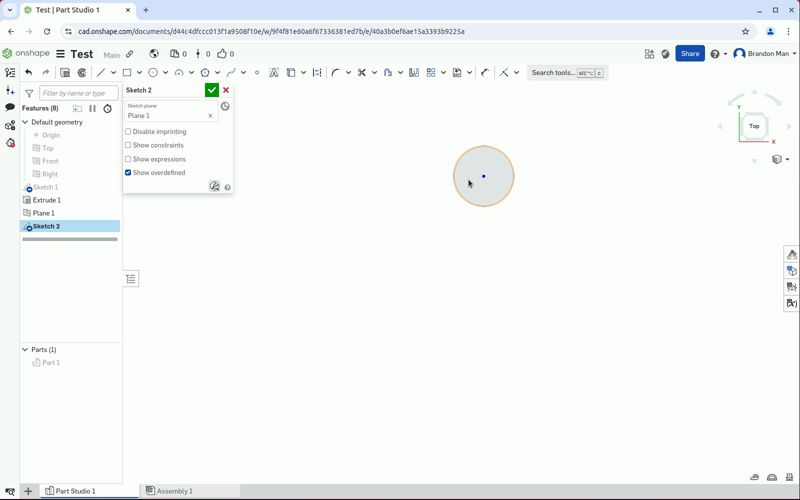
scroll(6)
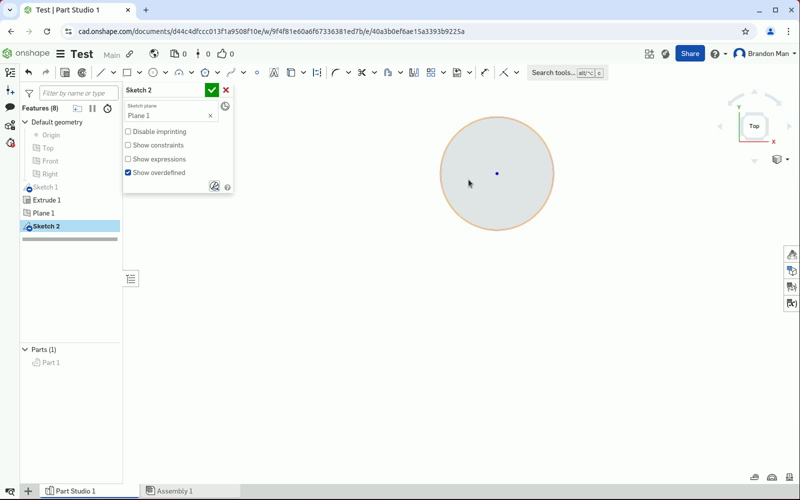
click(468, 179)
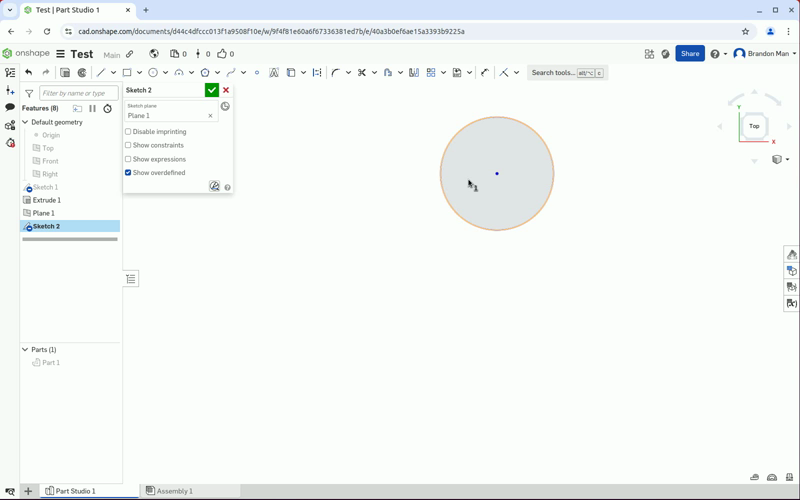
scroll(-6)
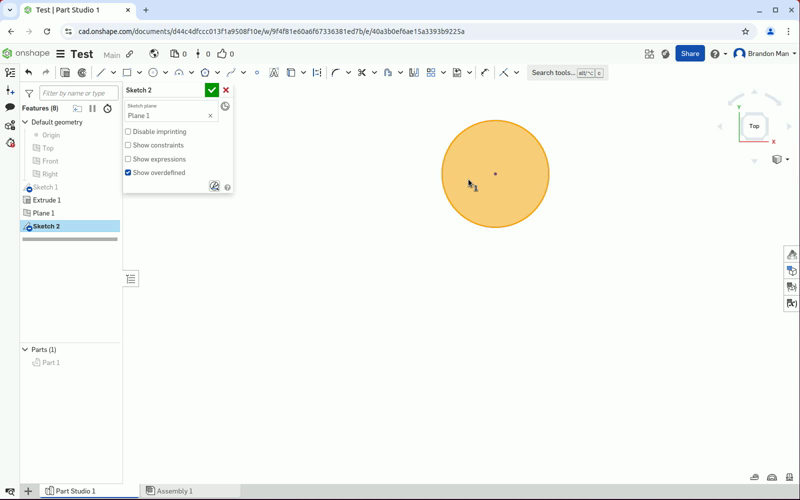
scroll(-6)
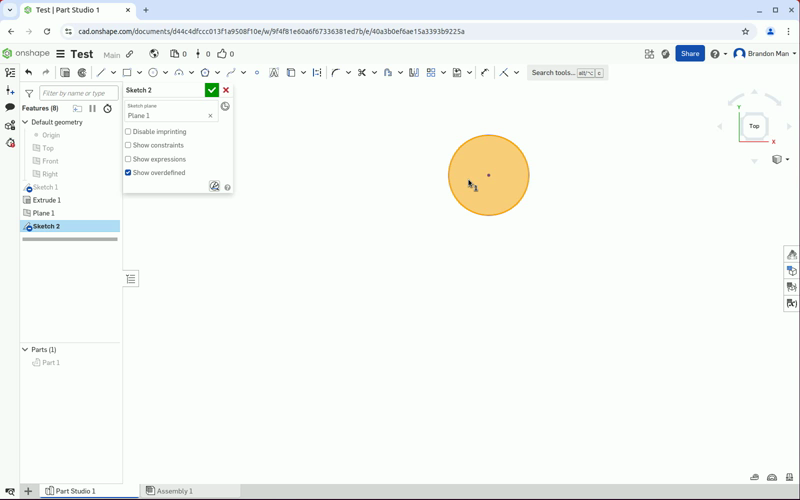
scroll(-6)
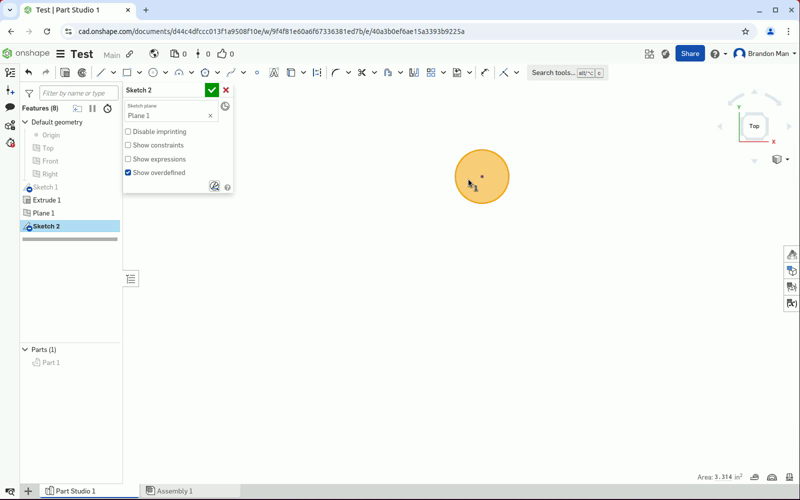
scroll(-6)
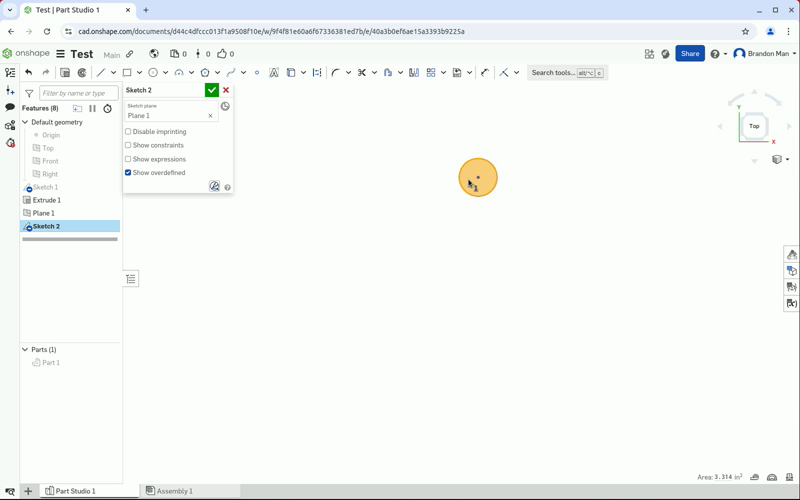
scroll(-6)
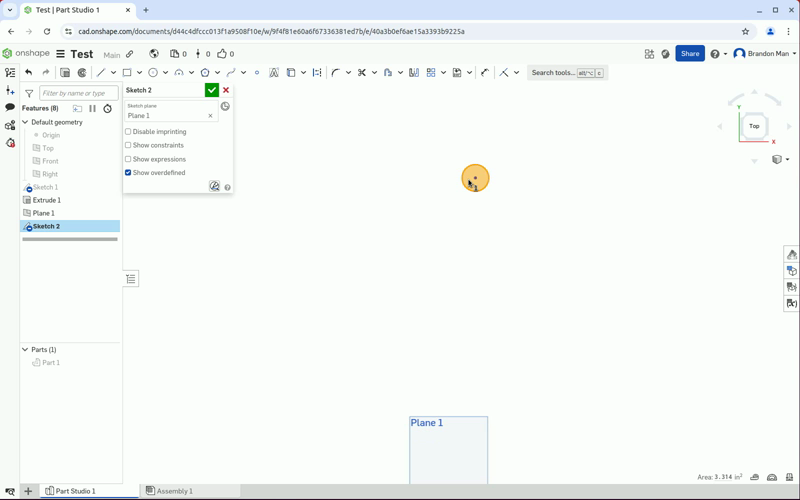
scroll(-6)
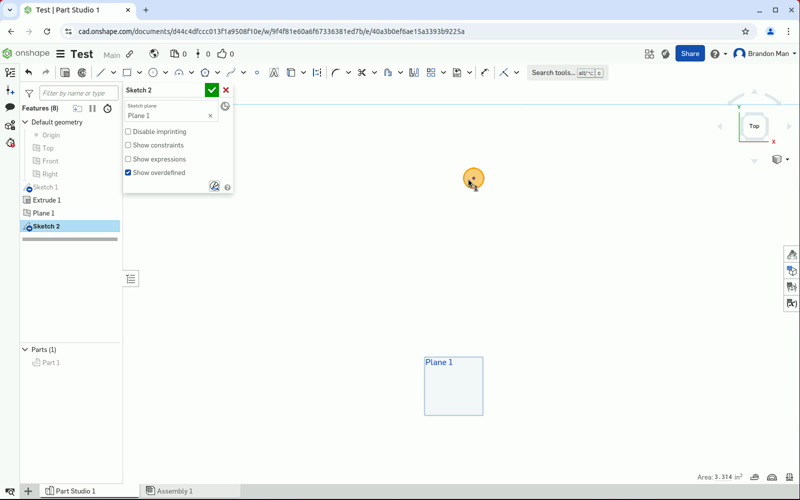
scroll(-6)
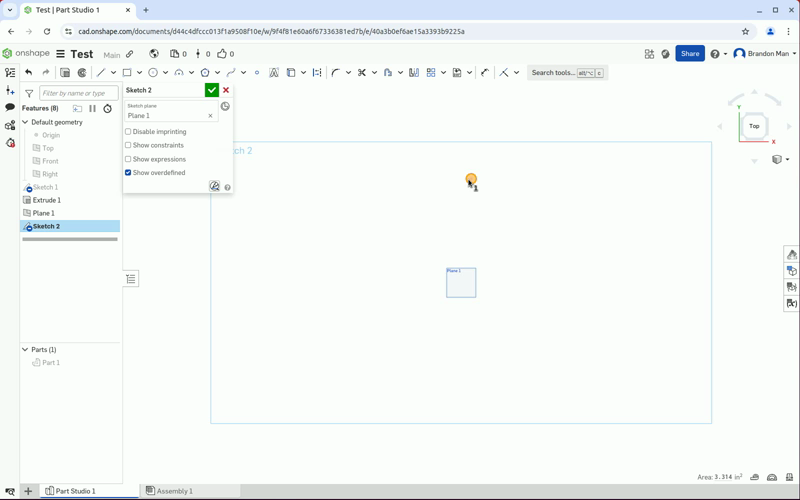
mouse_move(73, 352)
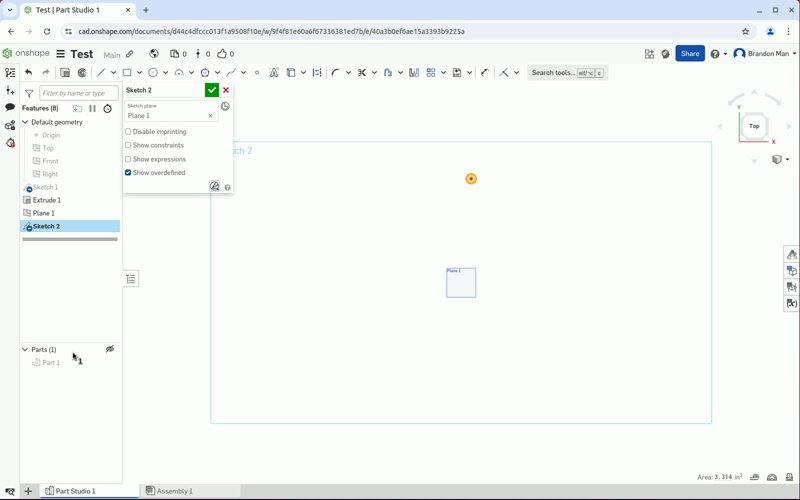
key(shift+y)
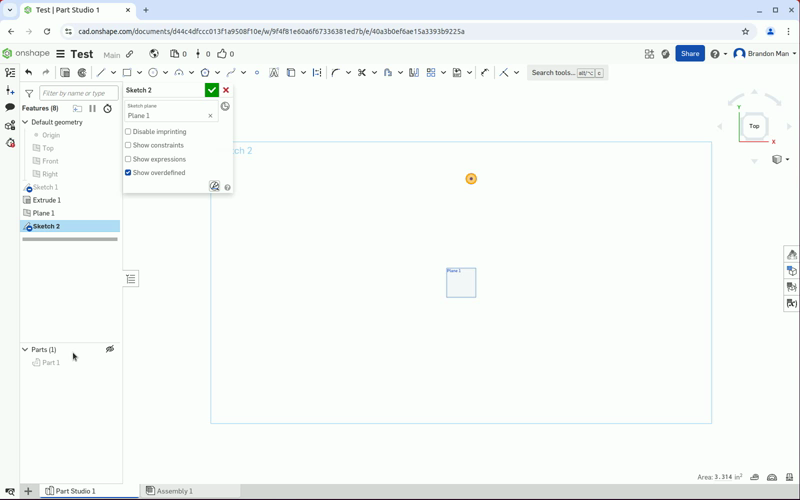
key(shift+e)
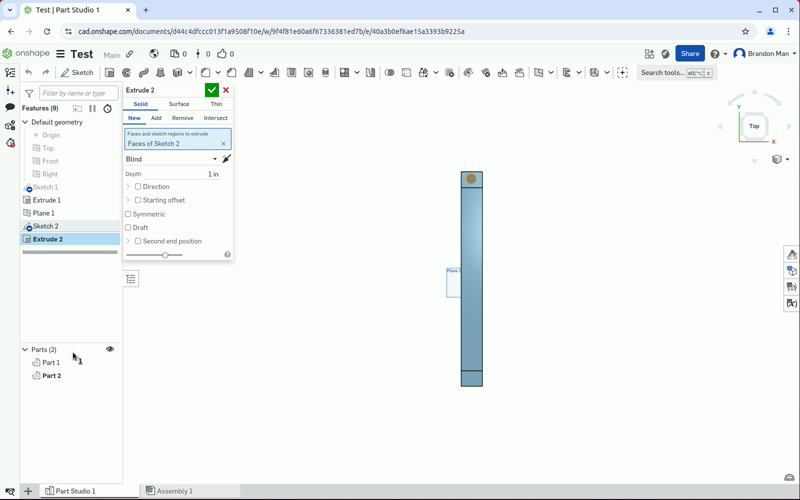
mouse_move(143, 106)
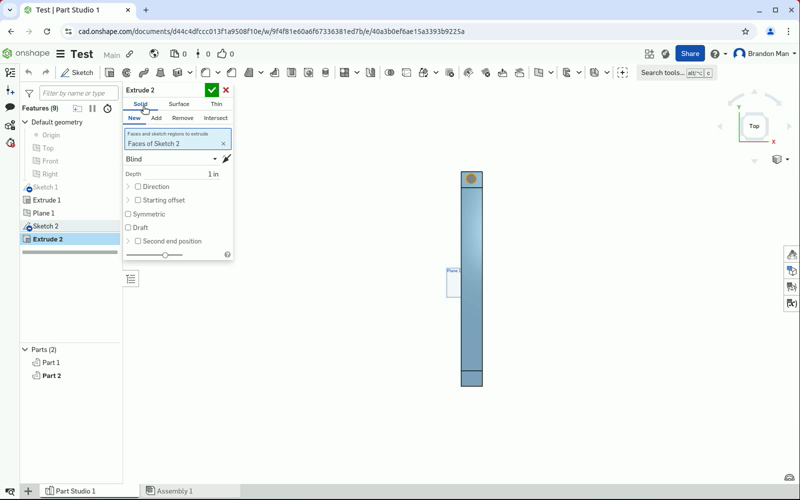
click(143, 106)
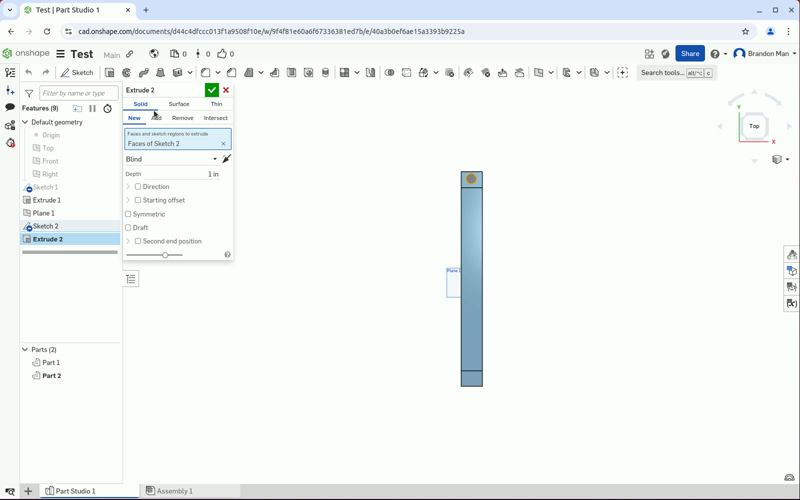
mouse_move(186, 120)
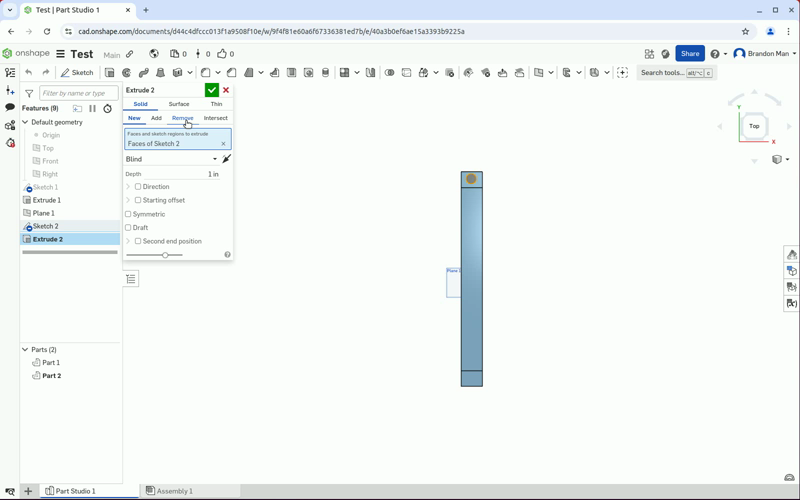
click(186, 120)
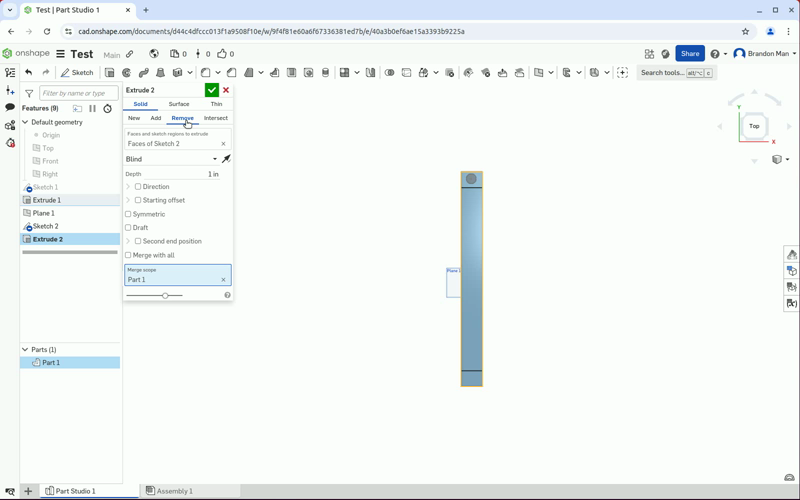
key(tab, 4)
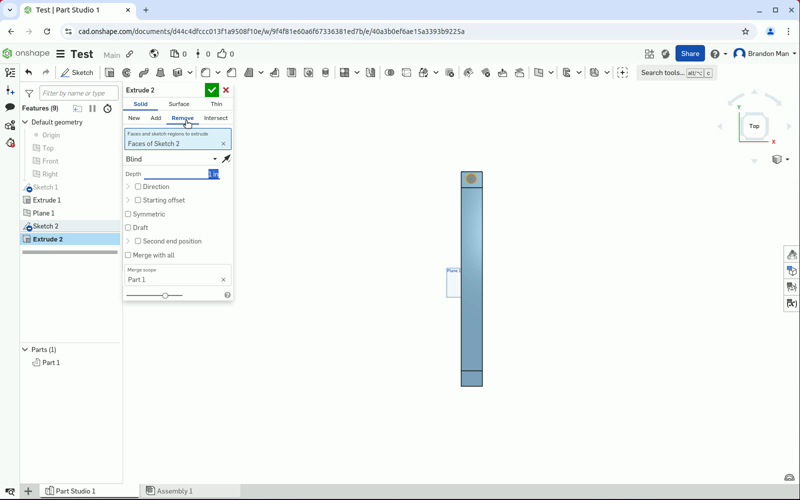
text(10.832)
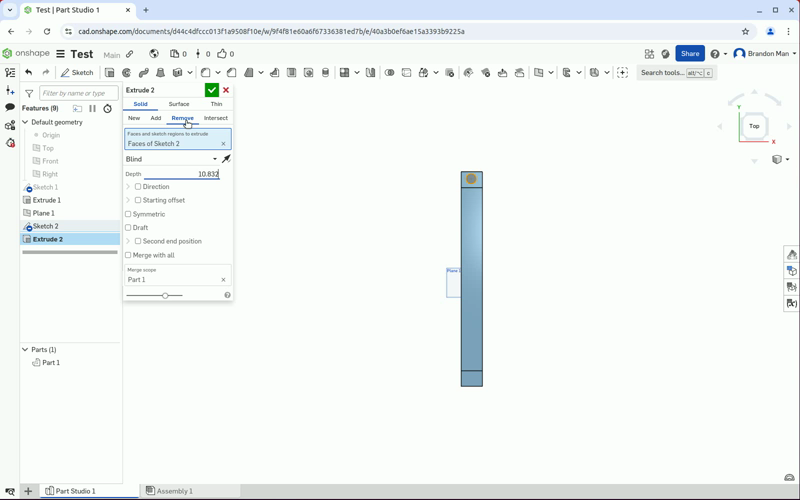
key(tab, 6)
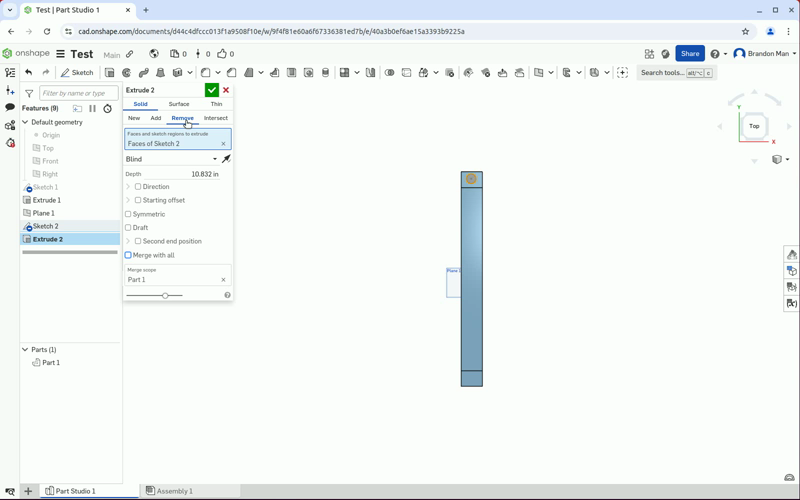
key(space)
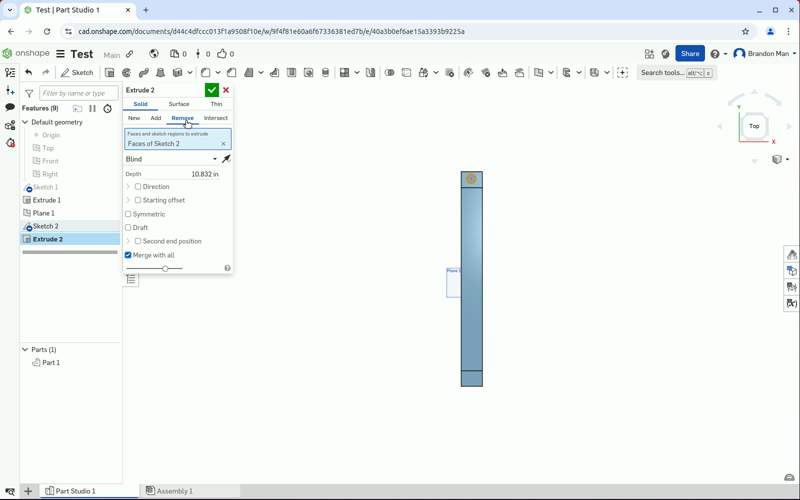
key(enter)
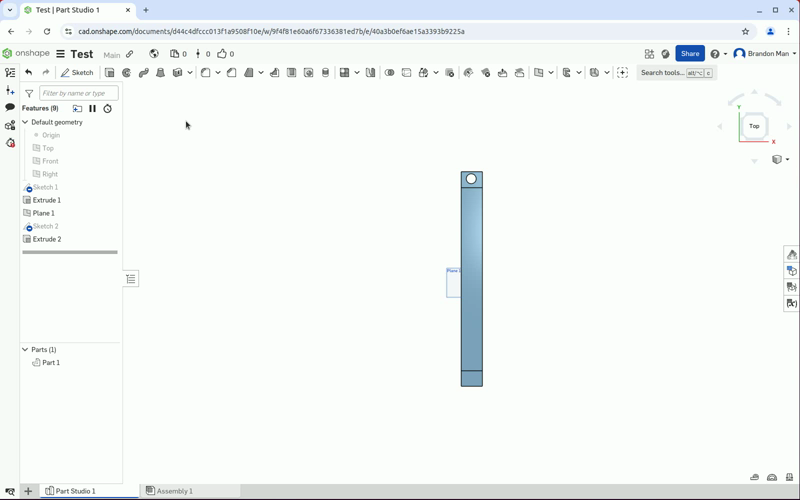
key(shift+h)
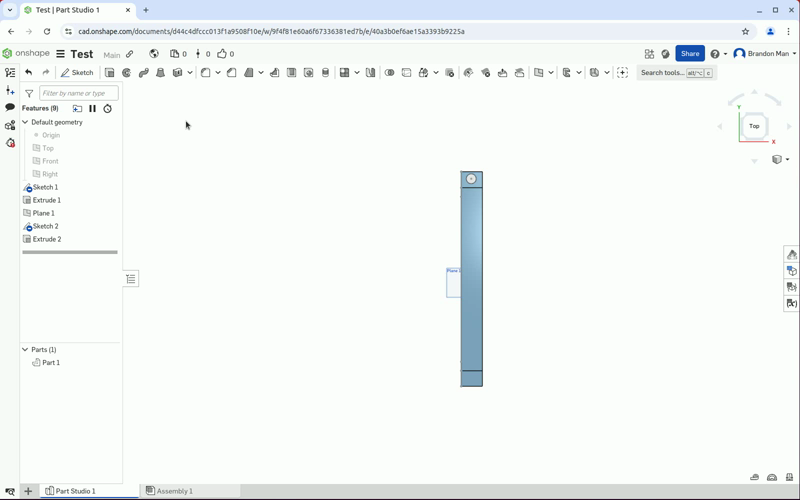
key(shift+h)
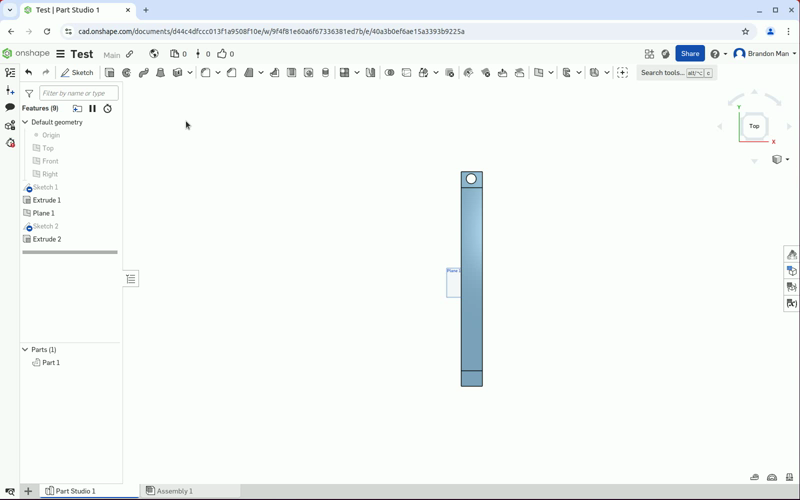
mouse_move(73, 189)
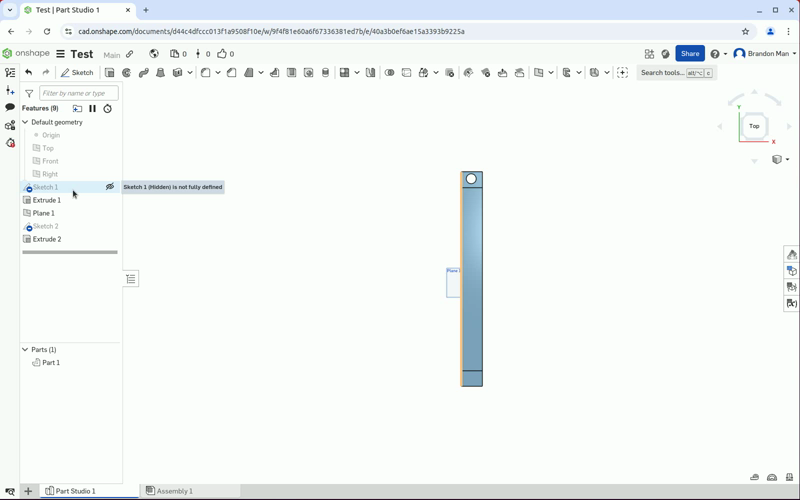
click(73, 189)
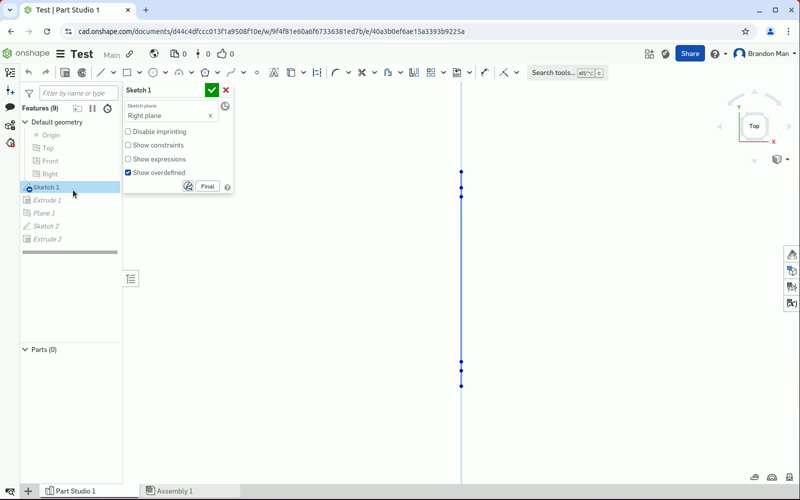
mouse_move(229, 92)
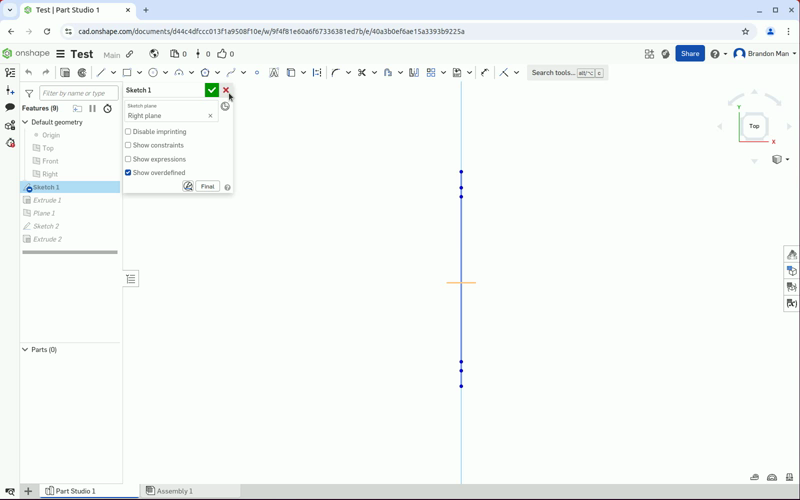
click(229, 92)
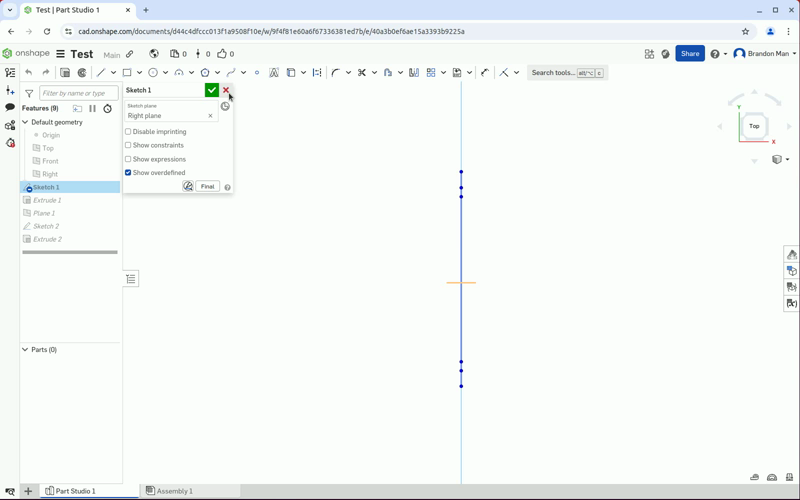
key(shift+s)
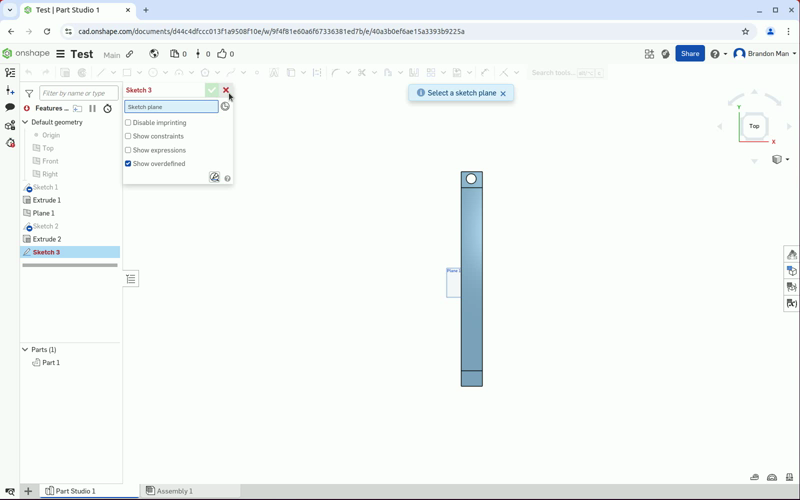
mouse_move(73, 215)
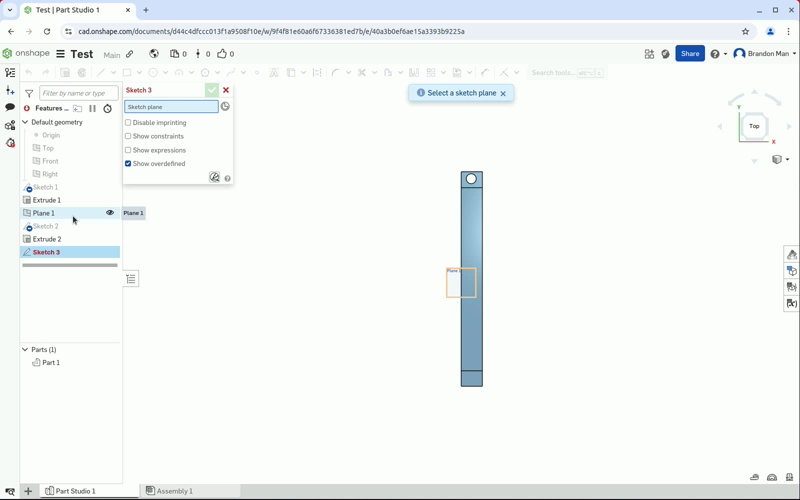
click(73, 215)
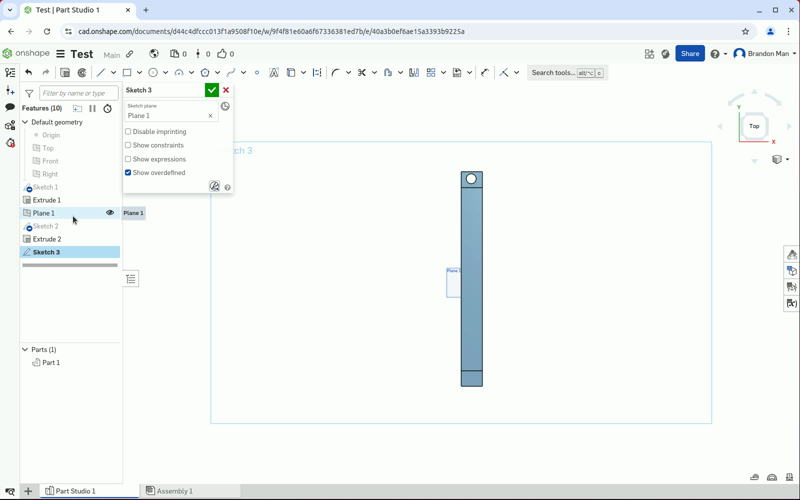
mouse_move(73, 352)
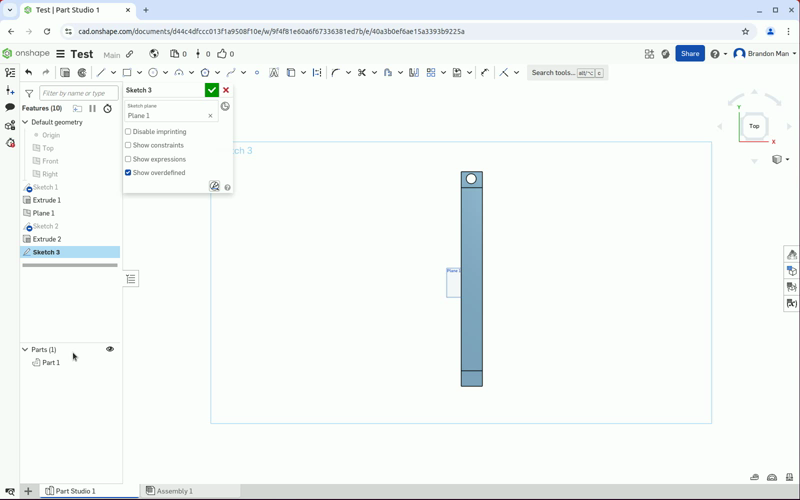
key(y)
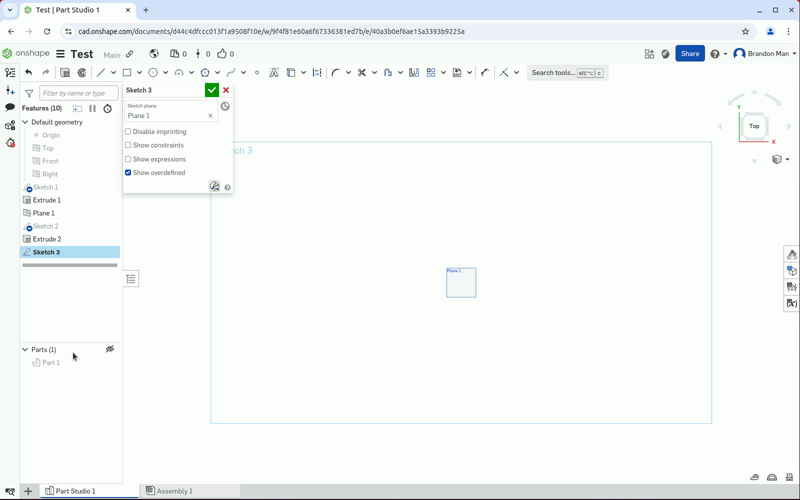
key(c)
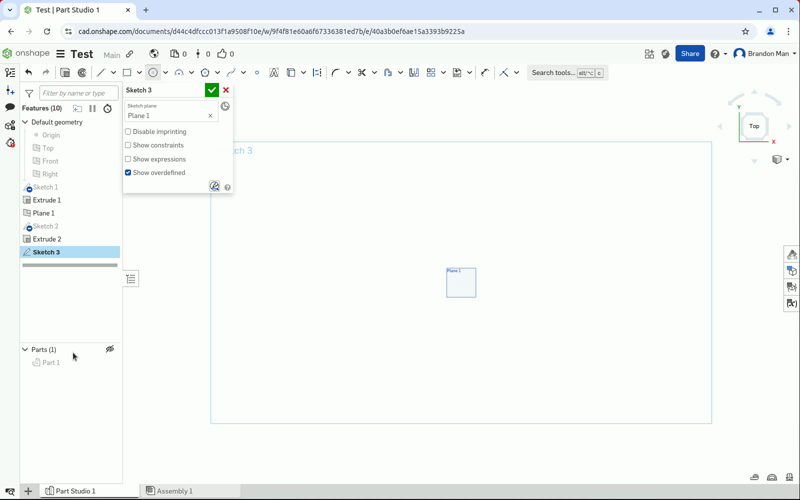
key_down(shift)
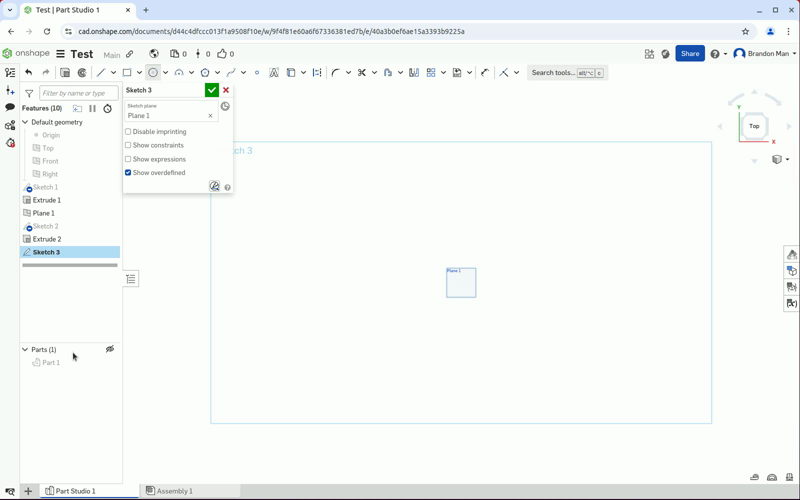
mouse_move(471, 378)
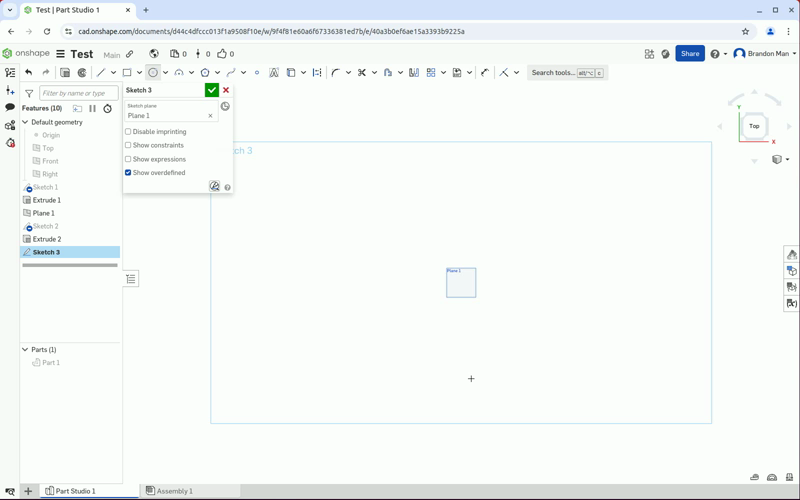
click(471, 378)
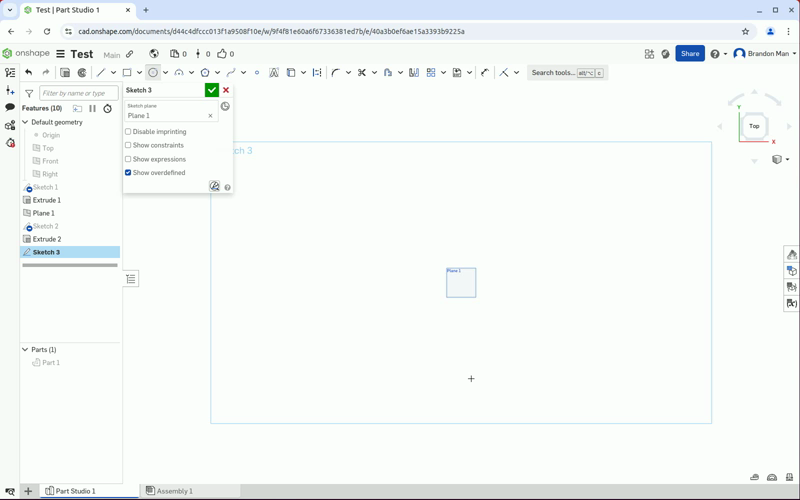
key_up(shift)
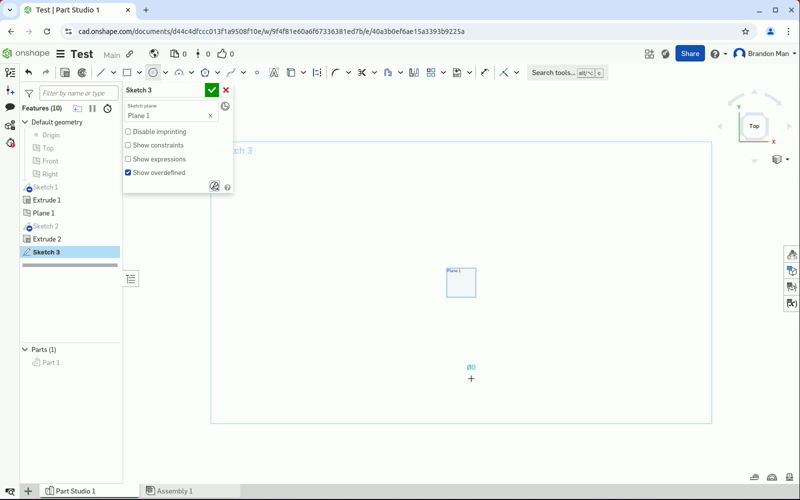
mouse_move(476, 378)
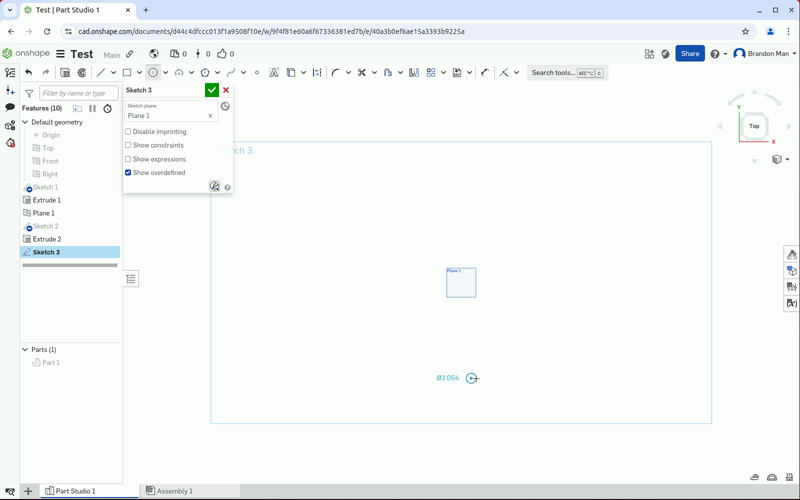
click(476, 378)
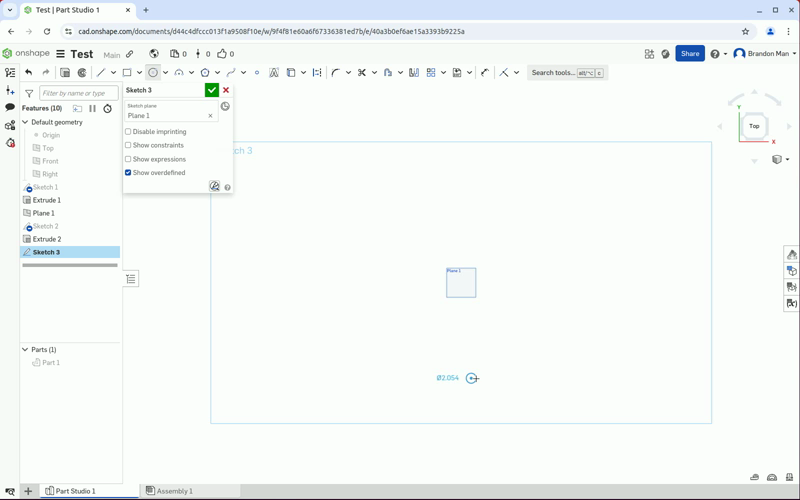
key(esc)
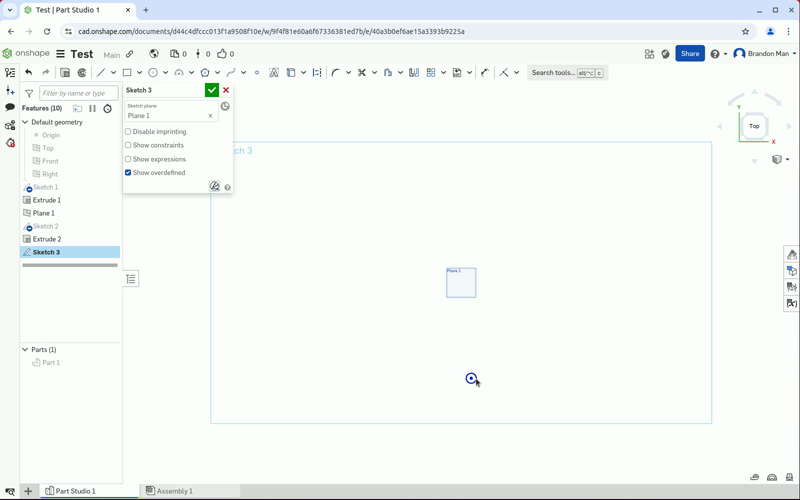
mouse_move(472, 374)
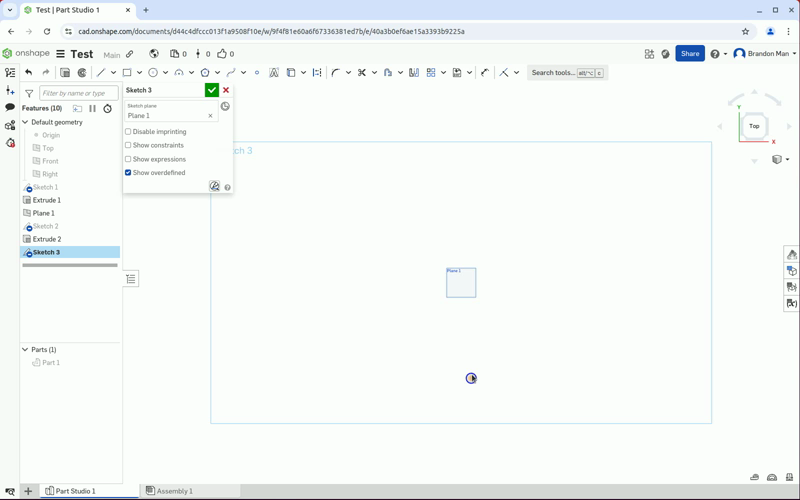
scroll(6)
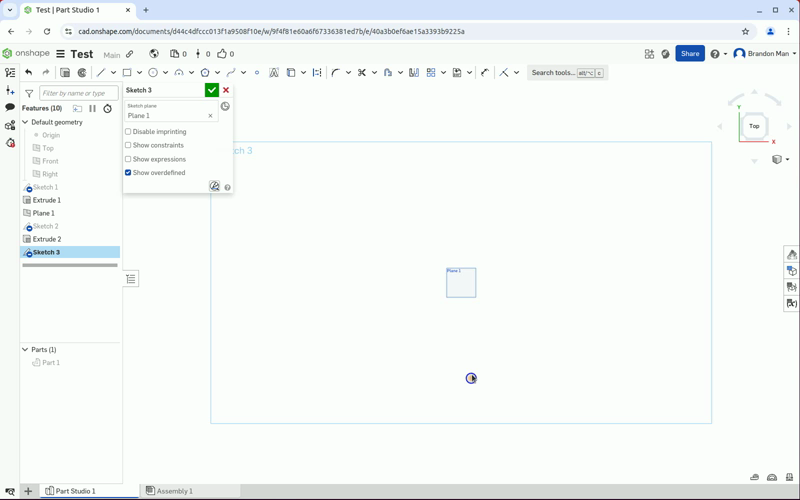
scroll(6)
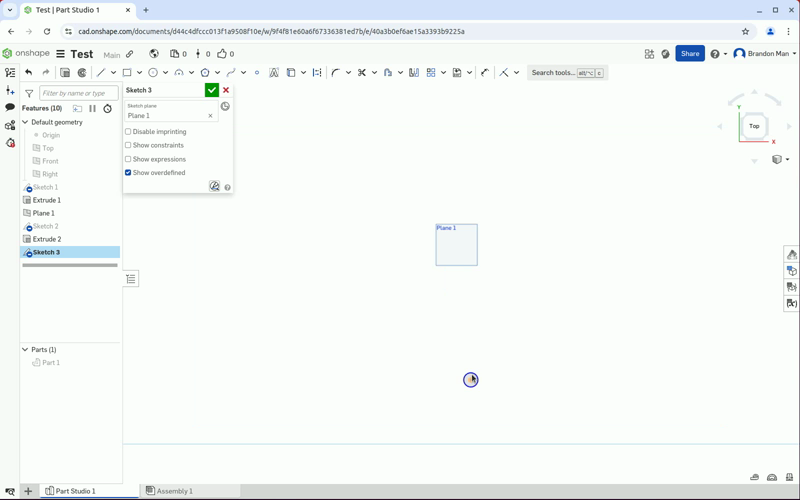
scroll(6)
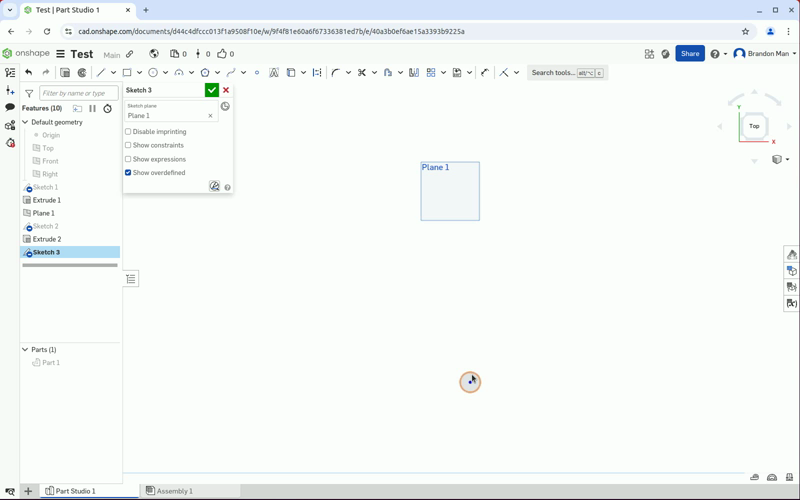
scroll(6)
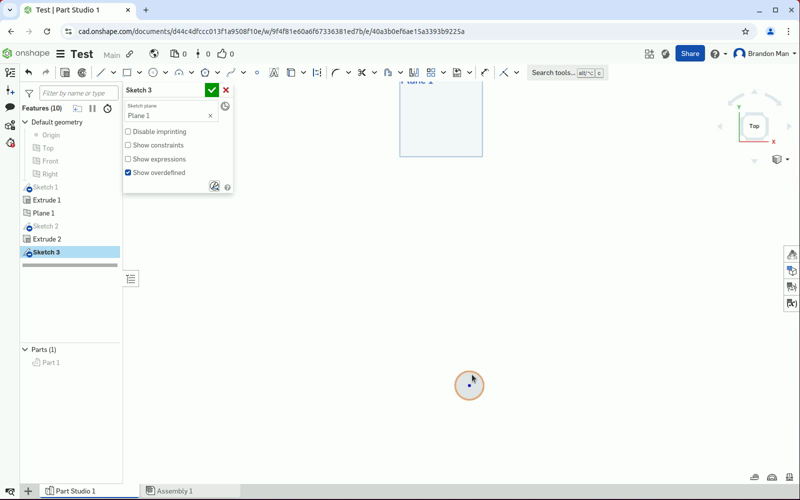
scroll(6)
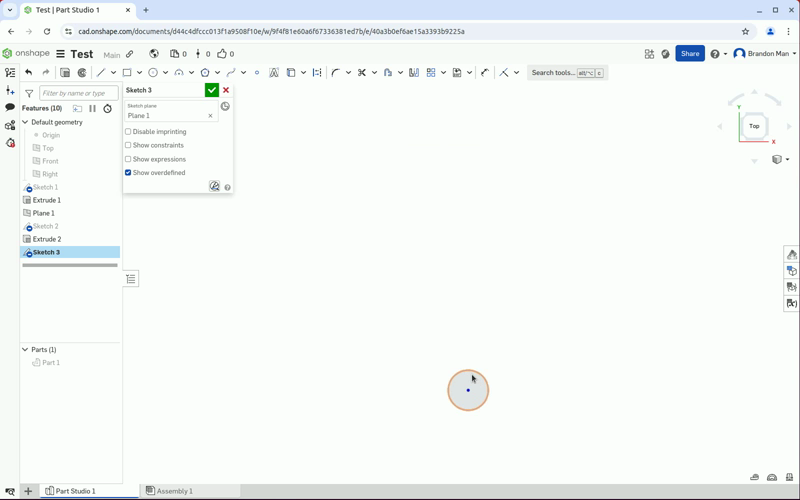
scroll(6)
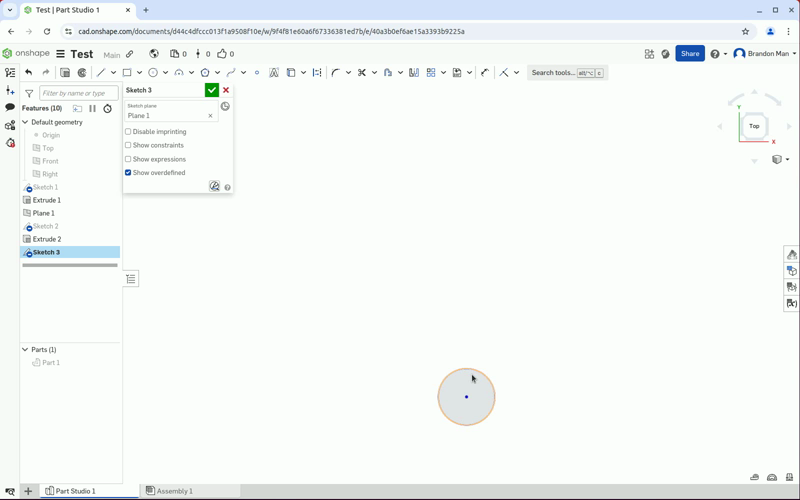
scroll(6)
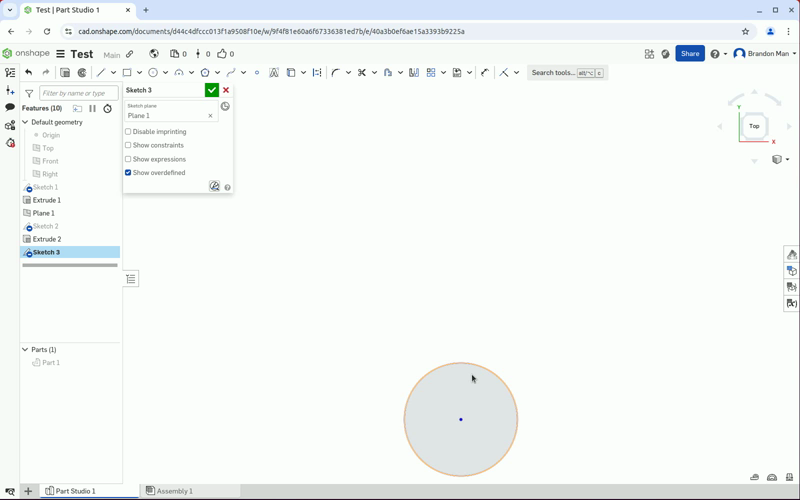
click(472, 374)
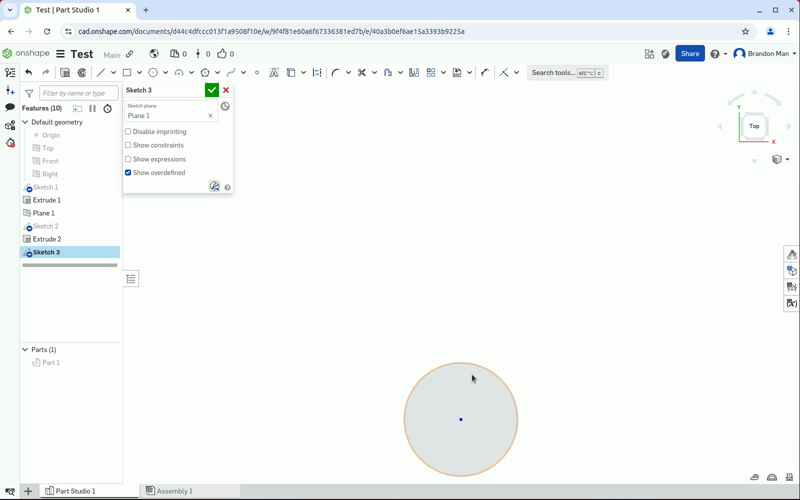
scroll(-6)
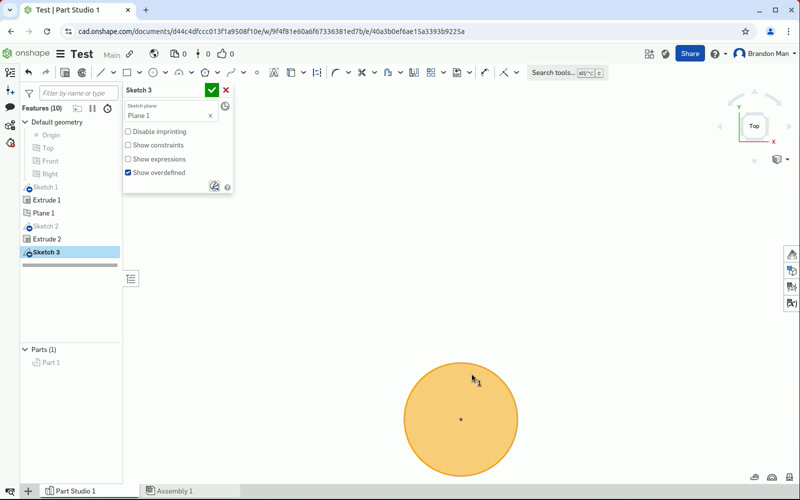
scroll(-6)
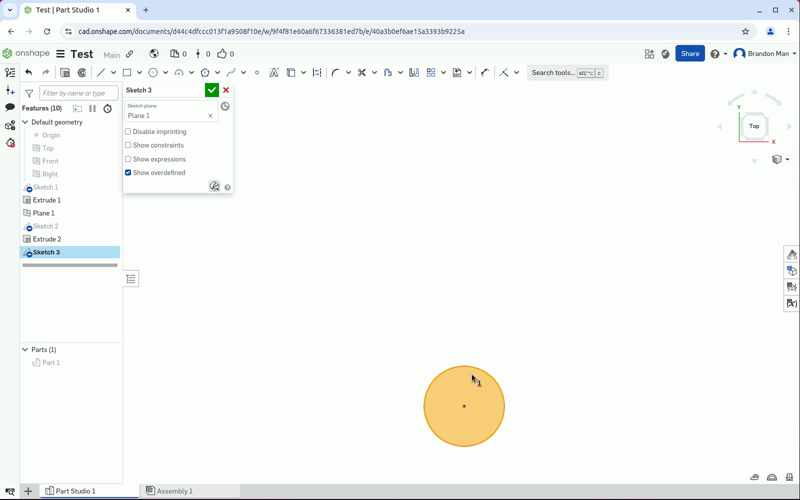
scroll(-6)
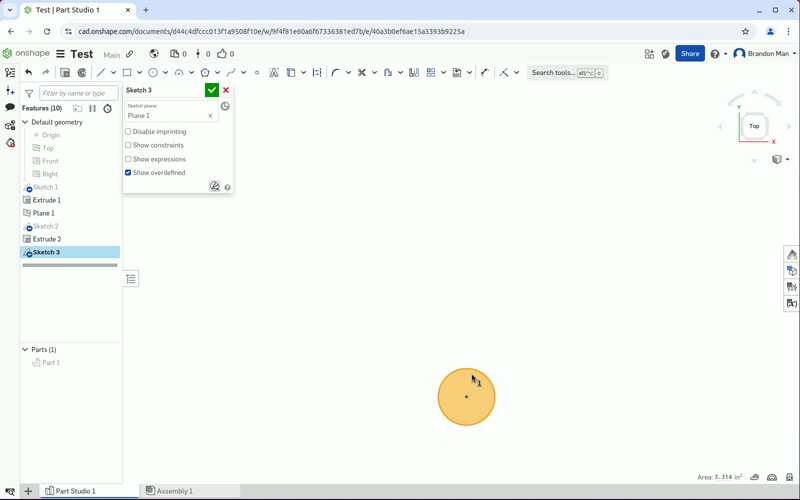
scroll(-6)
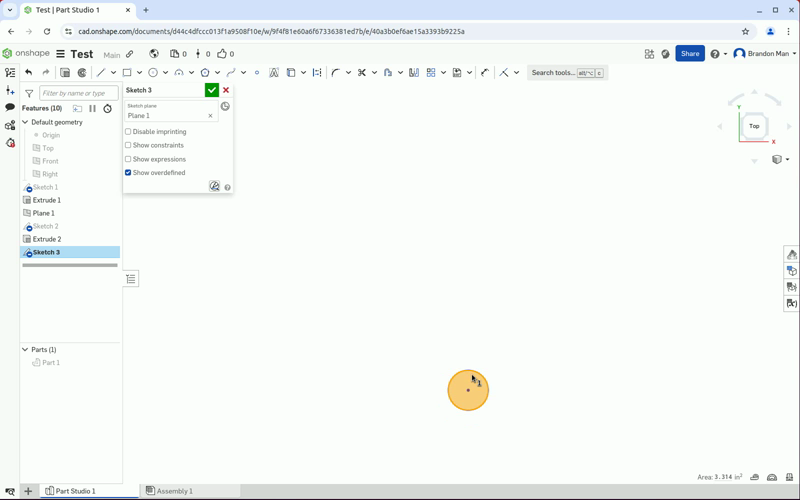
scroll(-6)
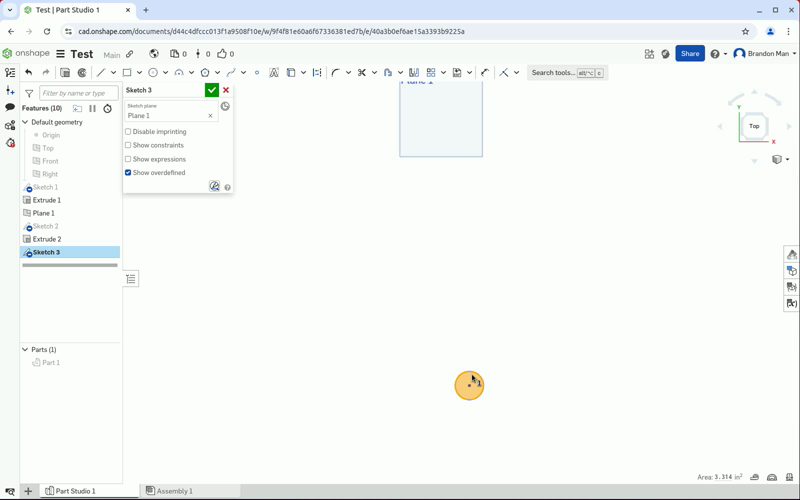
scroll(-6)
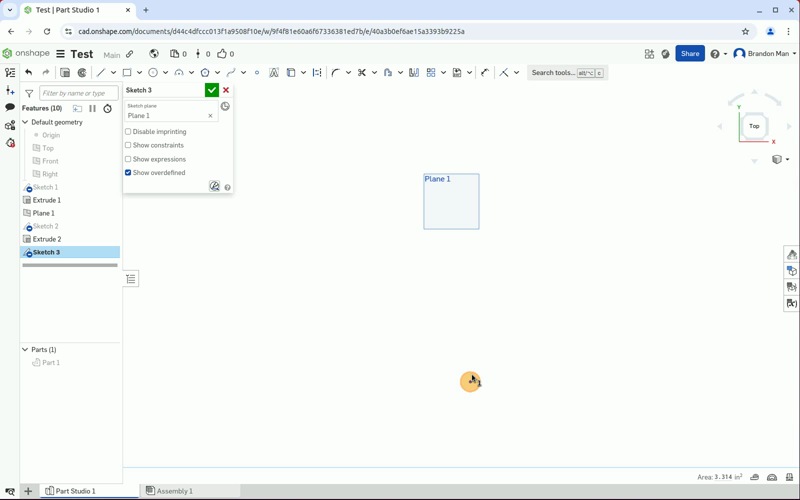
scroll(-6)
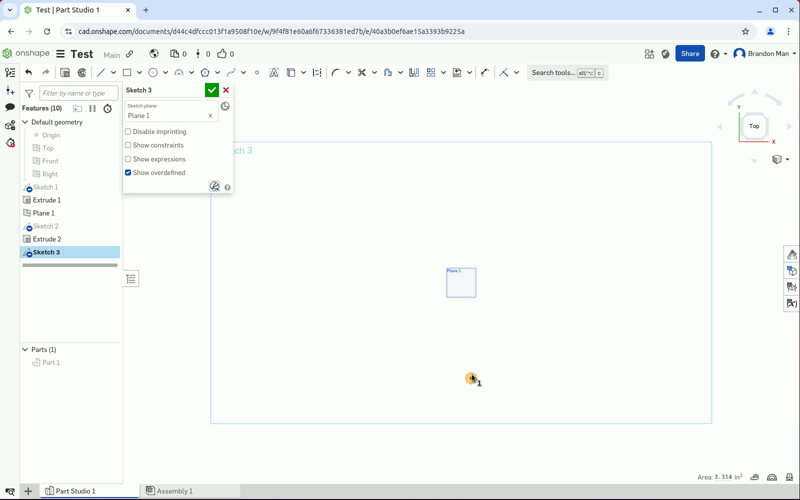
mouse_move(73, 352)
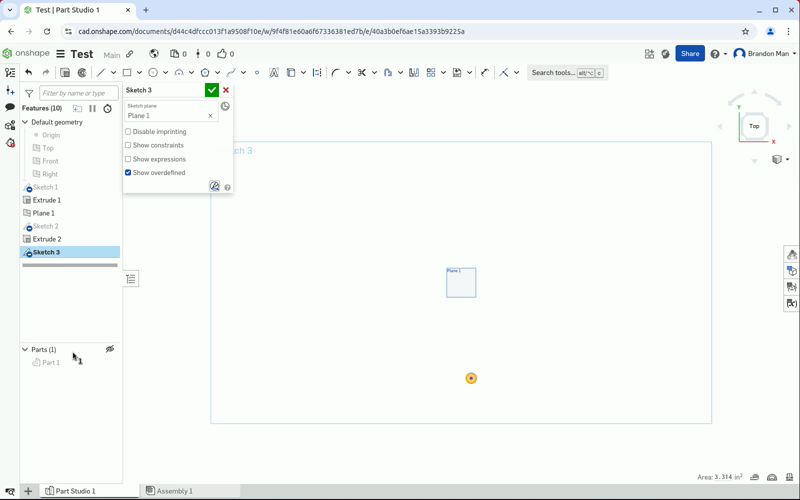
key(shift+y)
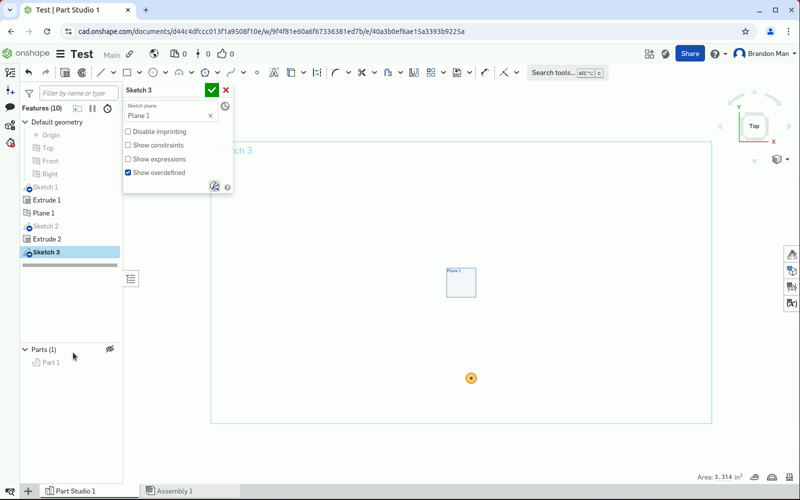
key(shift+e)
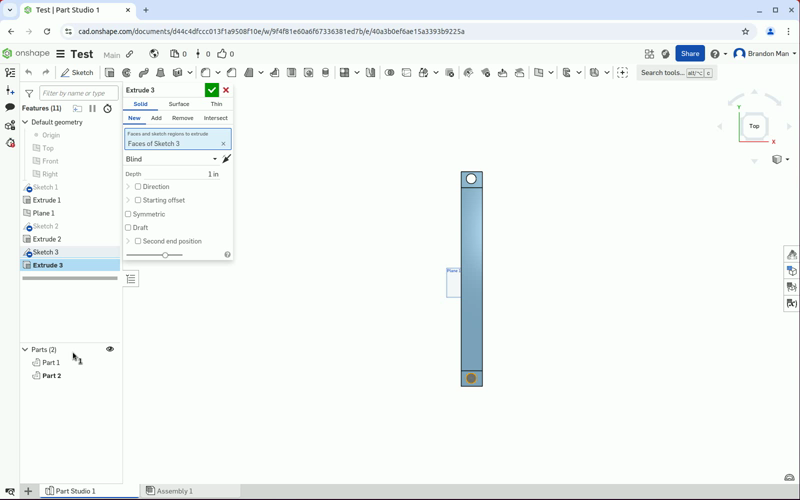
mouse_move(143, 106)
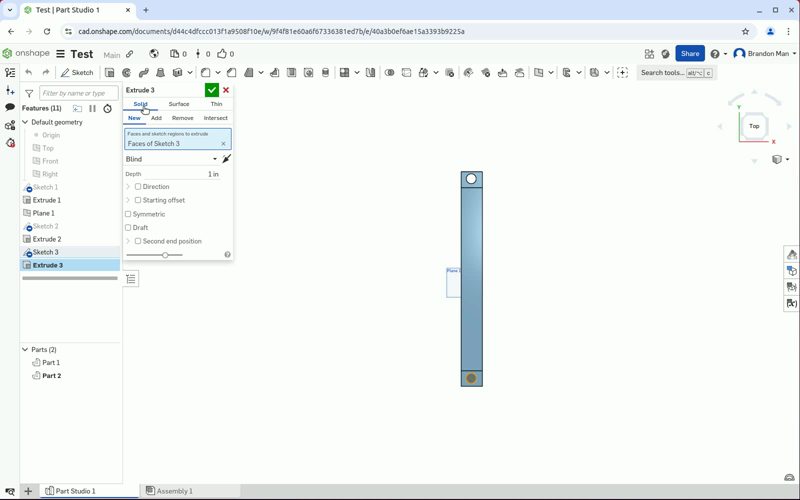
click(143, 106)
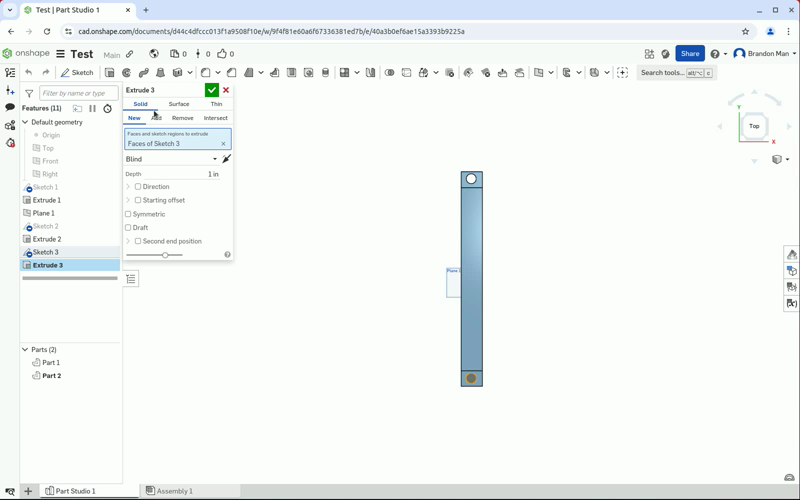
mouse_move(186, 120)
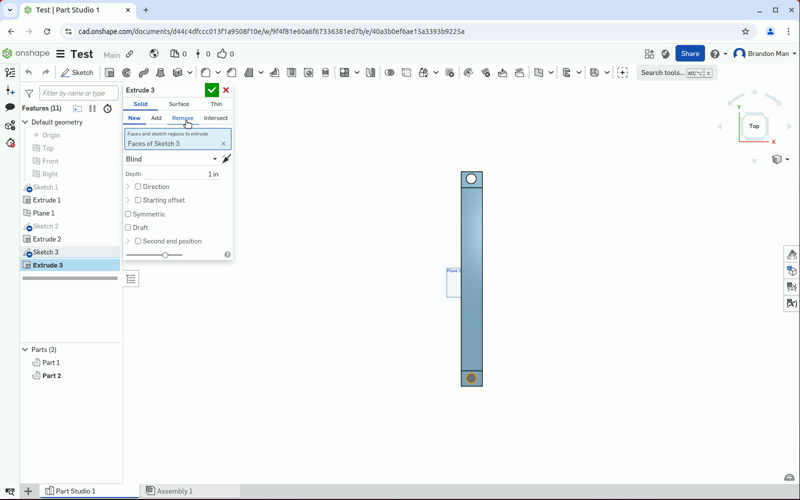
click(186, 120)
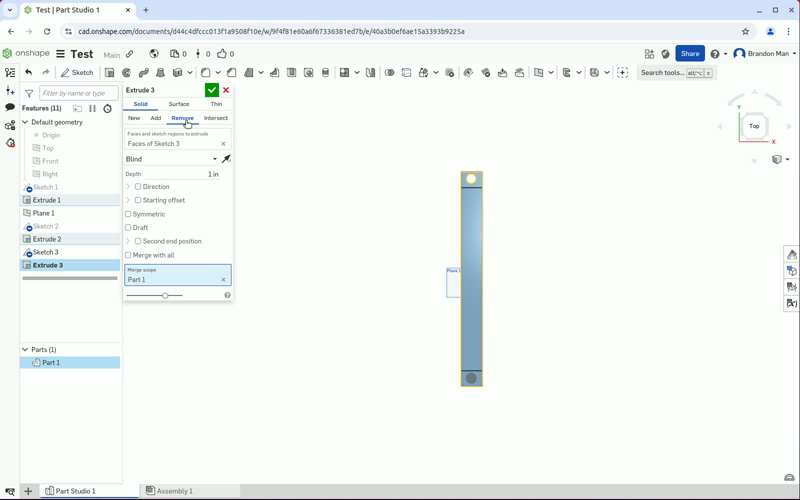
key(tab, 4)
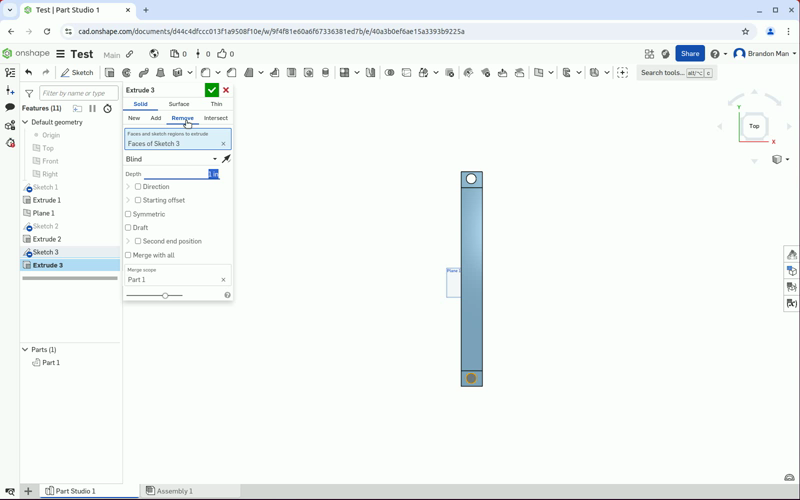
text(10.832)
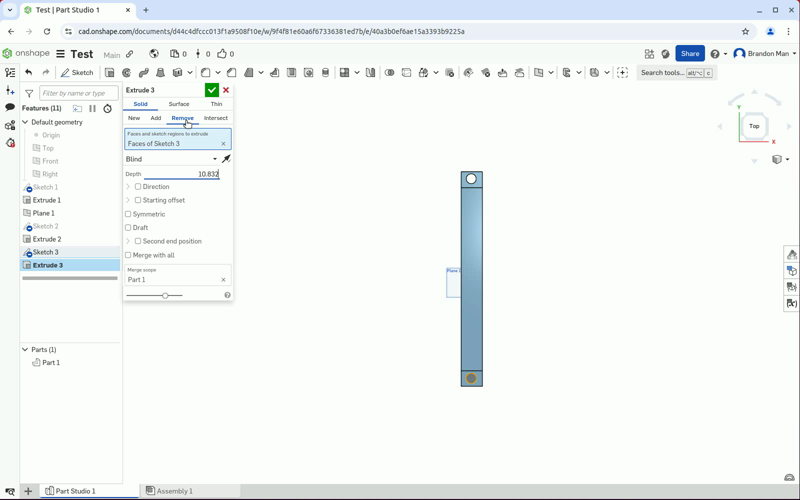
key(tab, 6)
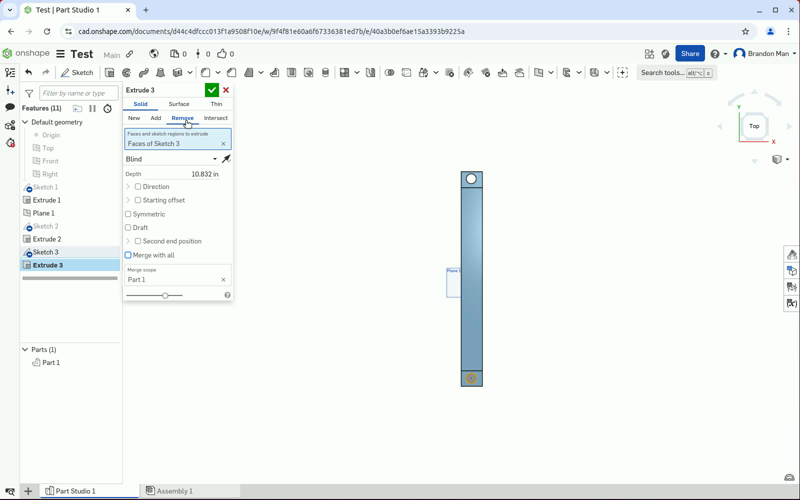
key(space)
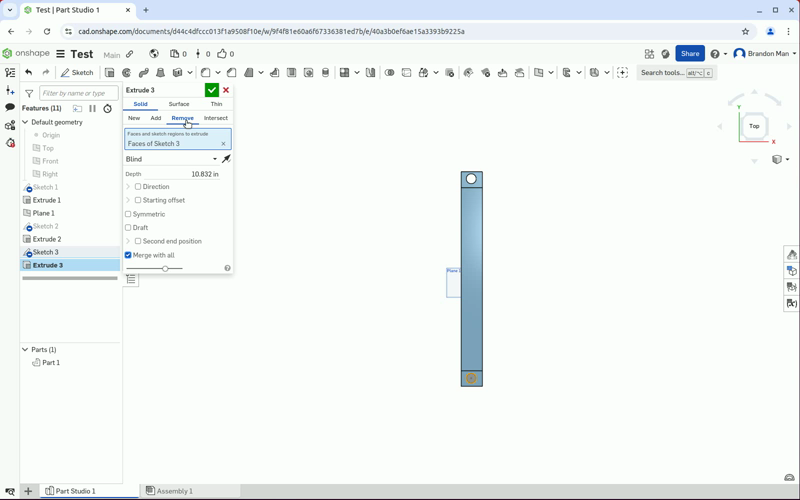
key(enter)
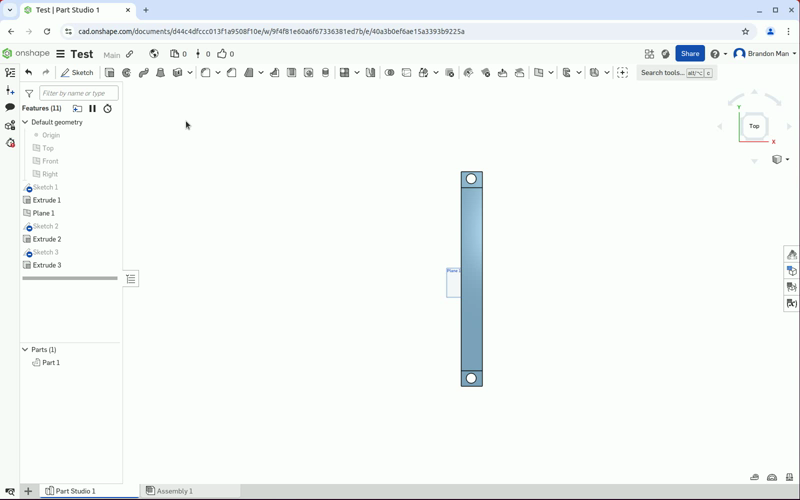
key(shift+h)
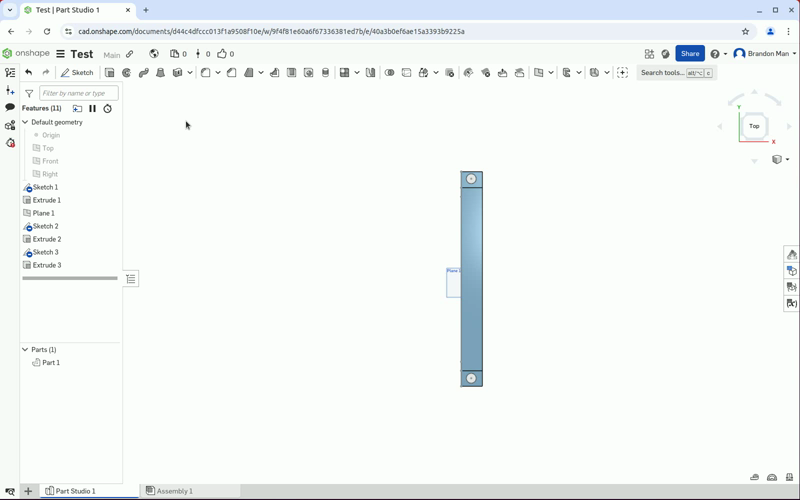
key(shift+h)
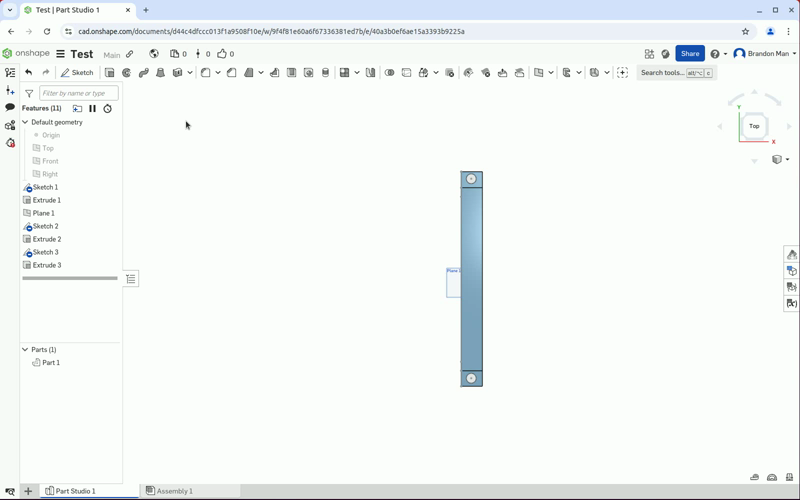
key(shift+7)
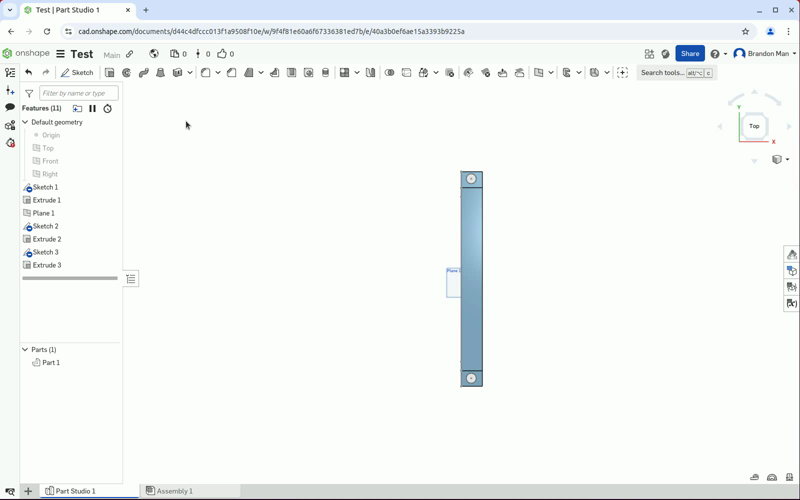
key(up, 3)
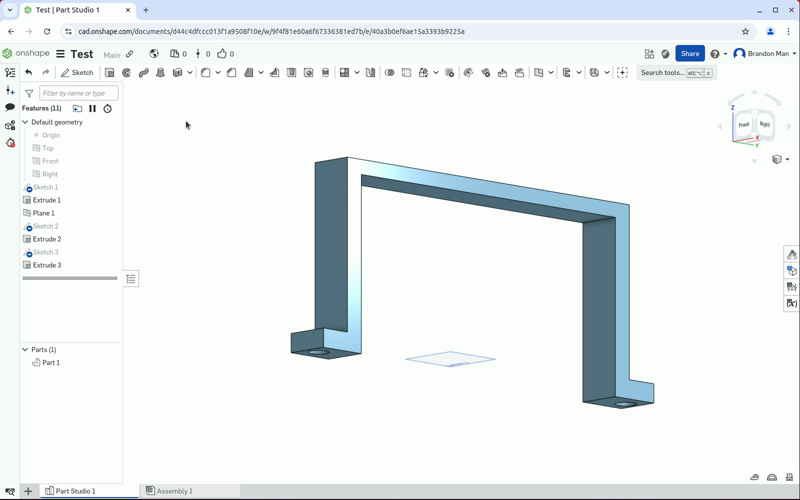
key(left, 3)
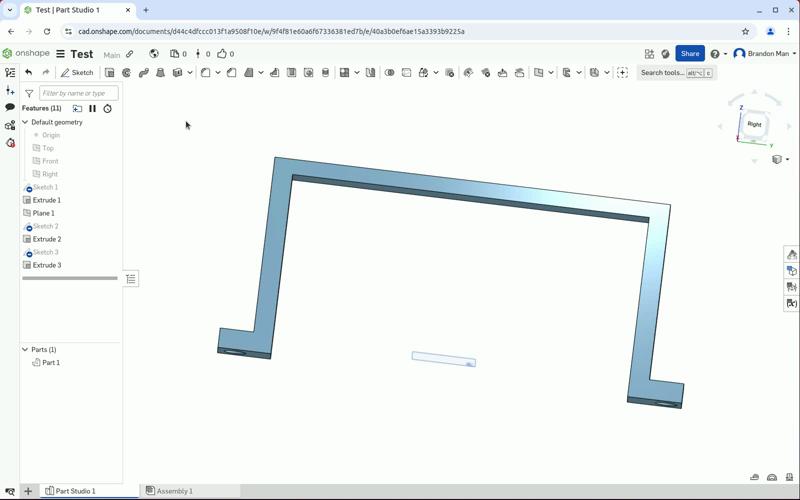
key(right, 3)
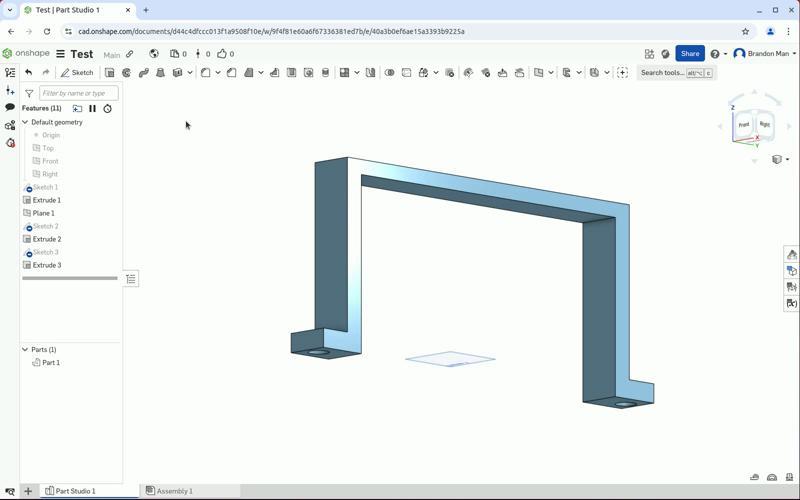
key(down, 3)
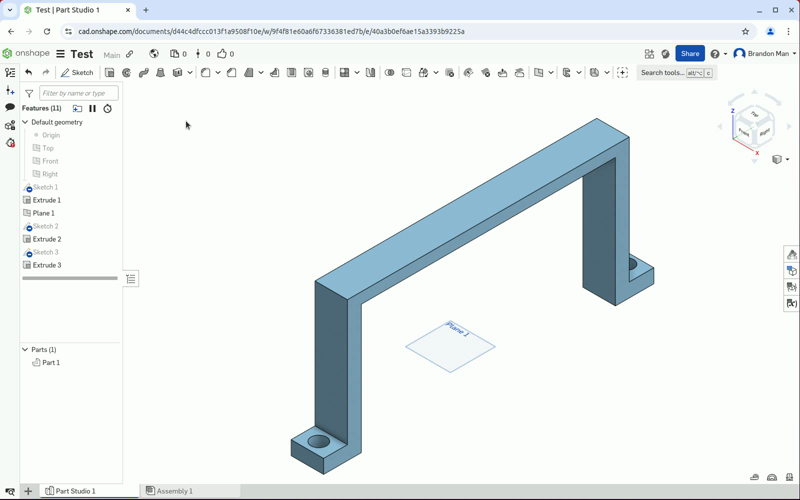
mouse_move(73, 189)
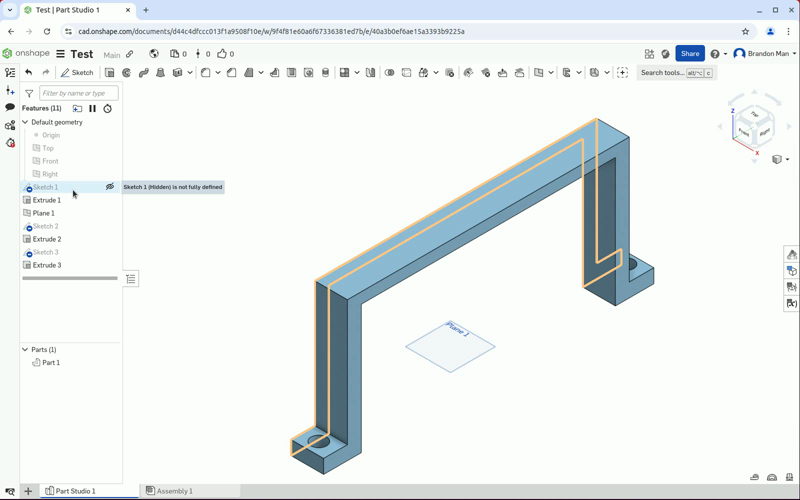
click(73, 189)